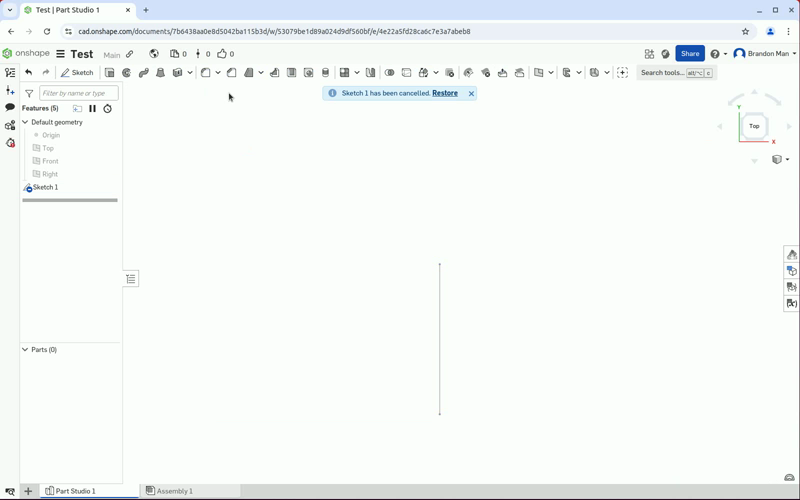
key(shift+h)
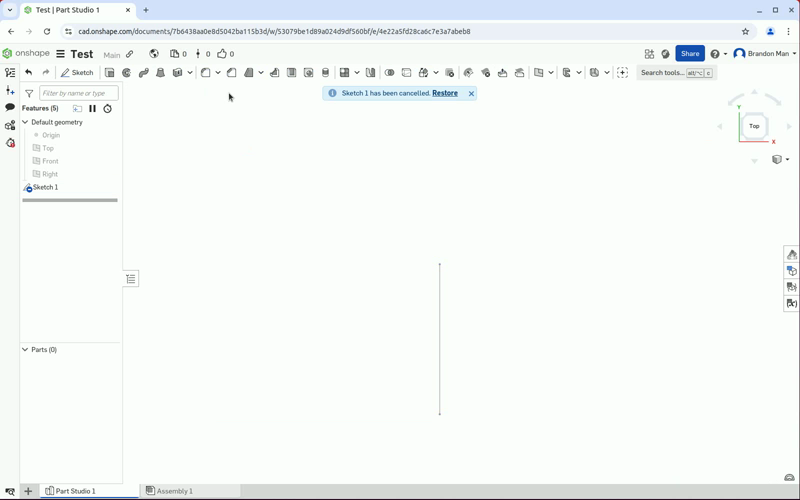
key(shift+s)
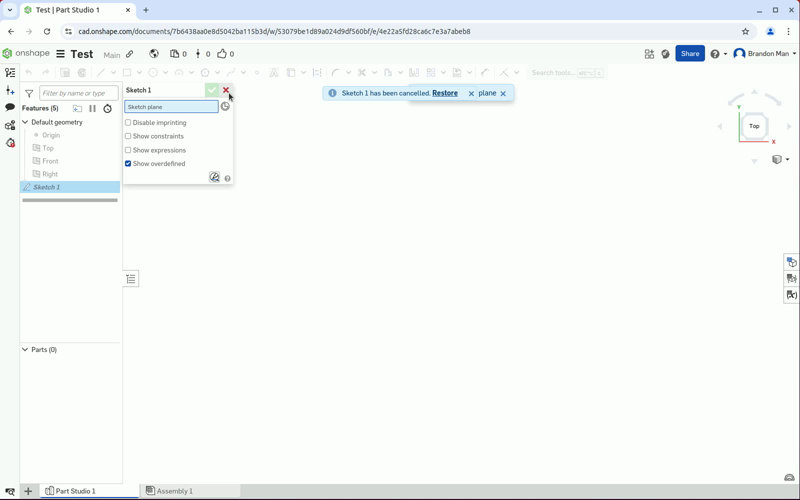
mouse_move(73, 150)
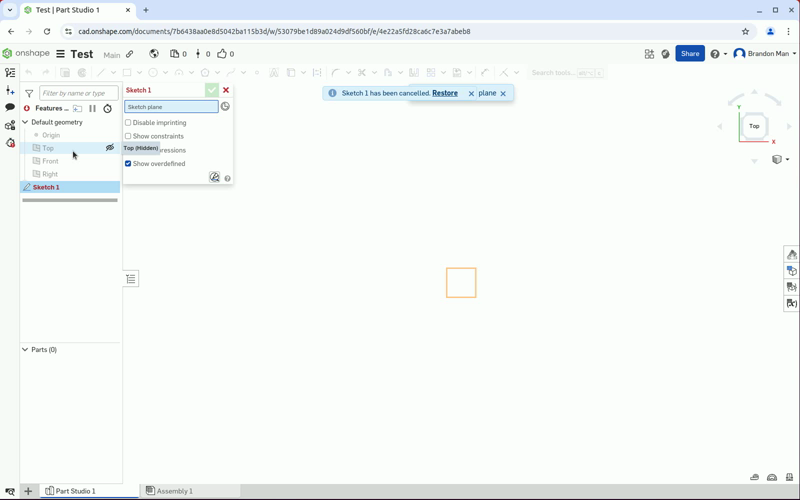
click(73, 150)
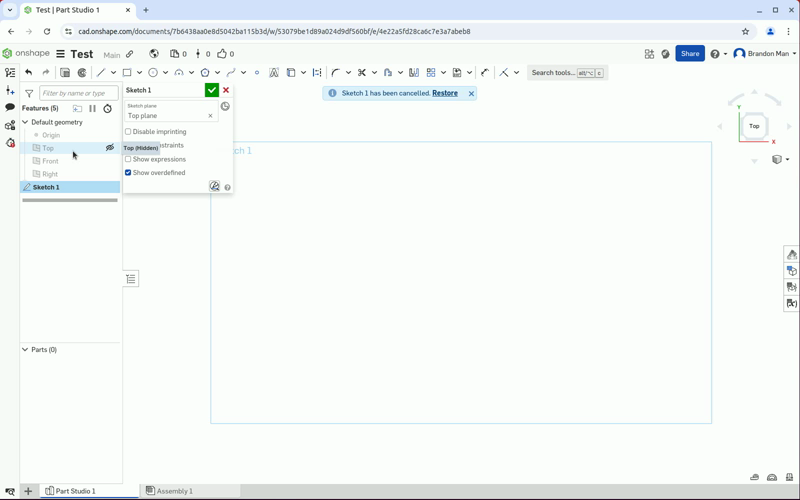
mouse_move(73, 352)
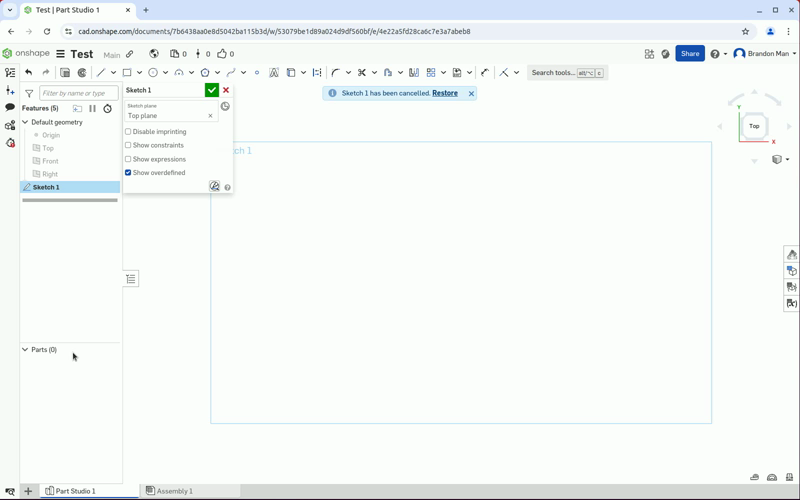
key(y)
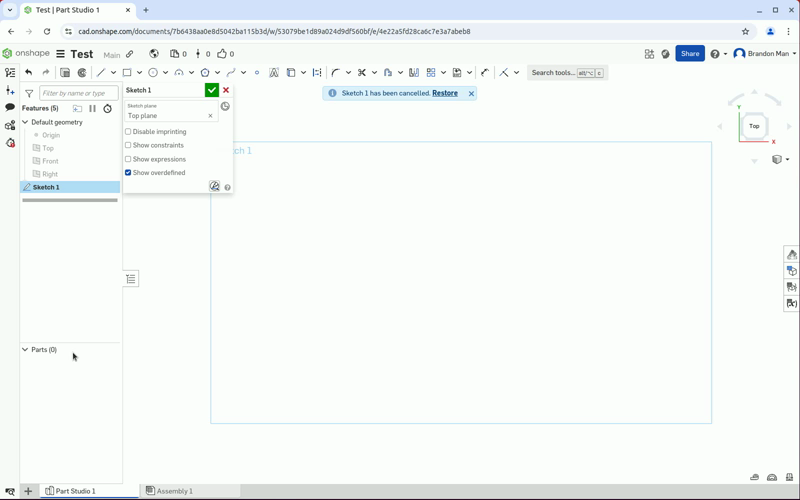
key(l)
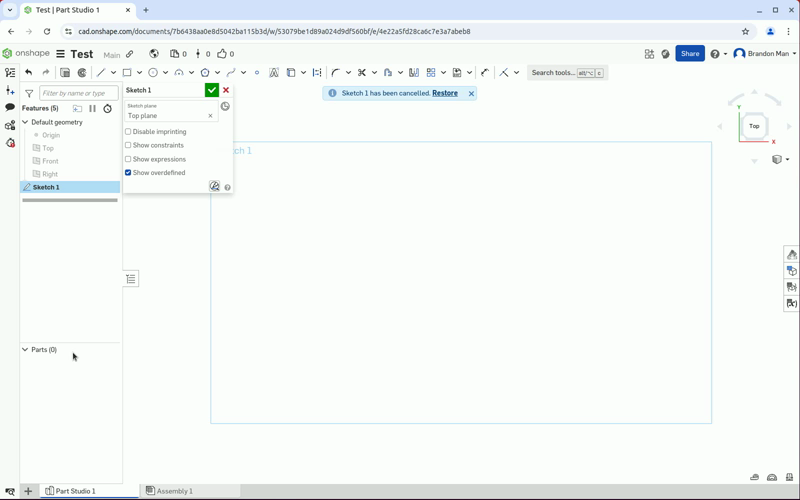
key_down(shift)
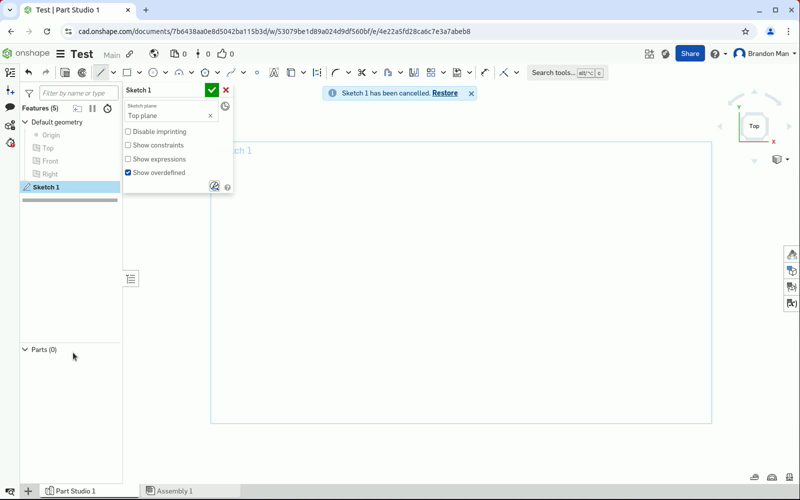
mouse_move(395, 307)
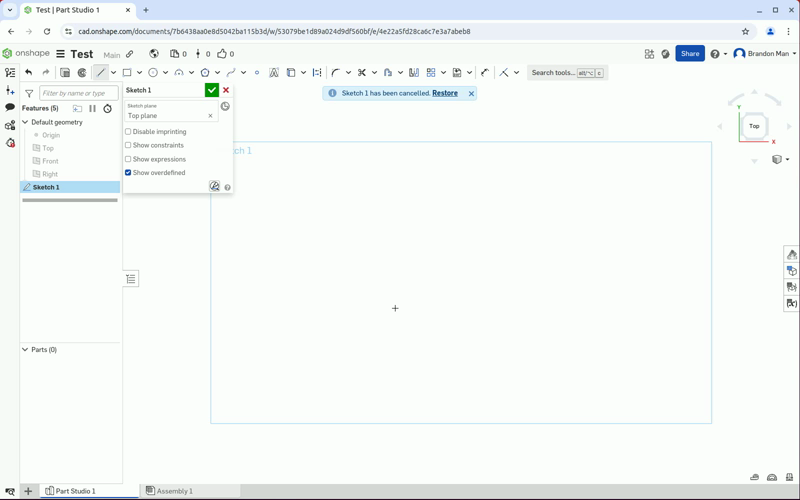
click(395, 307)
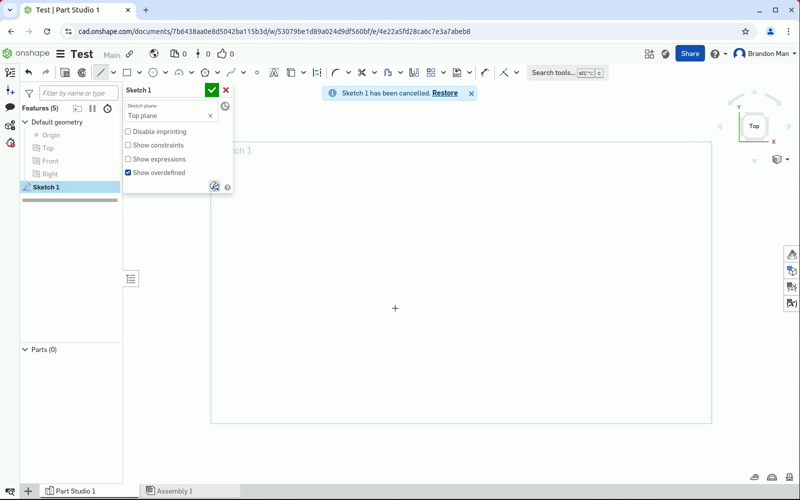
key_up(shift)
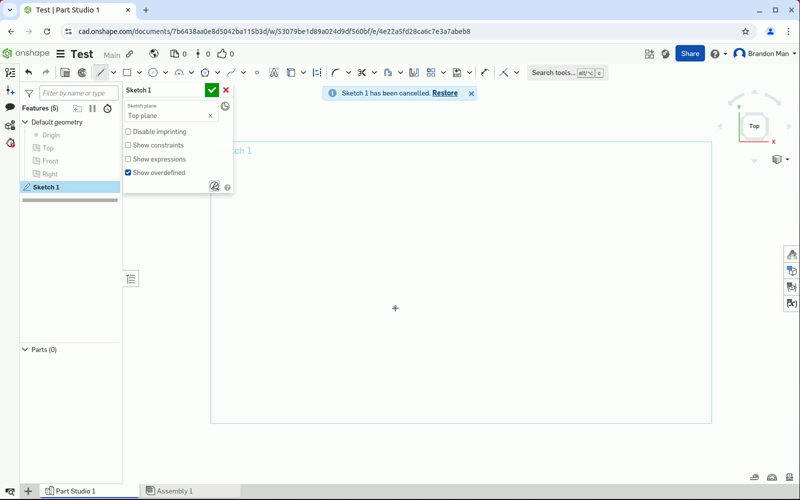
key_down(shift)
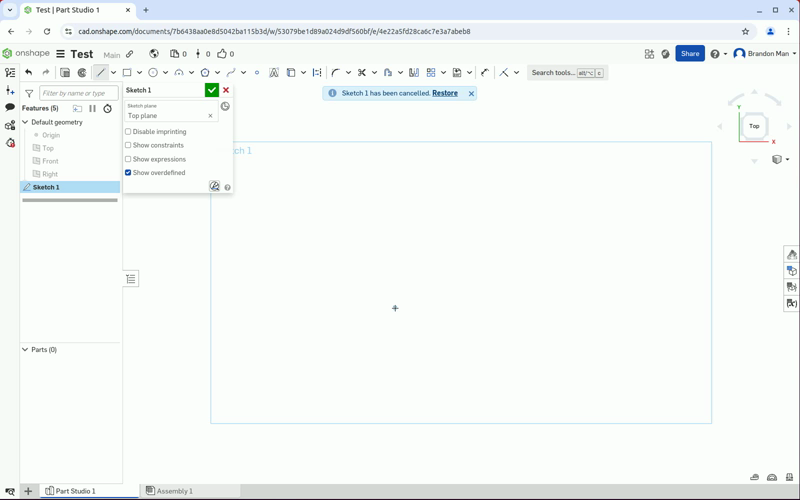
mouse_move(526, 307)
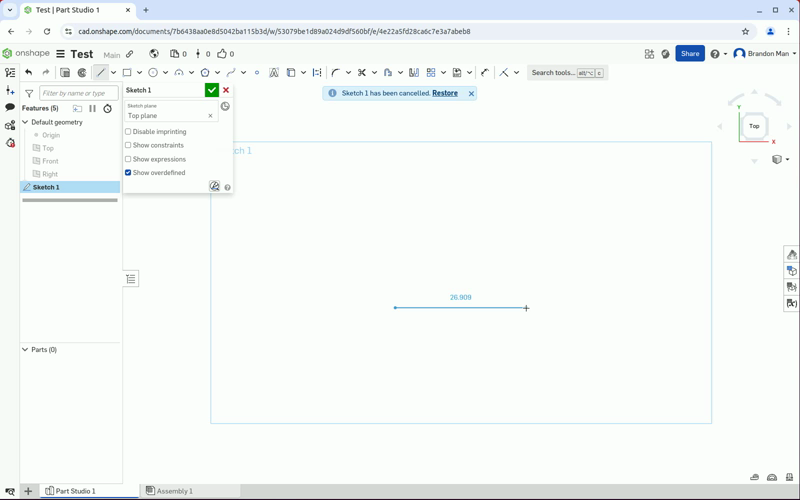
click(526, 307)
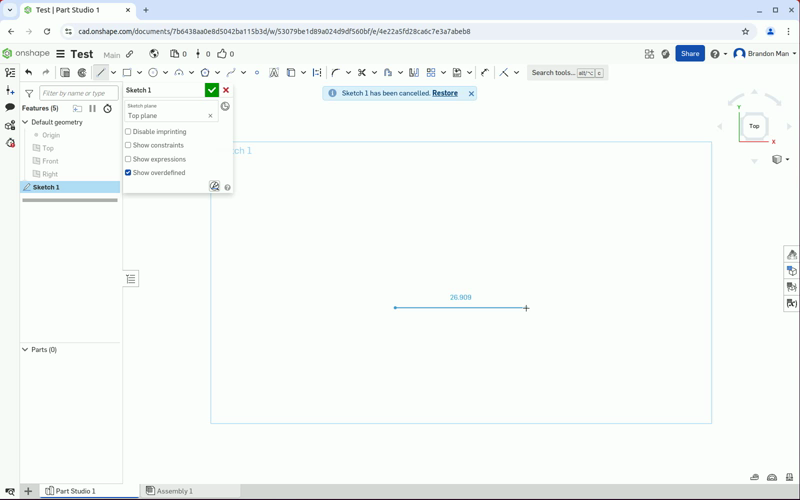
key_up(shift)
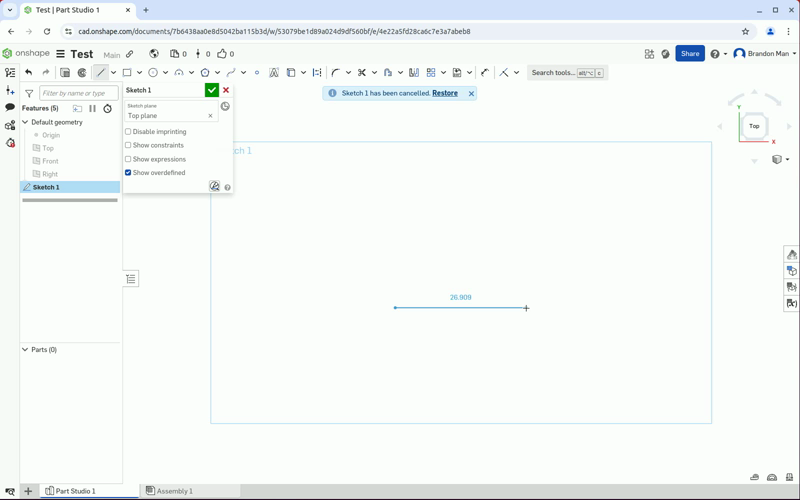
key_down(shift)
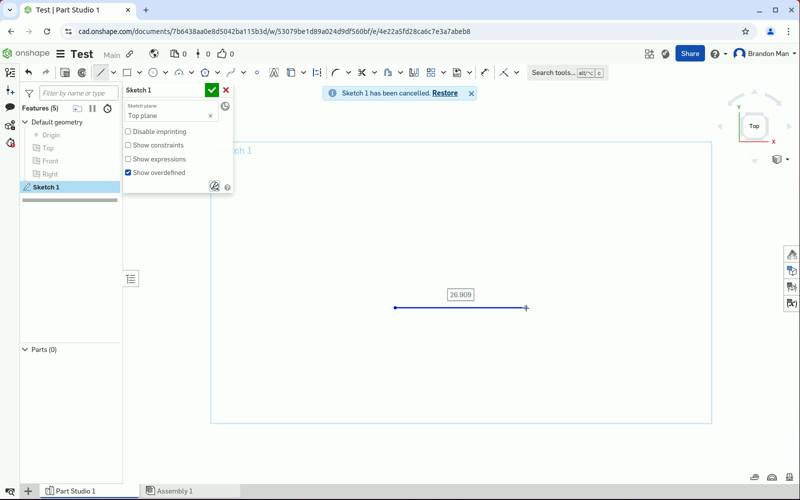
mouse_move(556, 307)
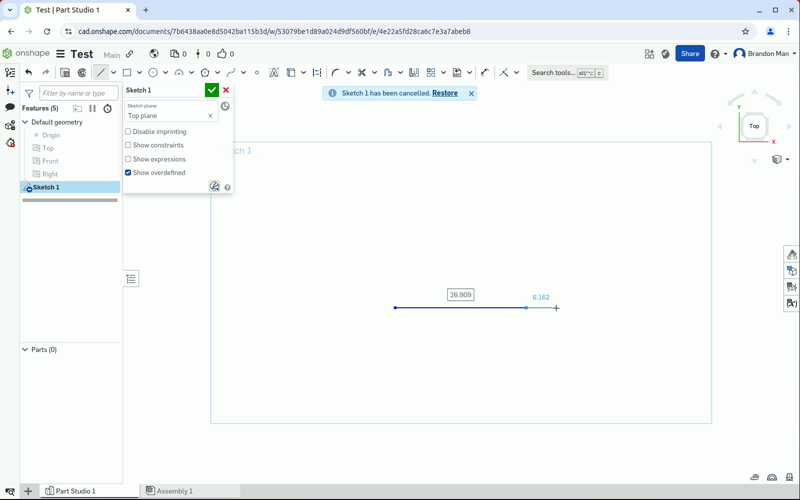
mouse_move(526, 257)
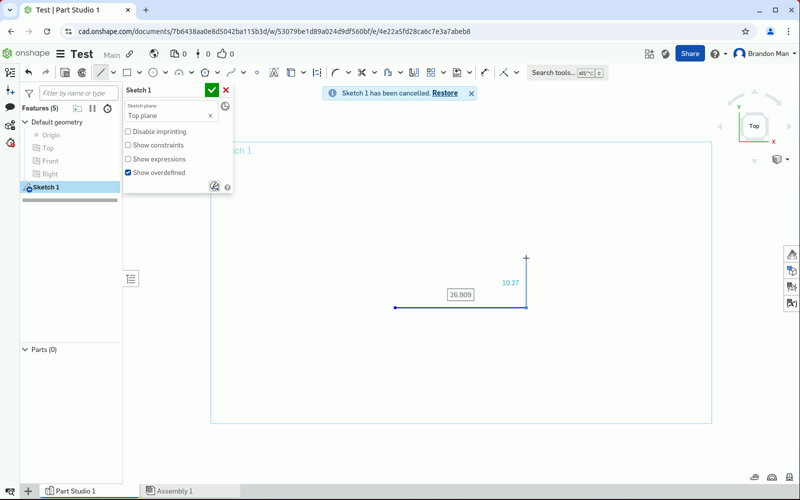
click(526, 257)
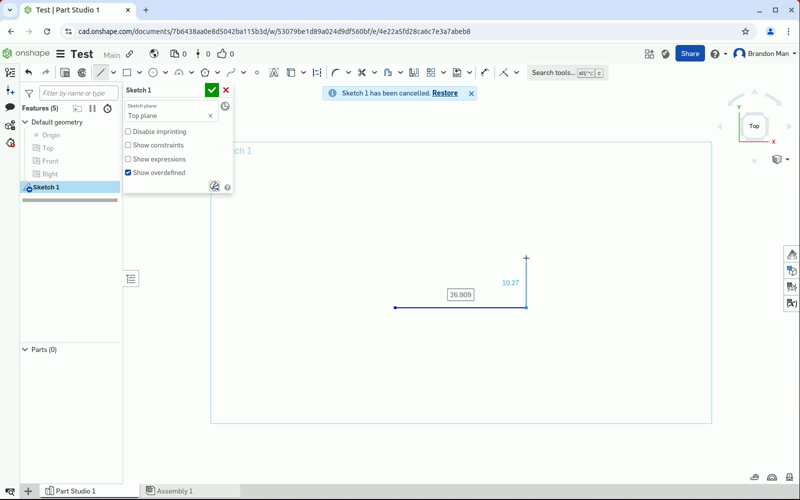
key_up(shift)
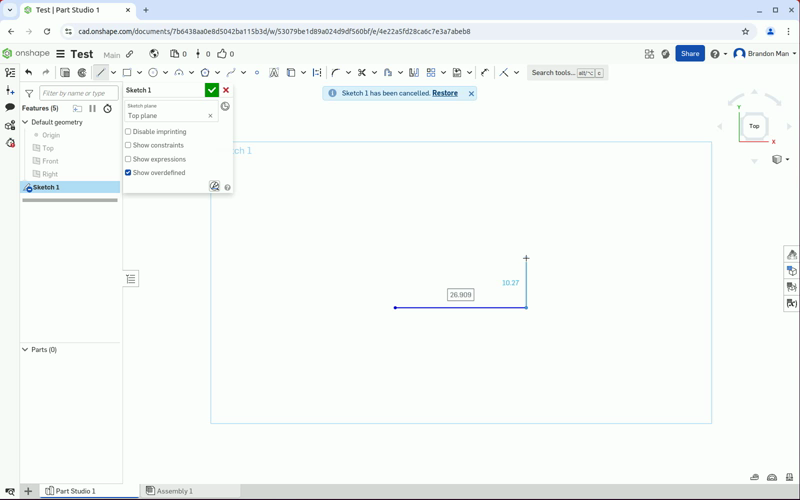
key_down(shift)
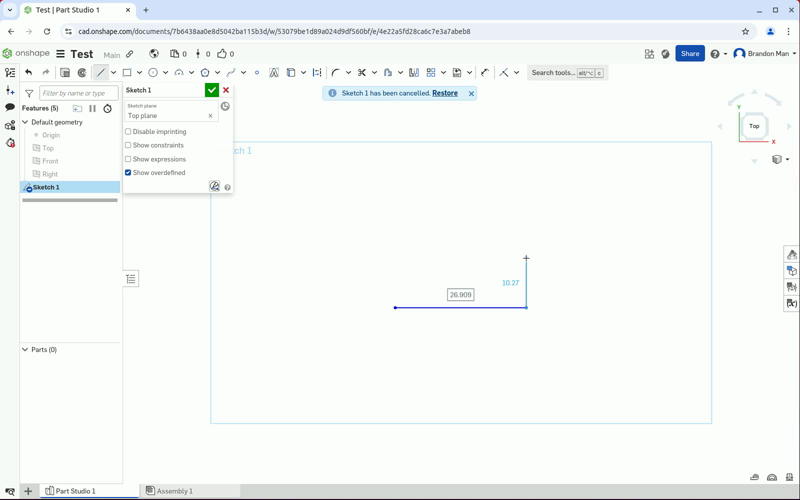
mouse_move(395, 257)
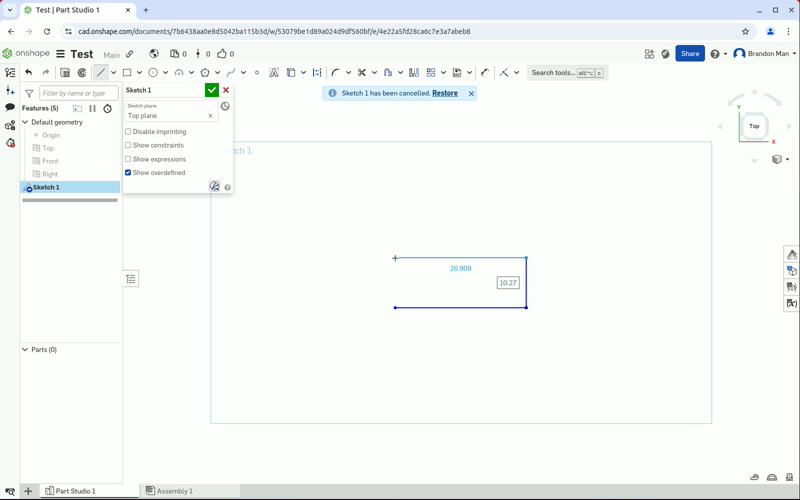
click(395, 257)
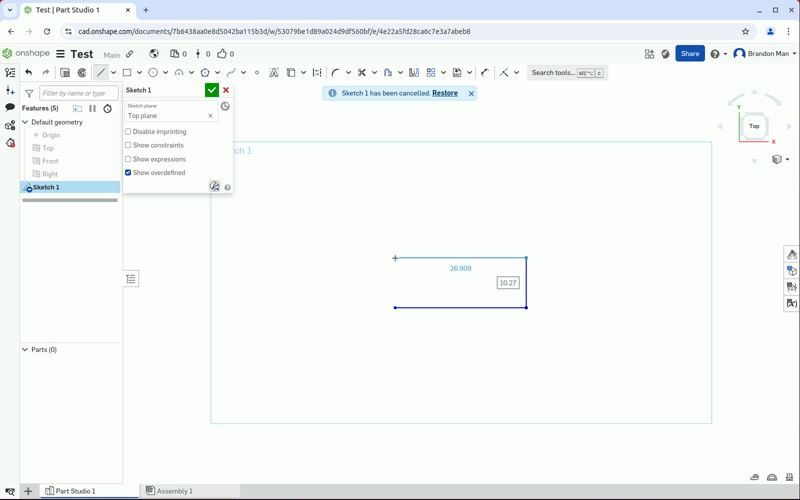
key_up(shift)
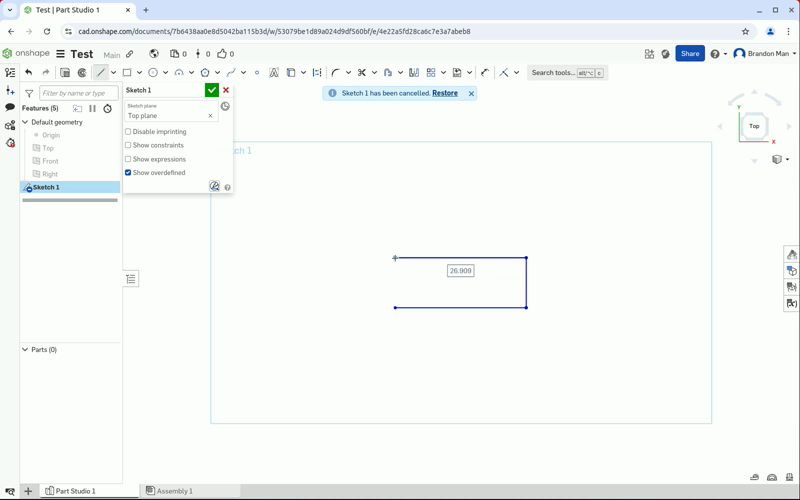
mouse_move(425, 257)
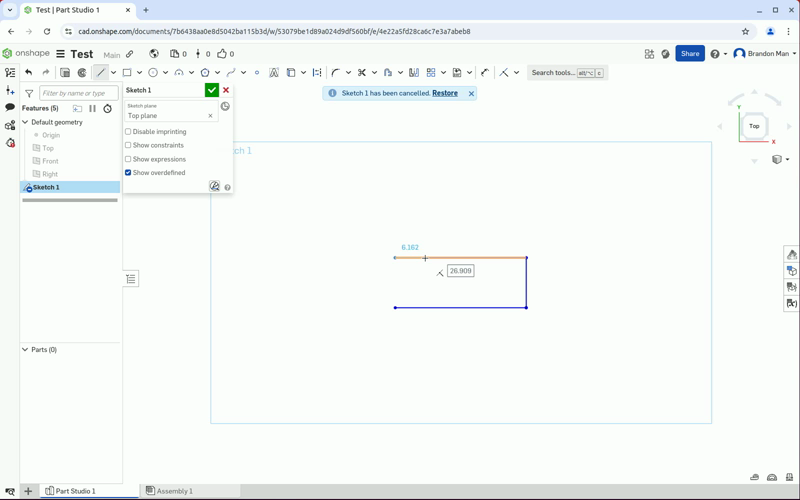
key_down(shift)
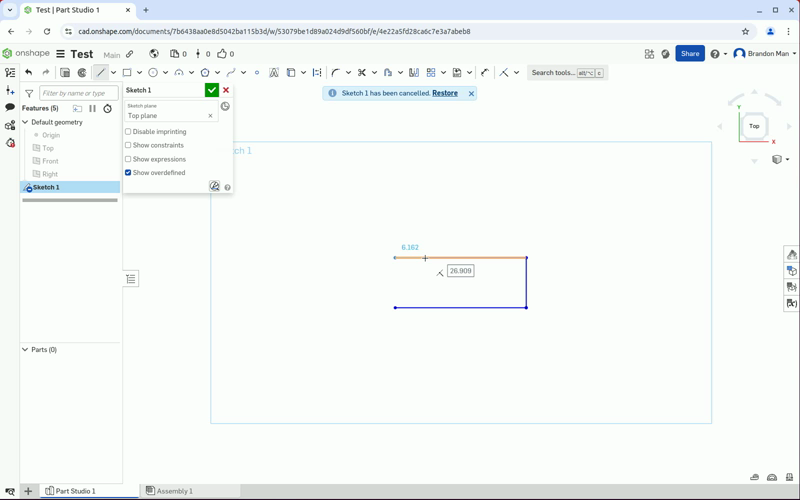
mouse_move(395, 307)
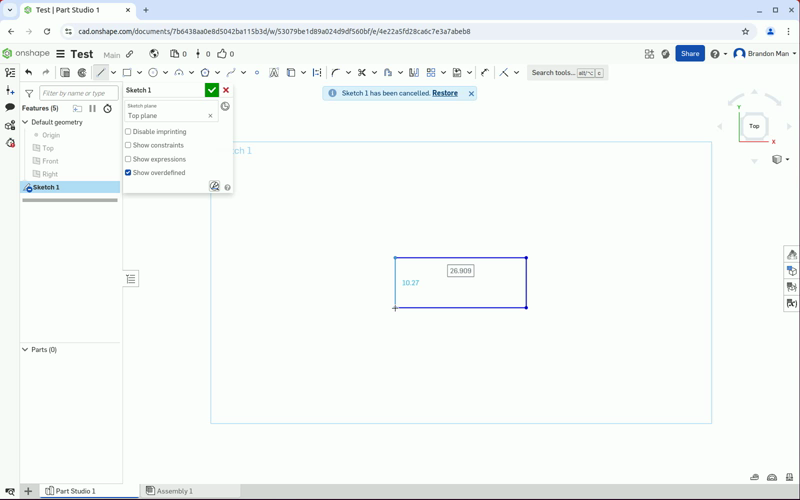
key_up(shift)
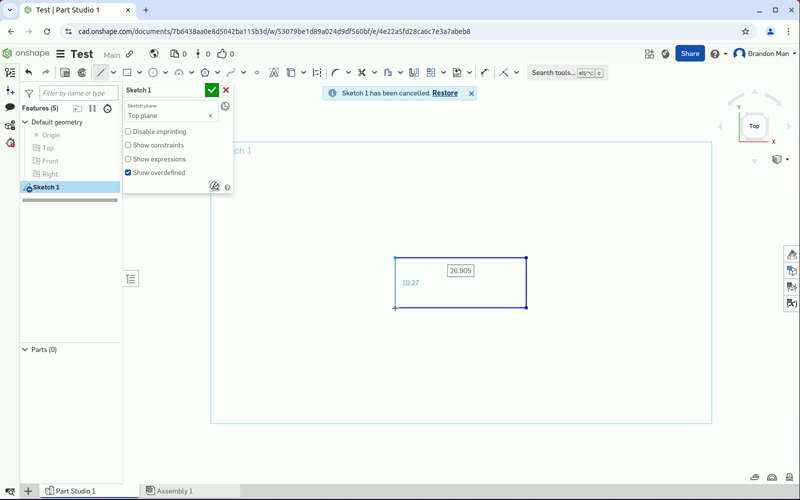
click(395, 307)
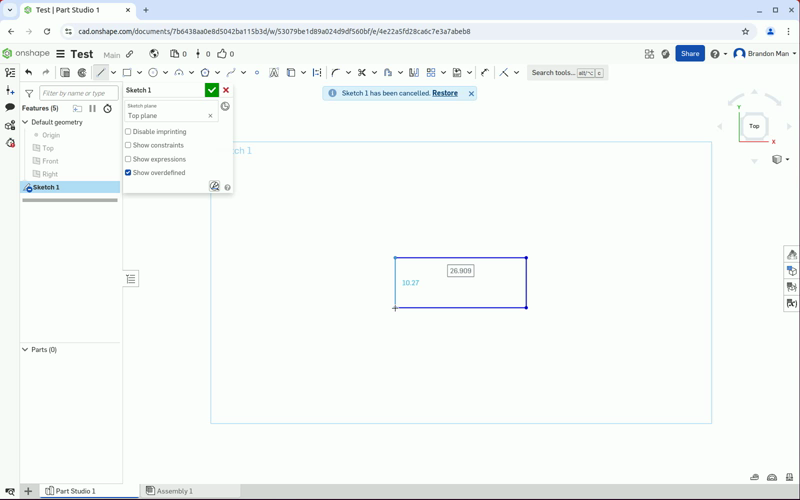
key(esc)
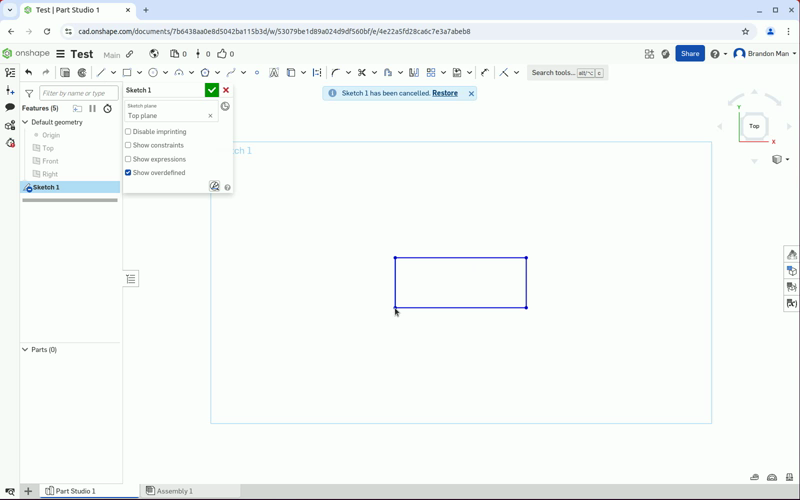
mouse_move(413, 284)
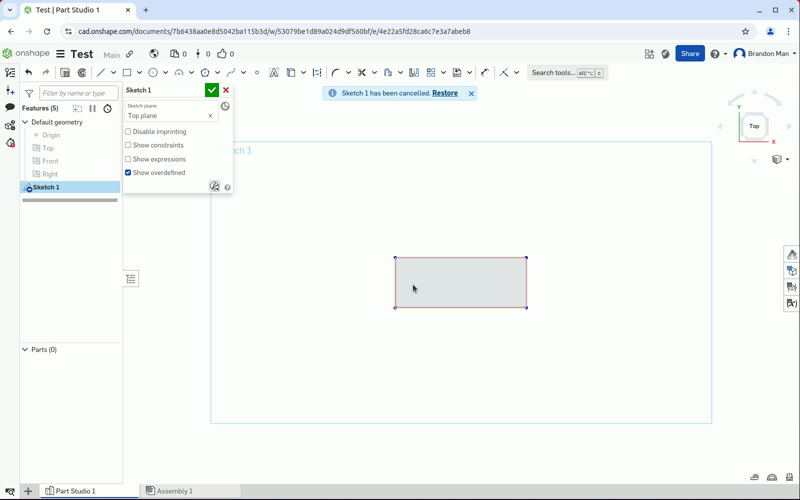
click(413, 284)
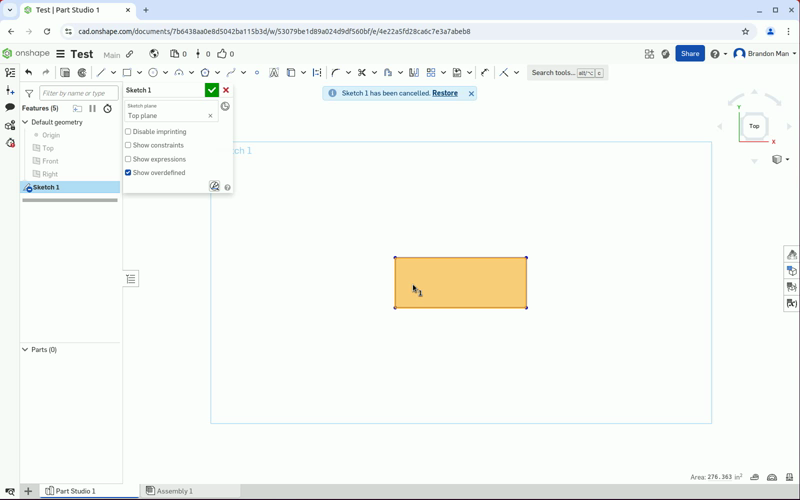
mouse_move(73, 352)
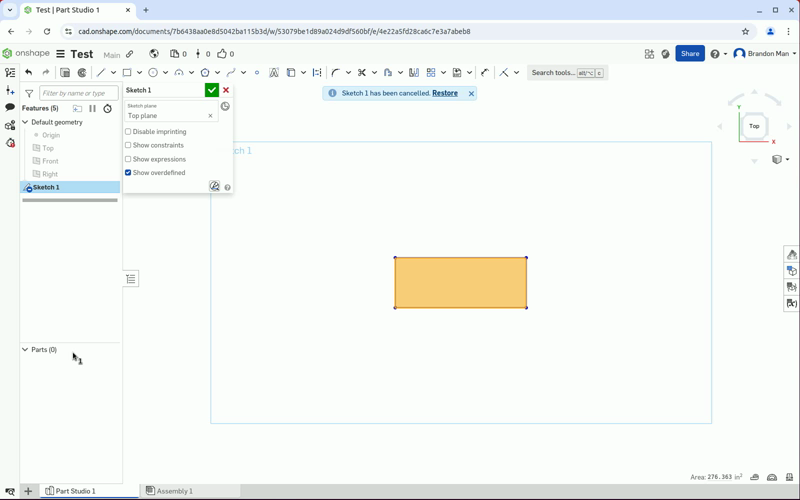
key(shift+y)
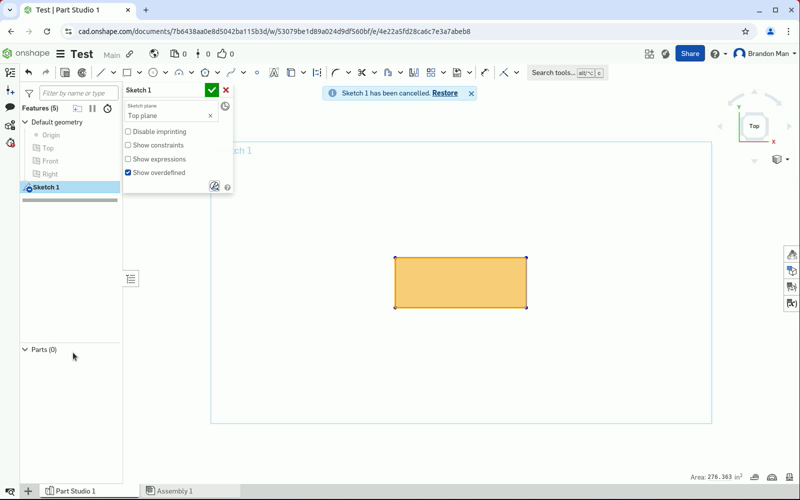
key(shift+e)
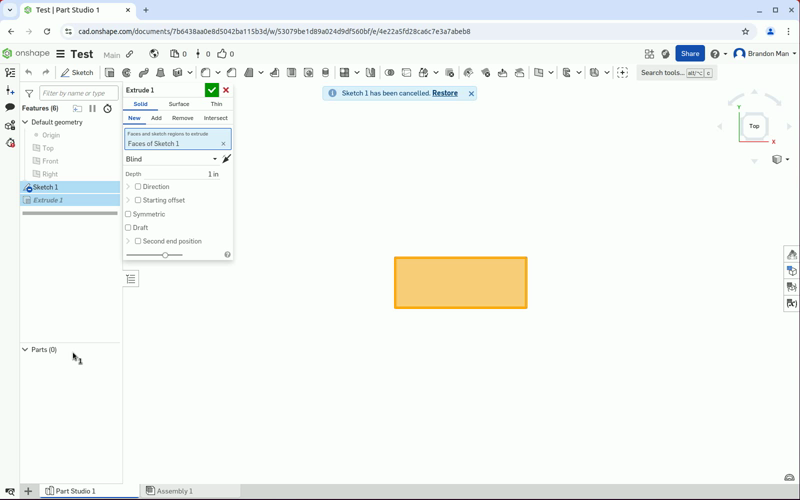
mouse_move(143, 106)
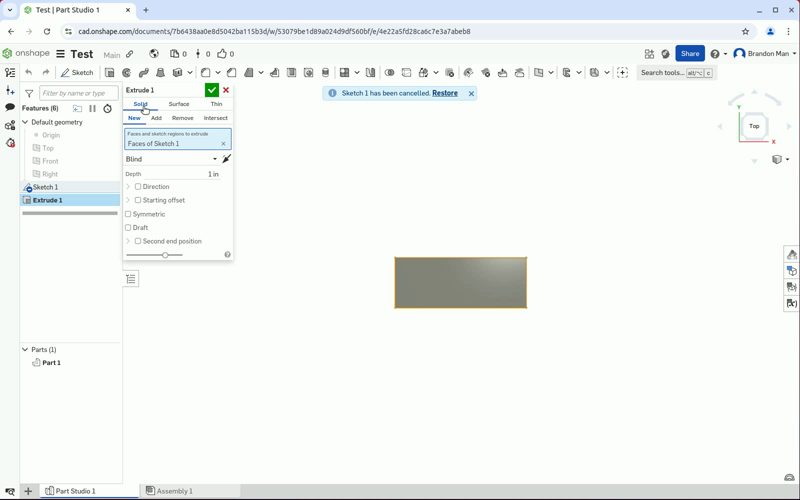
click(143, 106)
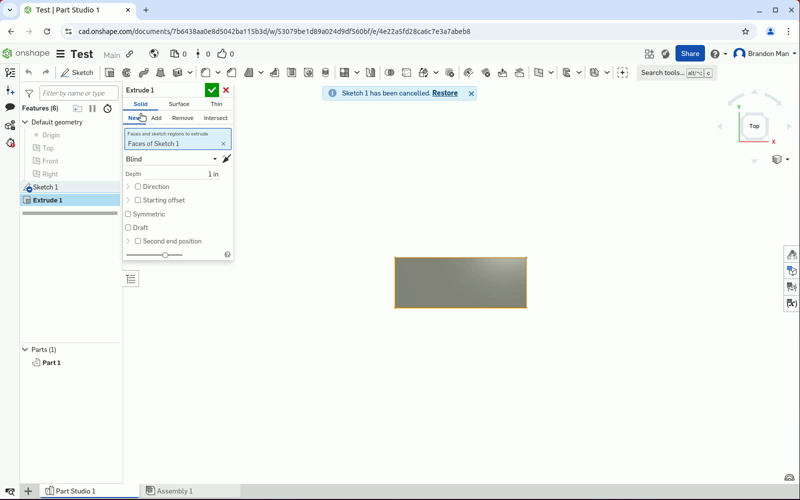
mouse_move(137, 120)
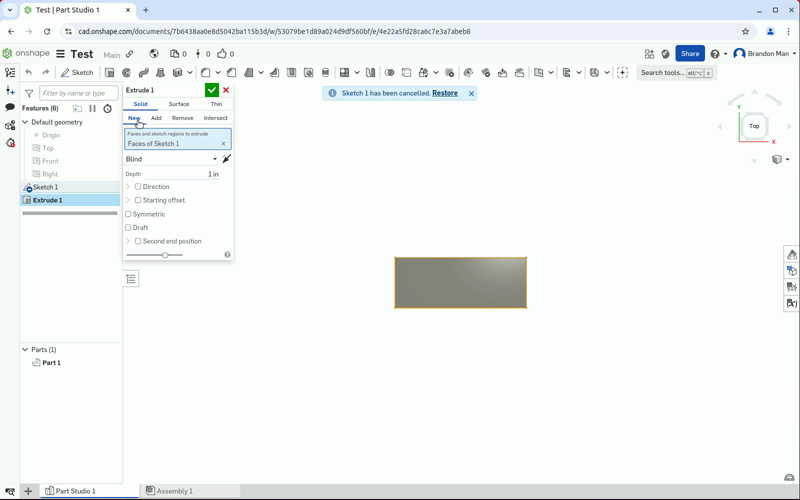
click(137, 120)
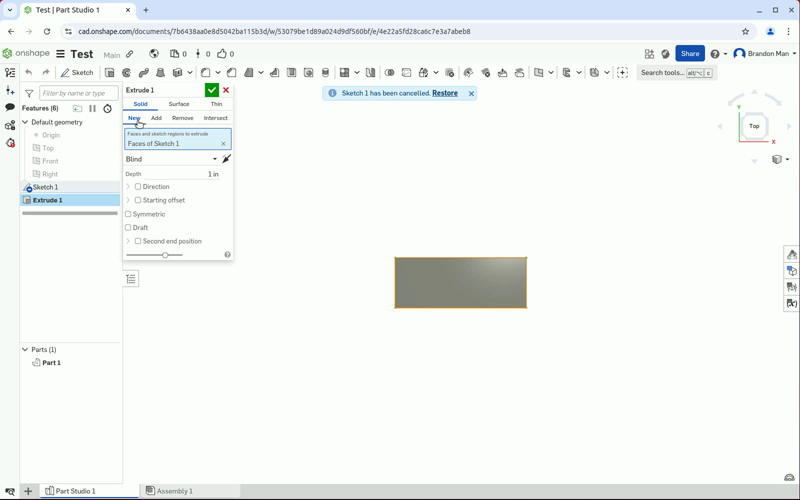
key(tab, 4)
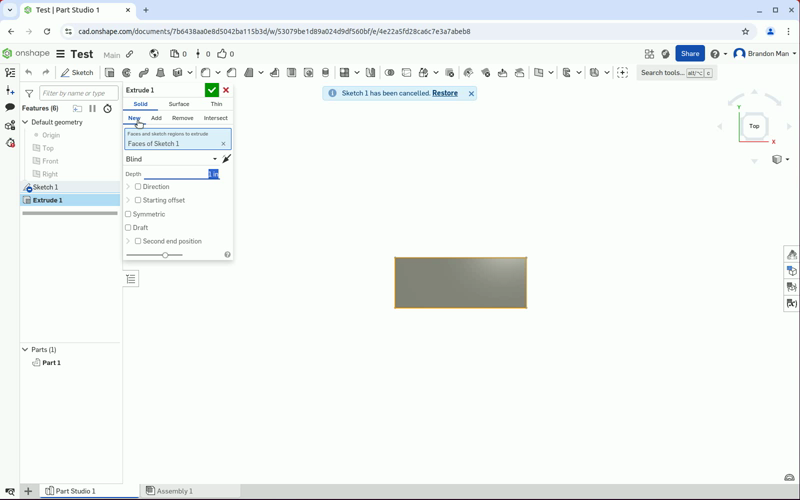
text(21.183)
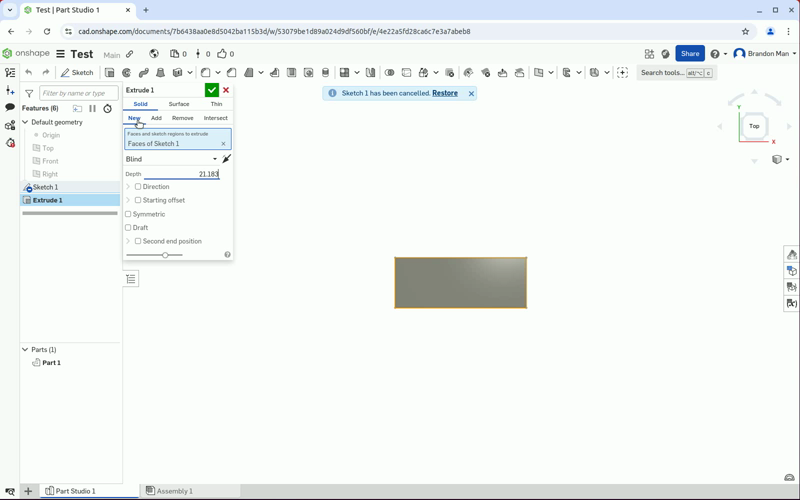
key(enter)
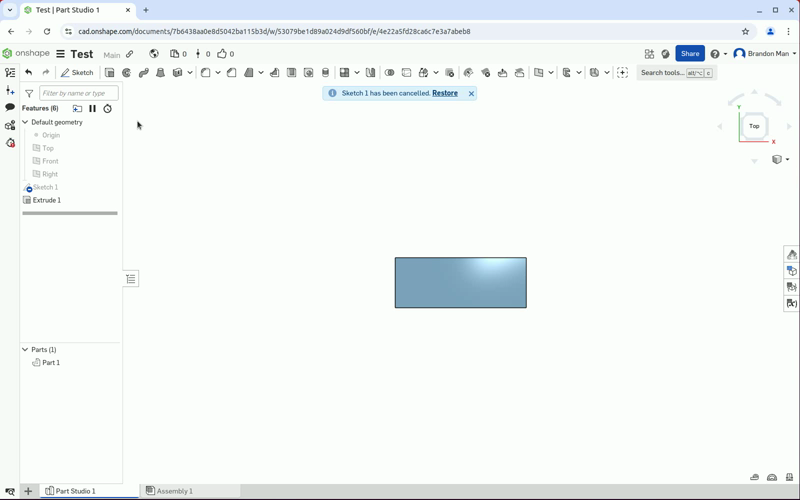
key(shift+h)
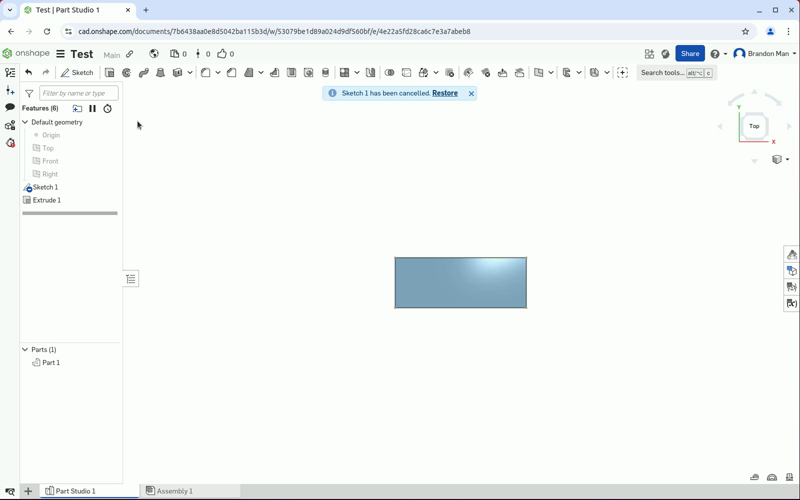
key(shift+h)
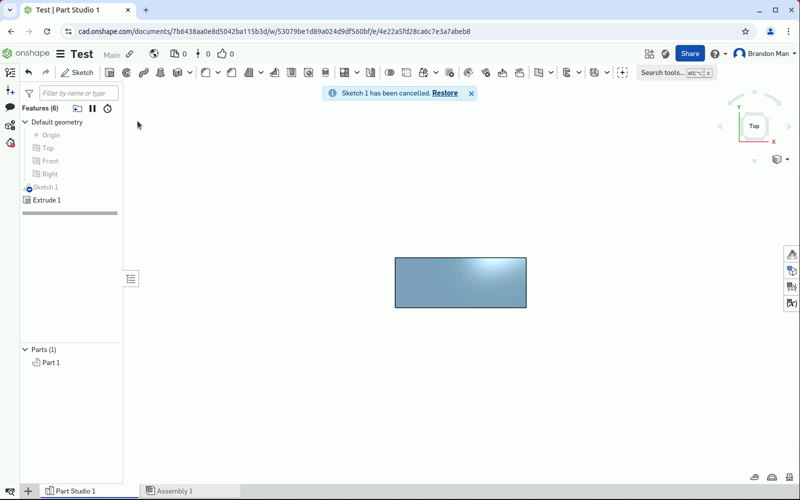
mouse_move(73, 189)
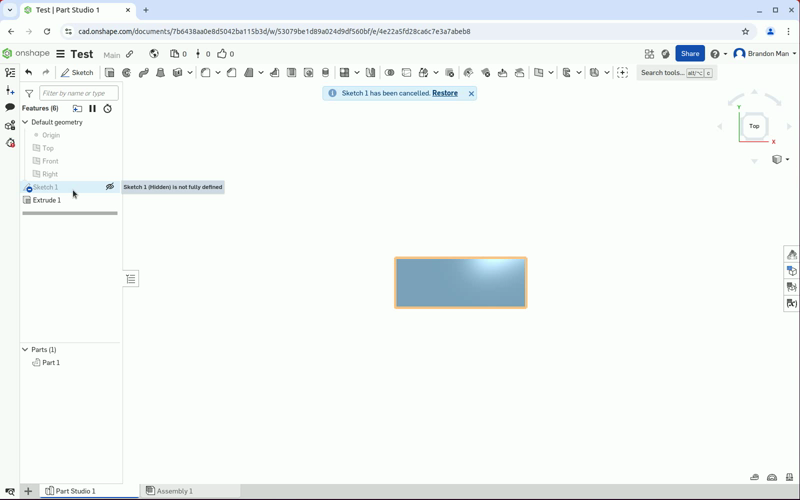
click(73, 189)
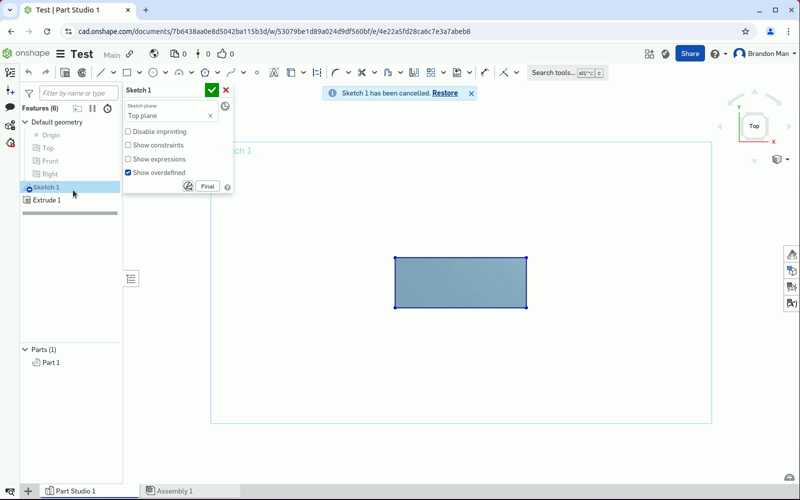
mouse_move(229, 92)
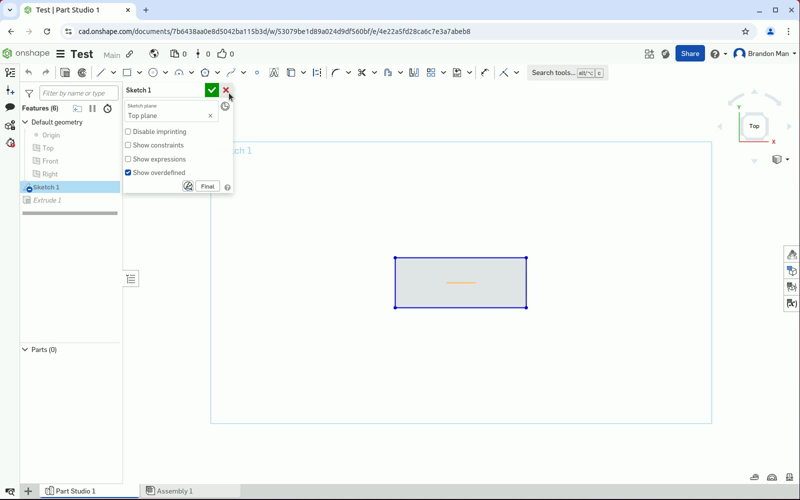
click(229, 92)
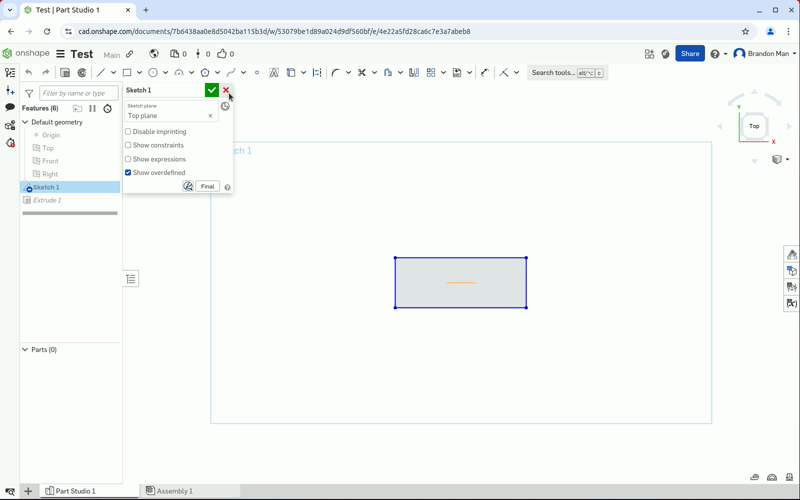
key(shift+s)
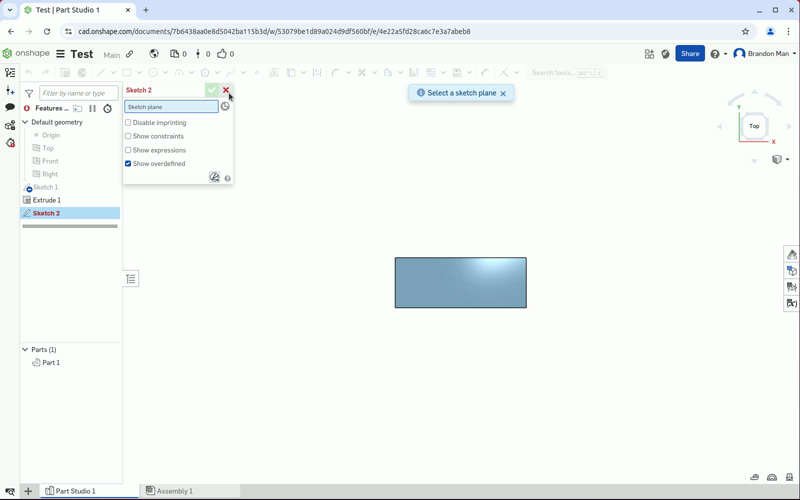
mouse_move(73, 150)
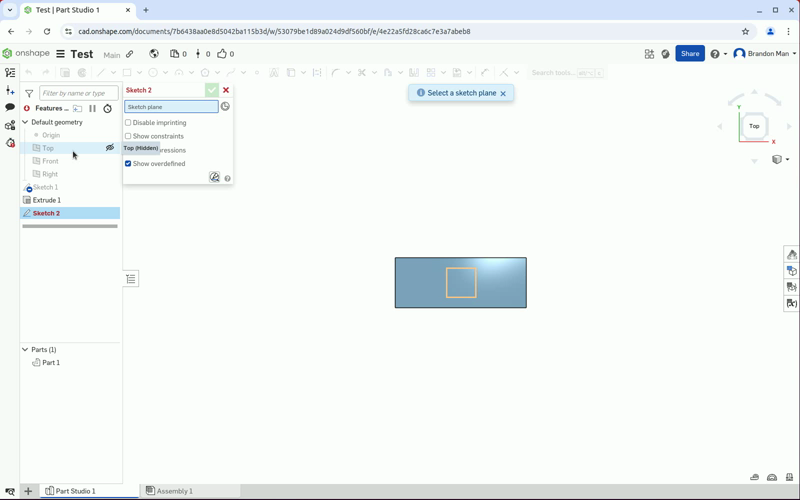
click(73, 150)
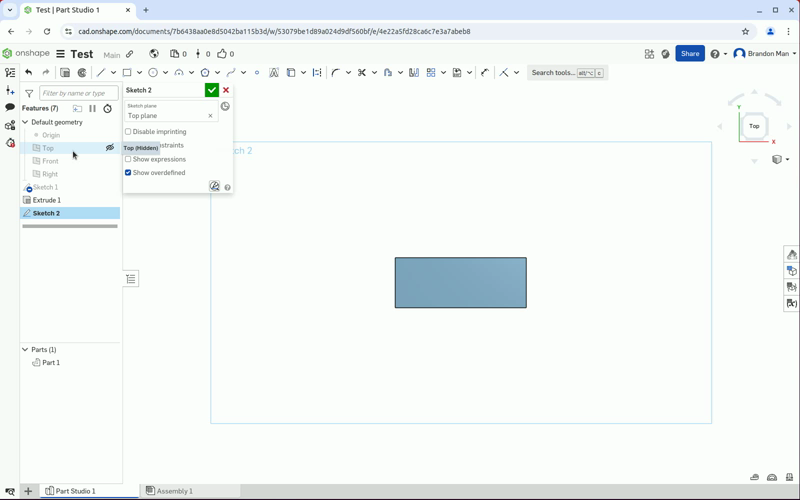
mouse_move(73, 352)
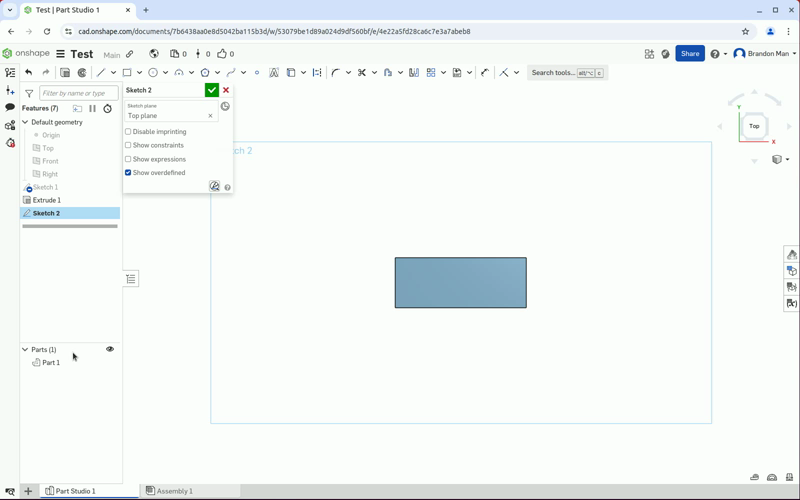
key(y)
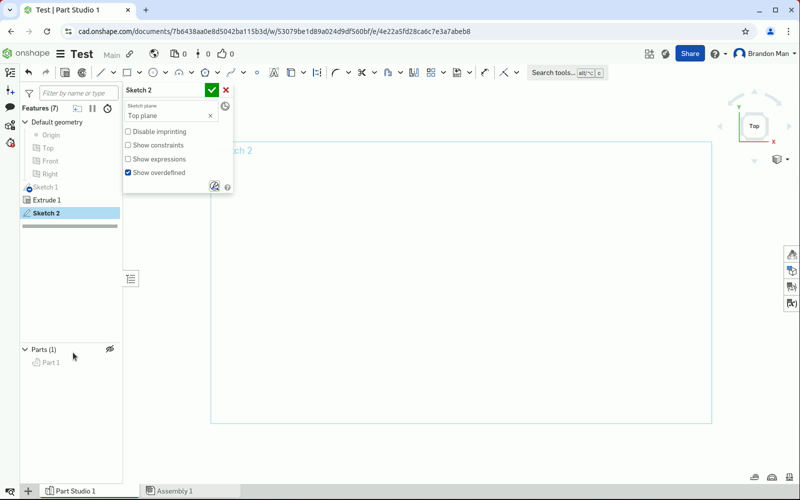
key(l)
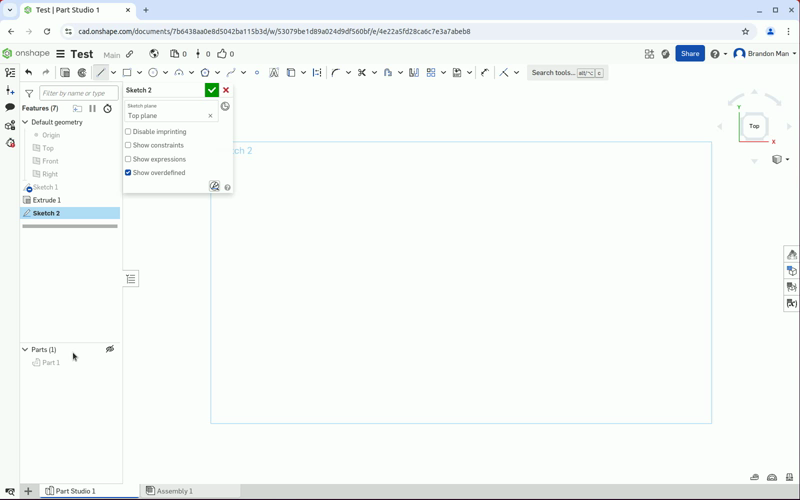
key_down(shift)
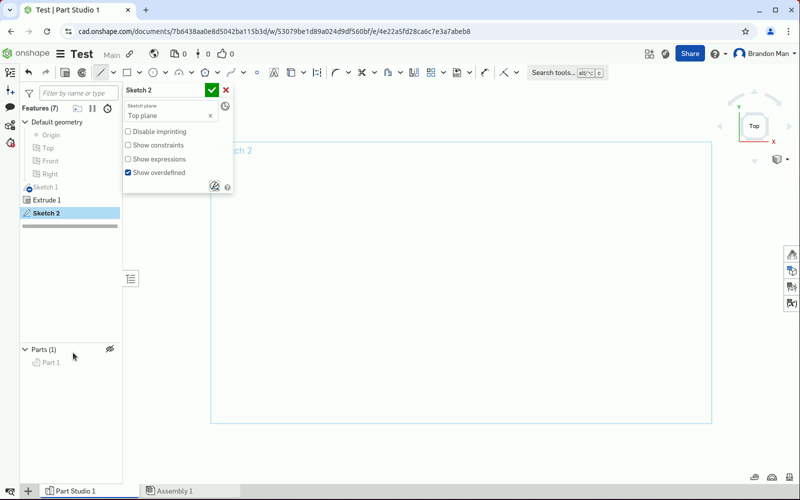
mouse_move(384, 268)
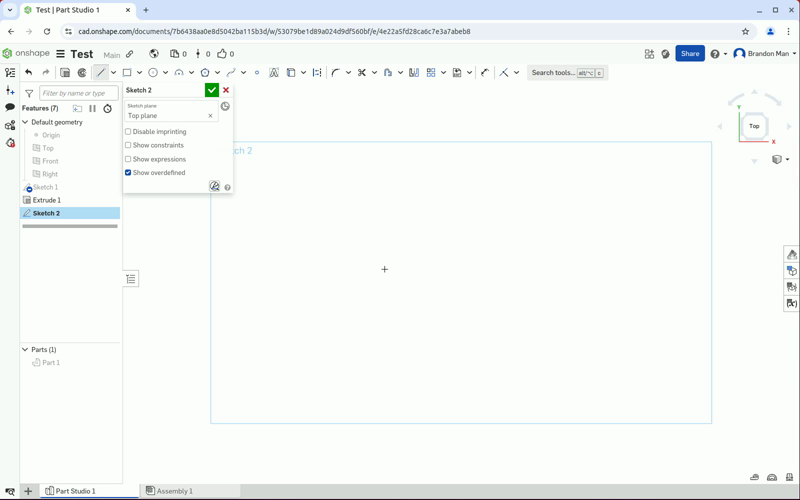
click(384, 268)
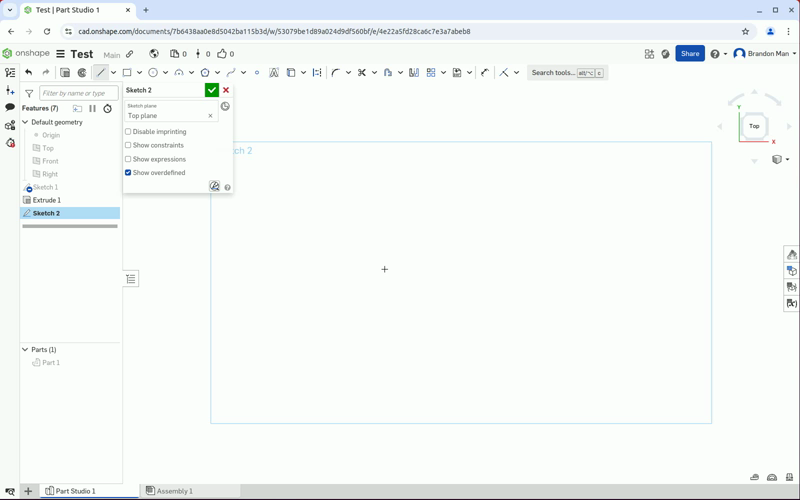
key_up(shift)
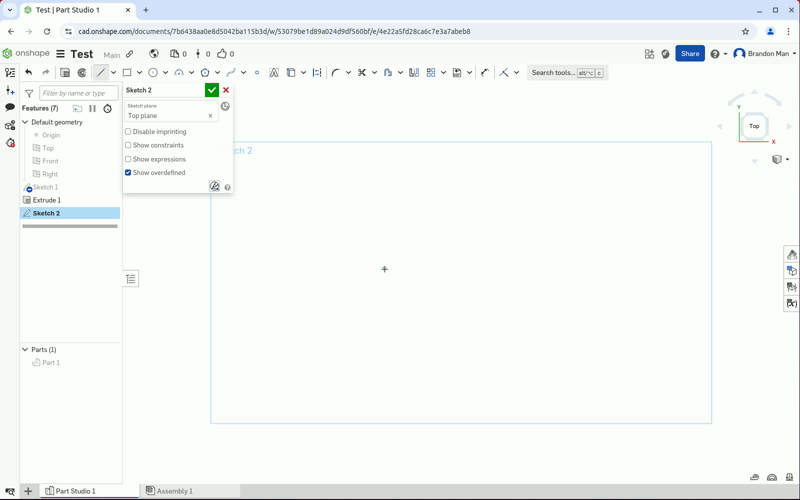
key_down(shift)
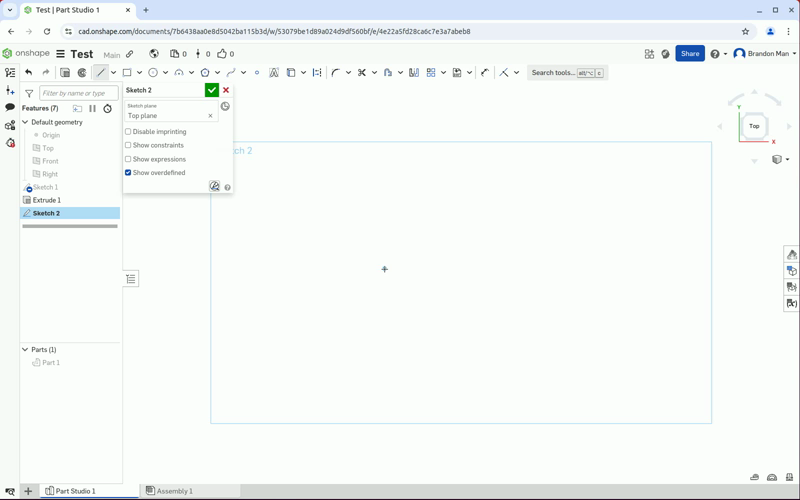
mouse_move(414, 268)
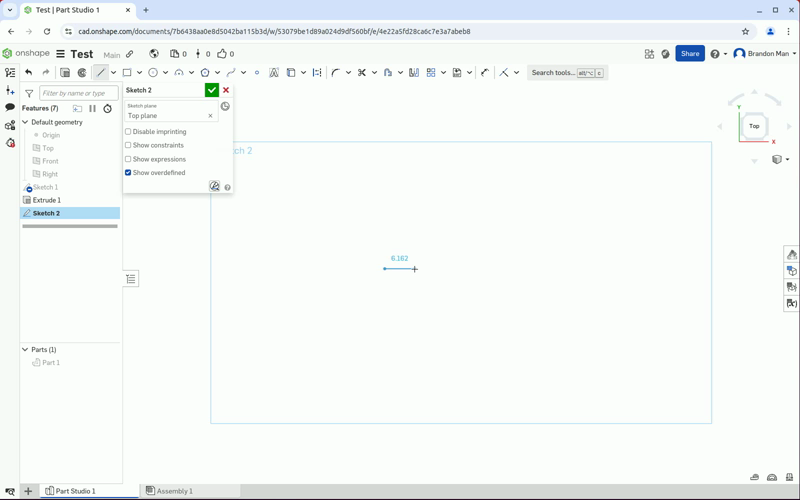
mouse_move(396, 268)
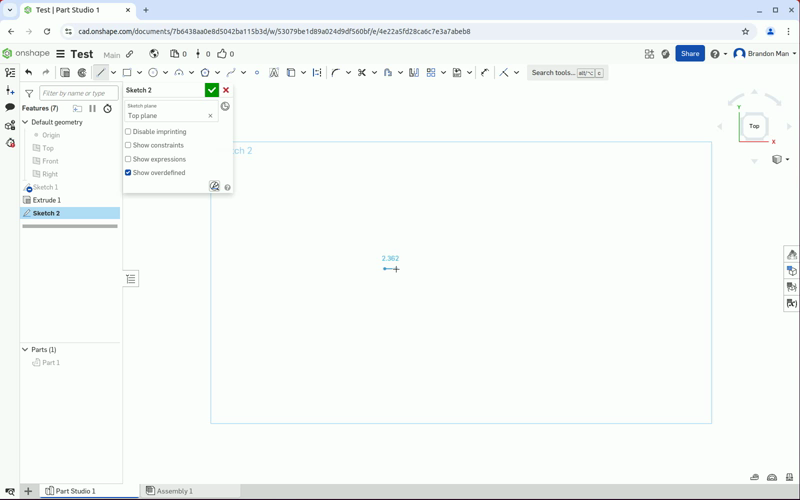
click(396, 268)
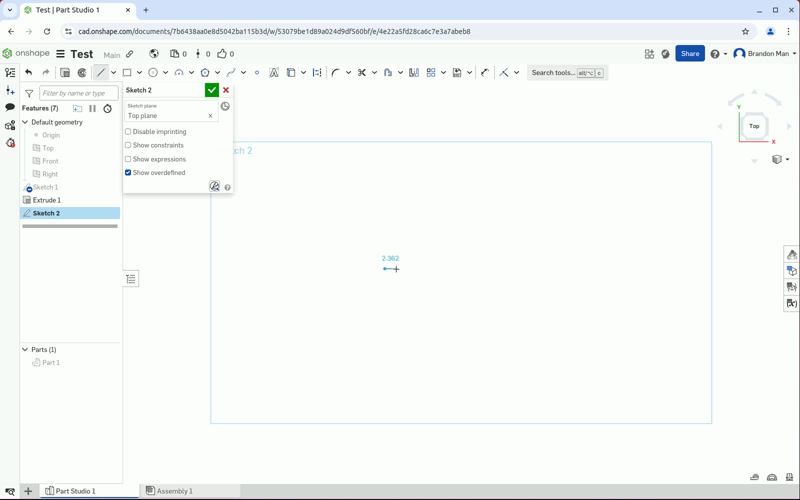
key_up(shift)
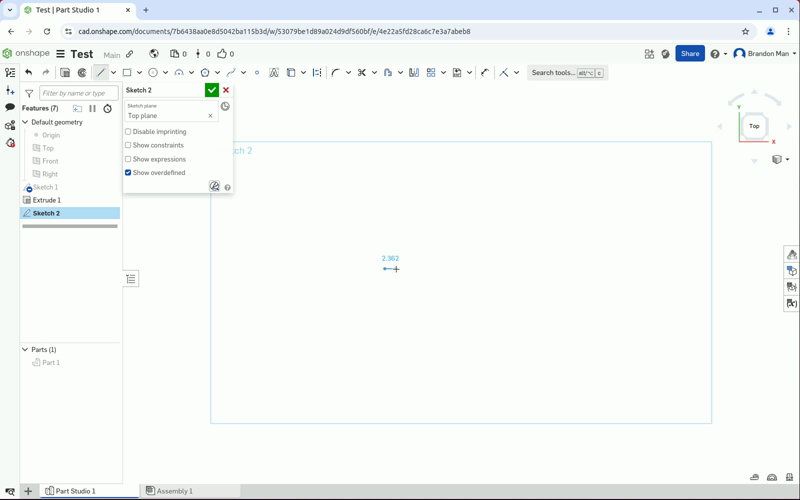
key_down(shift)
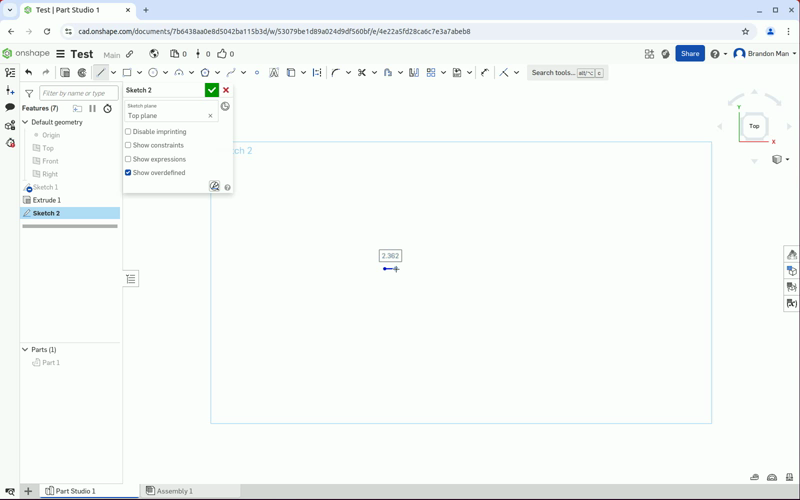
mouse_move(426, 268)
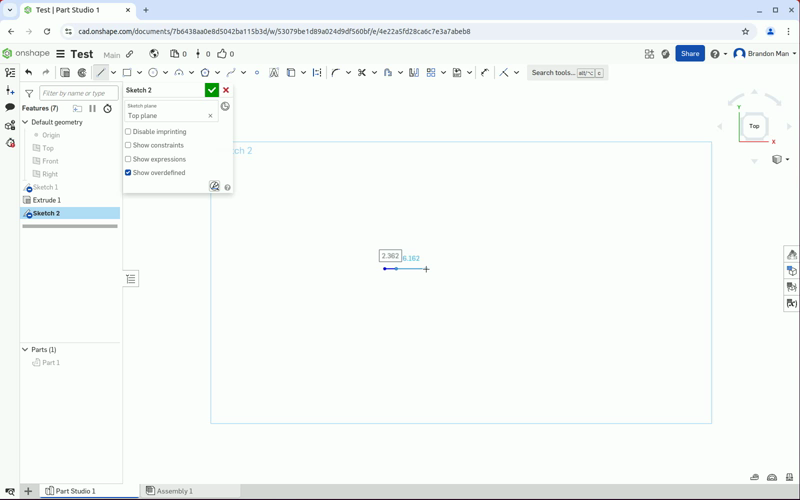
mouse_move(396, 257)
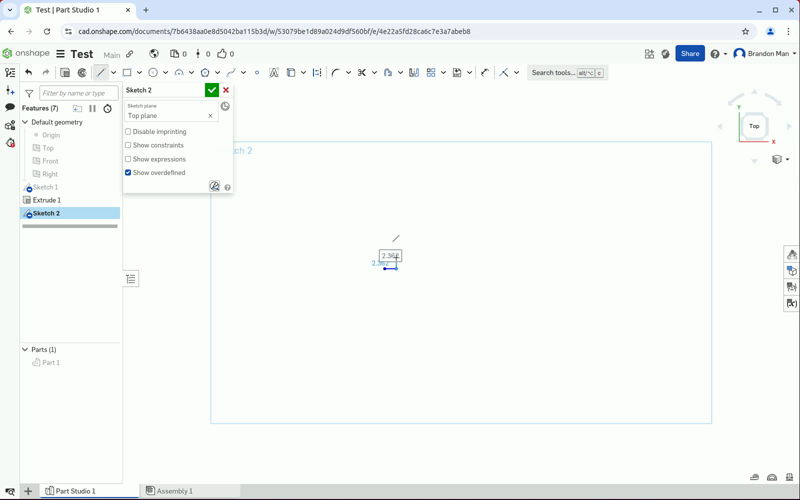
click(396, 257)
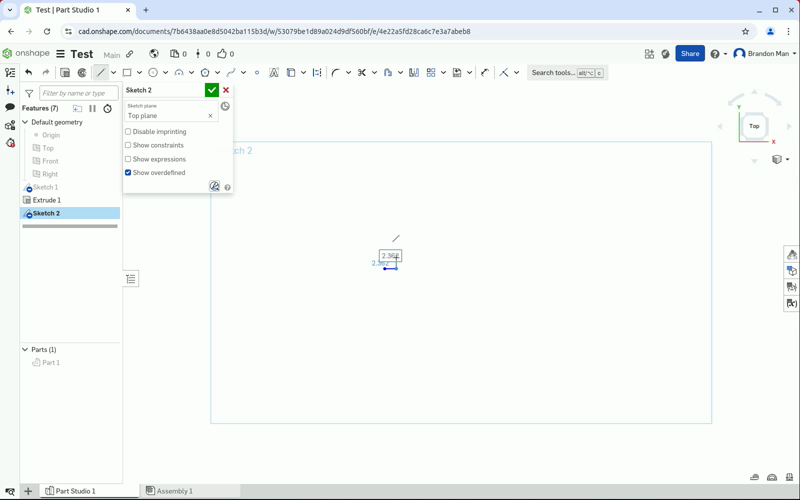
key_up(shift)
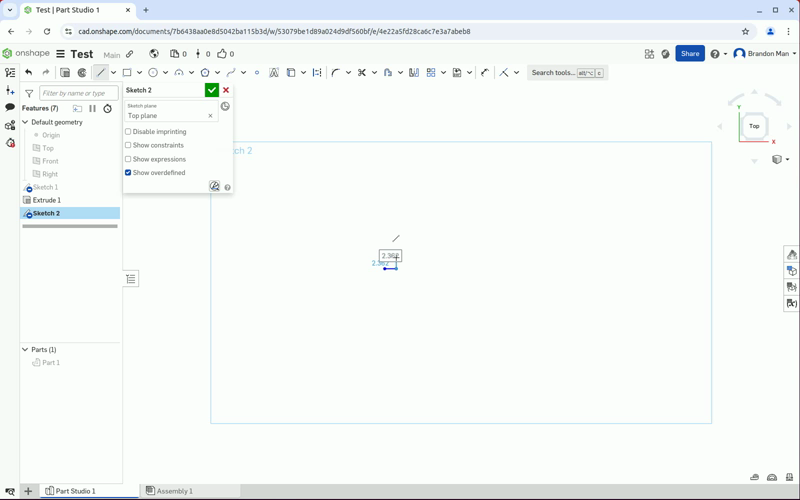
key_down(shift)
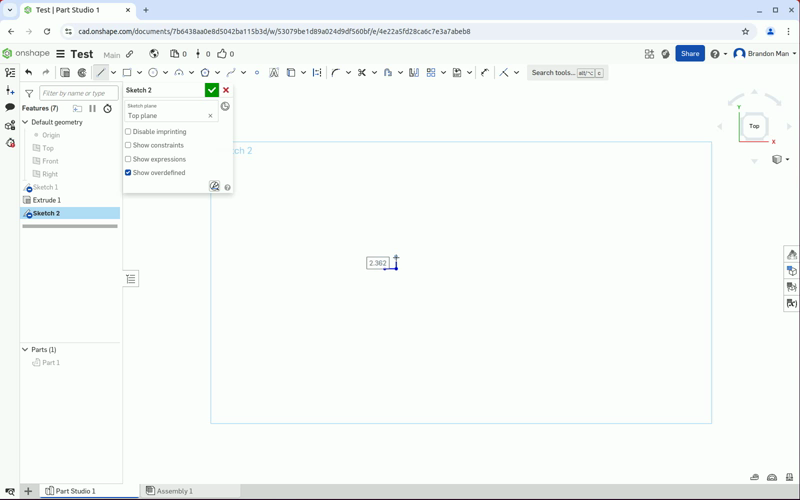
mouse_move(426, 257)
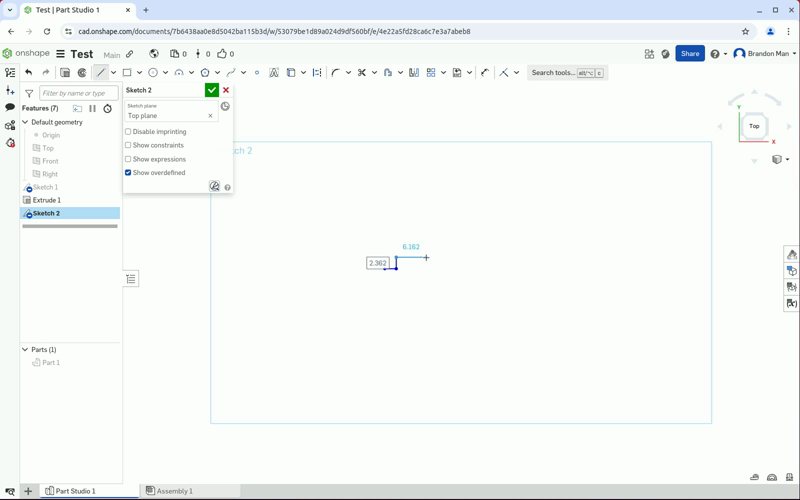
mouse_move(384, 257)
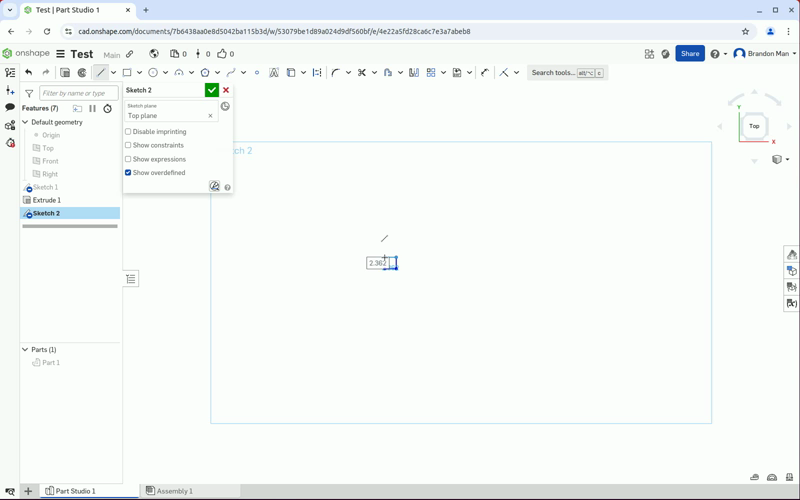
click(384, 257)
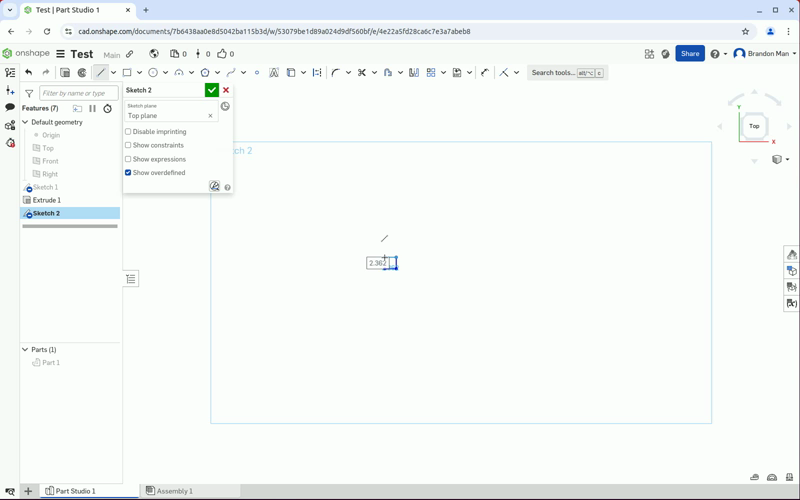
key_up(shift)
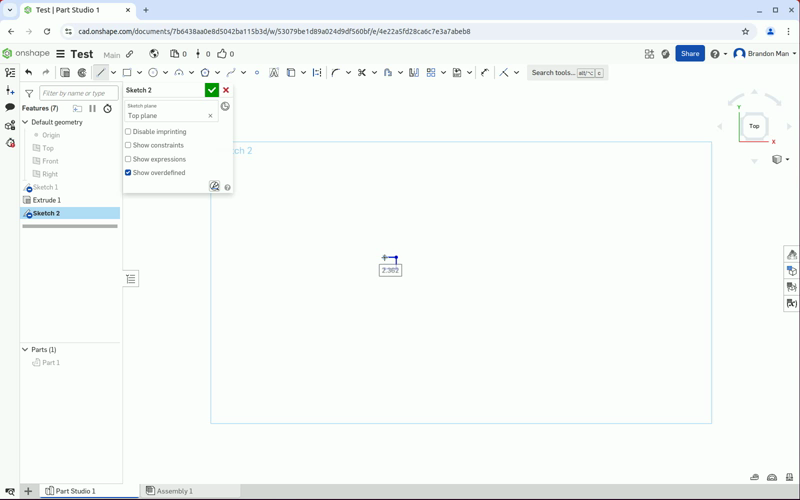
mouse_move(414, 257)
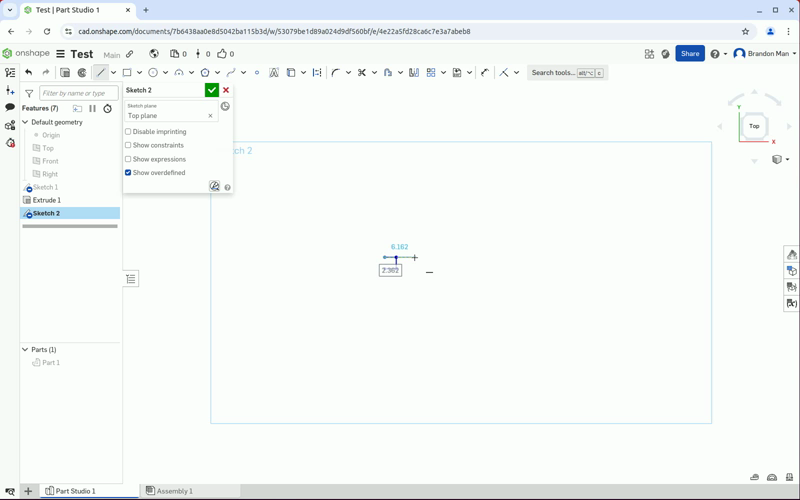
key_down(shift)
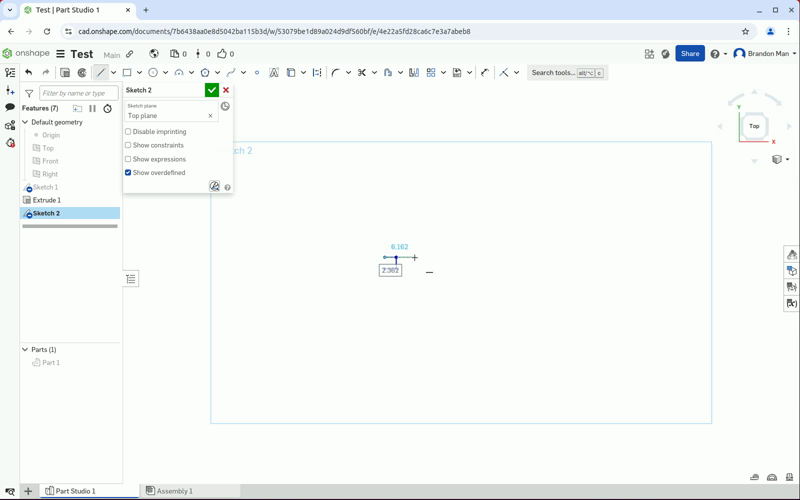
mouse_move(384, 268)
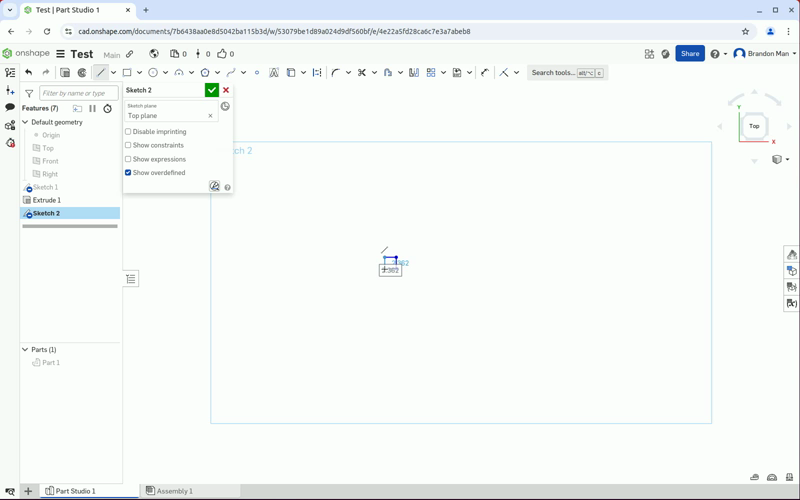
key_up(shift)
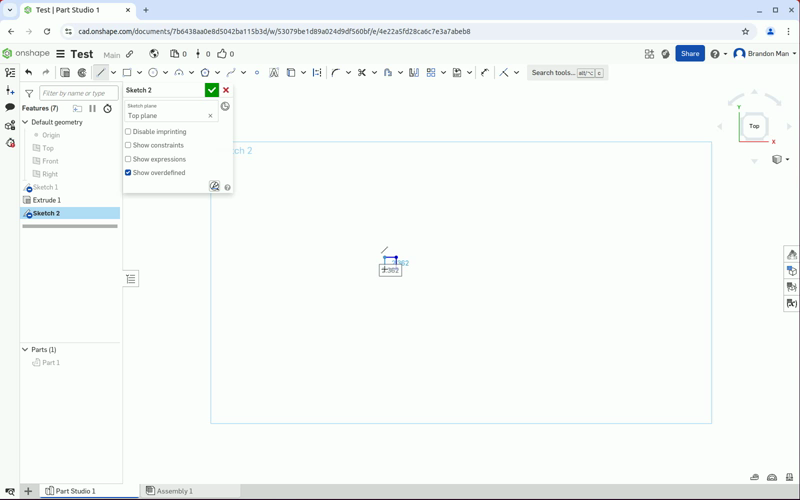
click(384, 268)
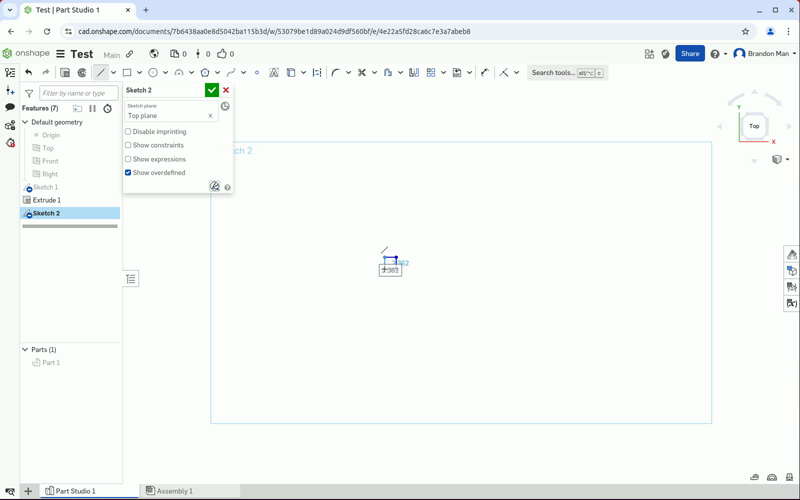
key(esc)
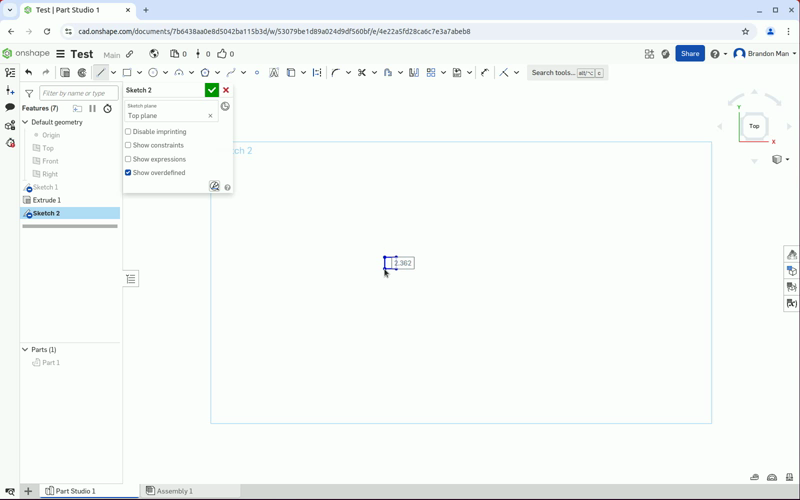
mouse_move(386, 267)
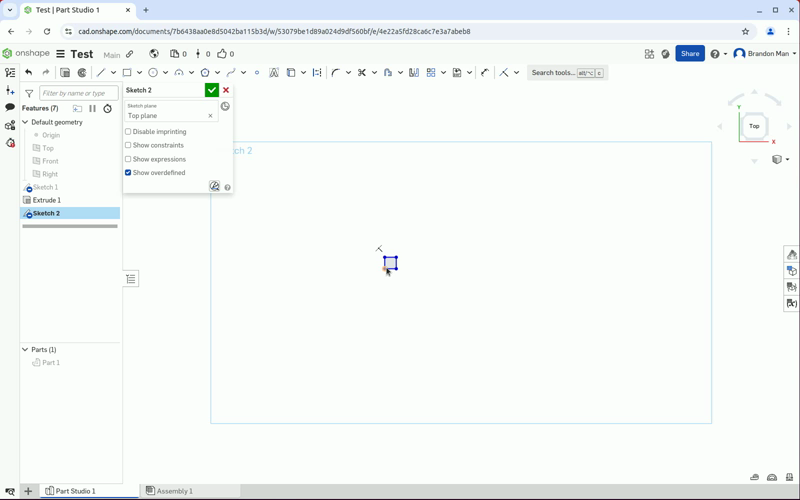
scroll(6)
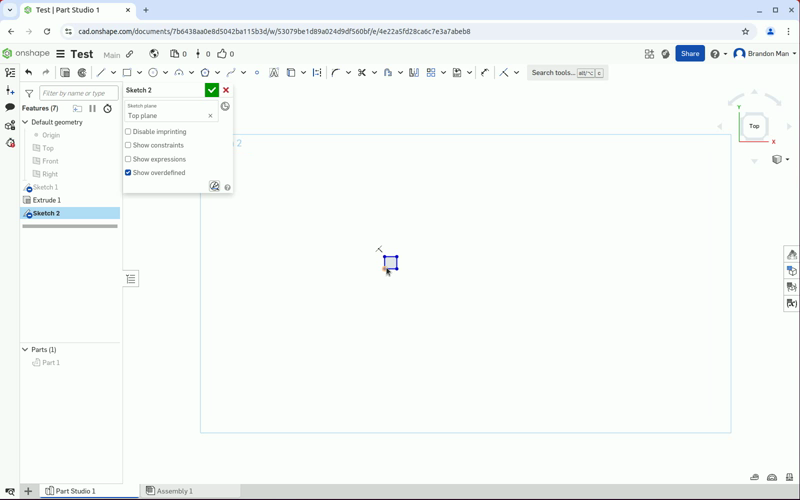
scroll(6)
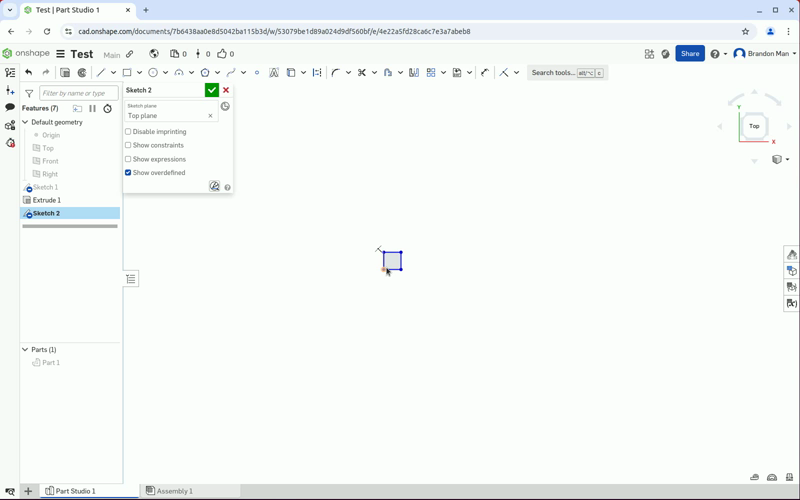
scroll(6)
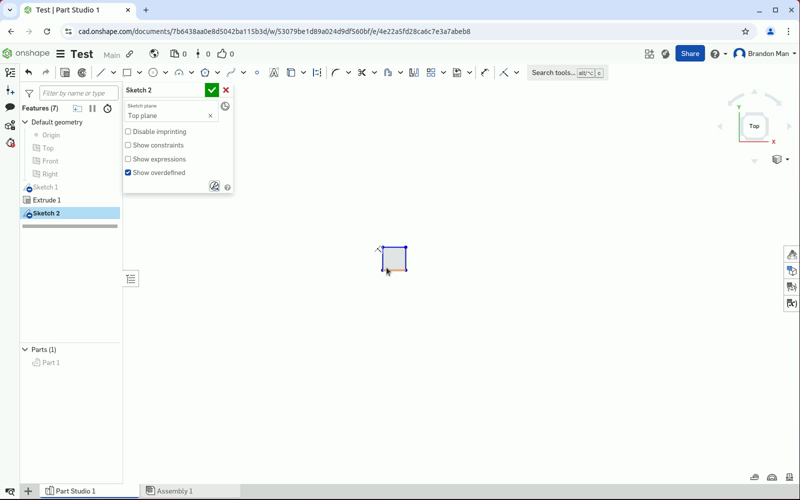
scroll(6)
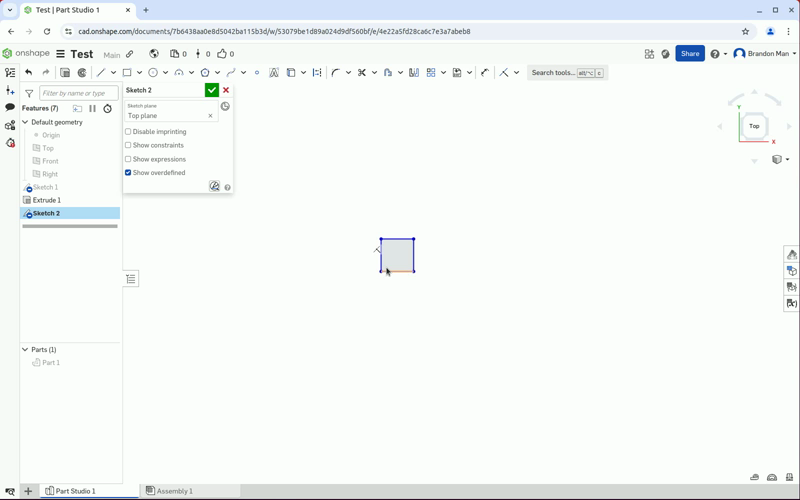
scroll(6)
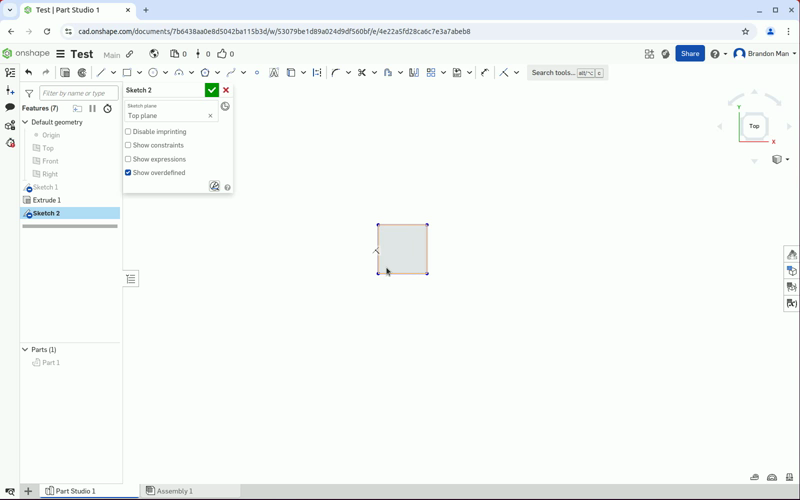
scroll(6)
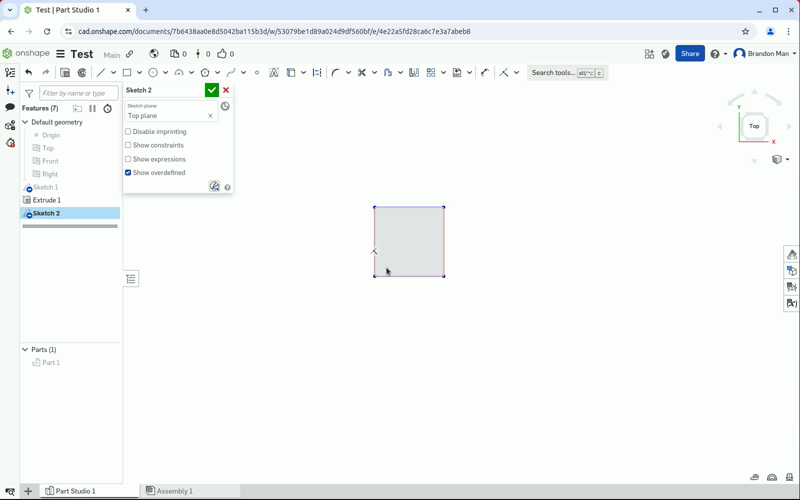
scroll(6)
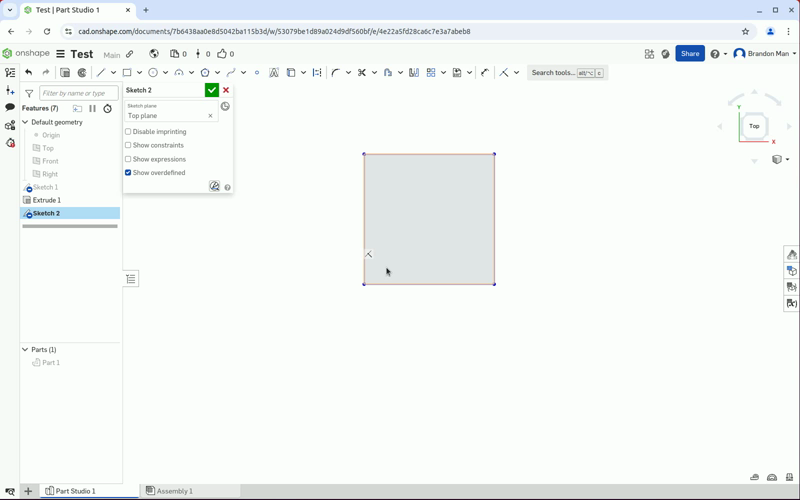
click(386, 267)
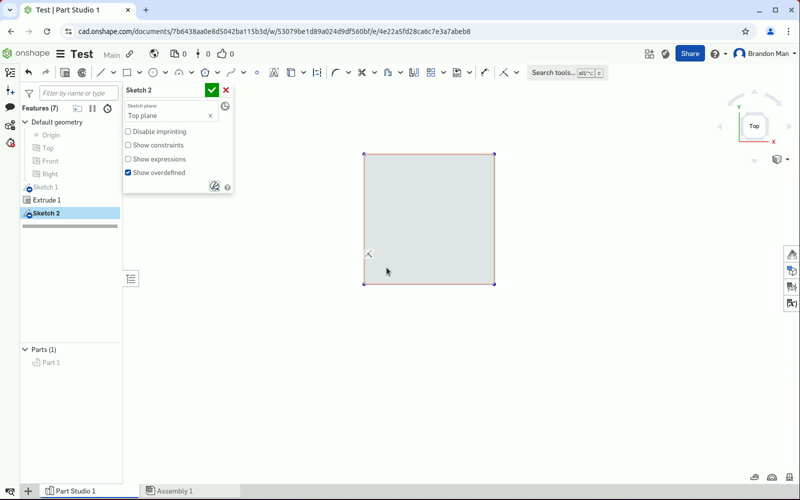
scroll(-6)
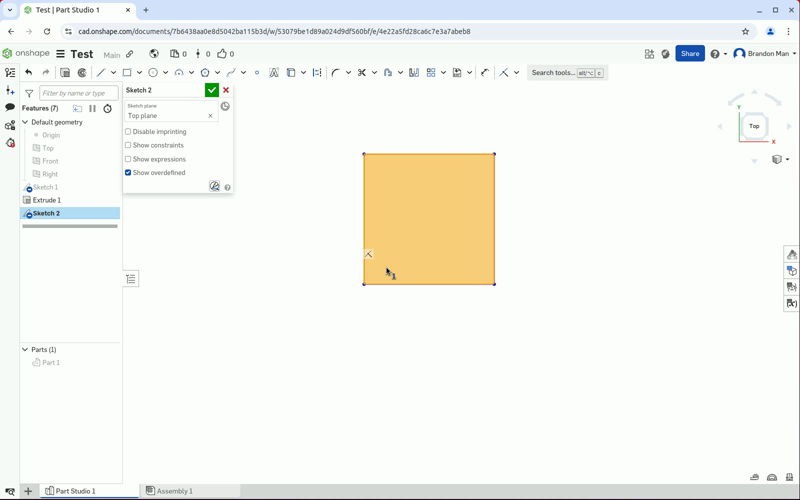
scroll(-6)
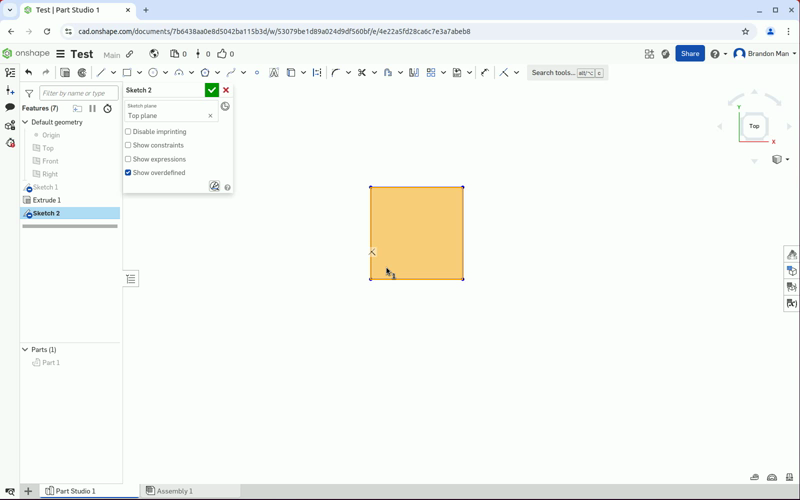
scroll(-6)
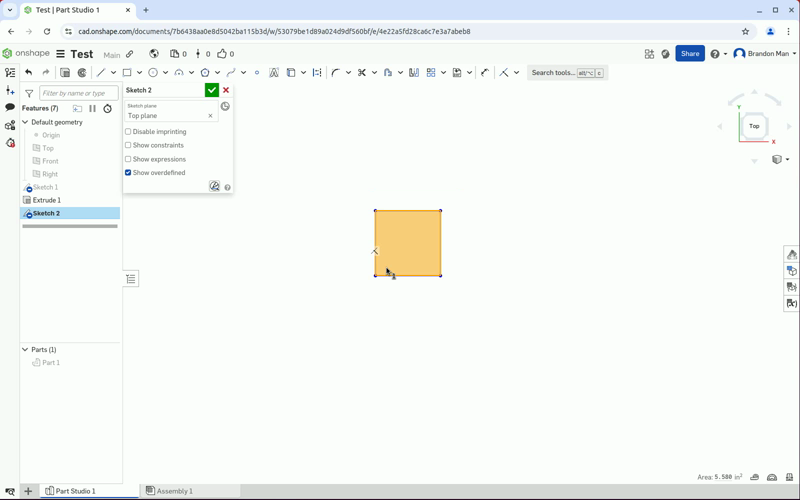
scroll(-6)
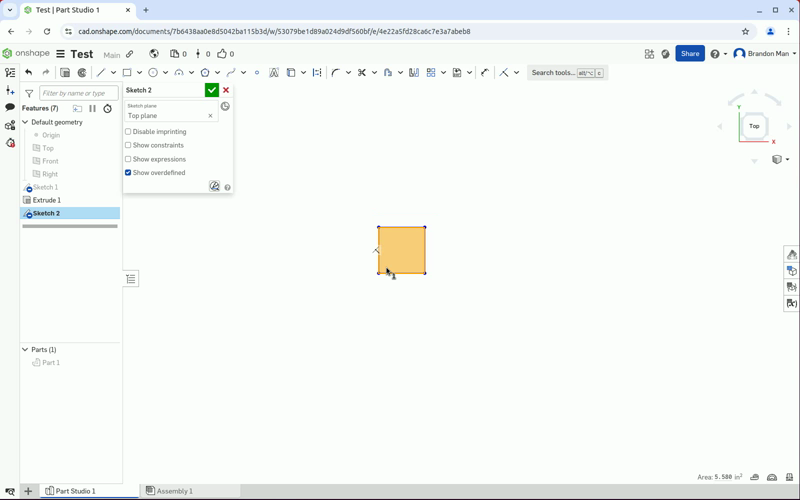
scroll(-6)
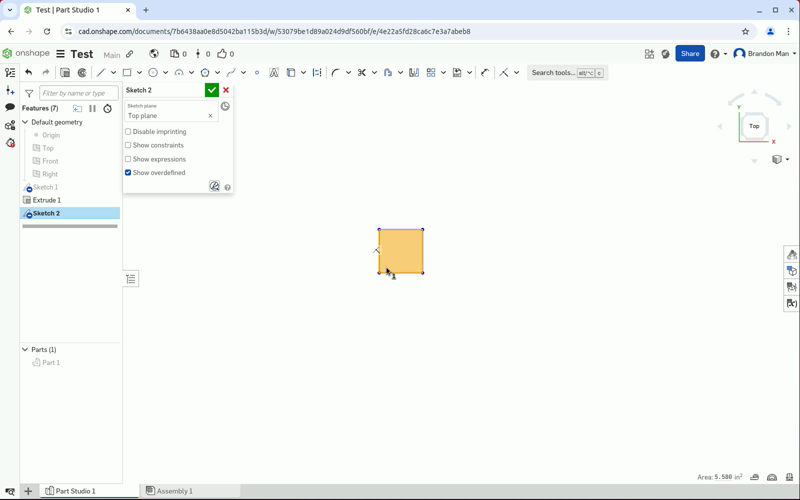
scroll(-6)
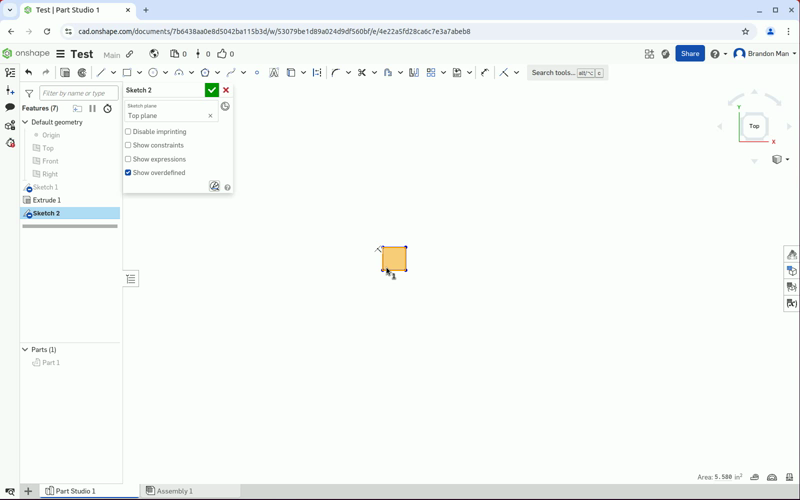
scroll(-6)
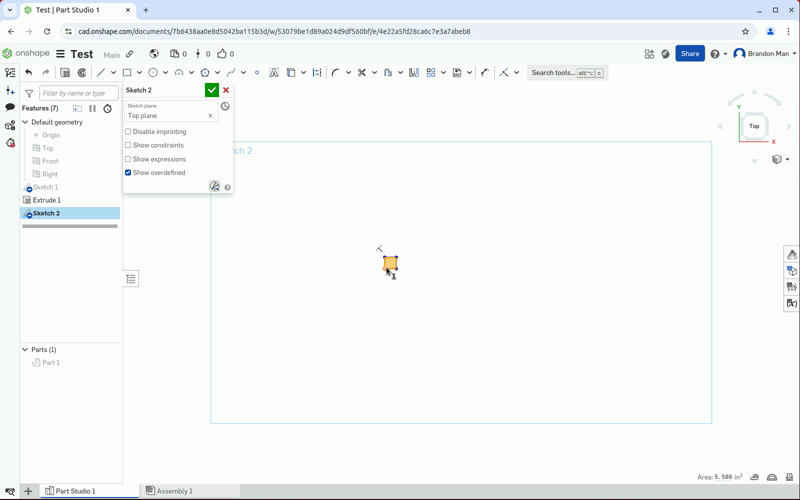
mouse_move(73, 352)
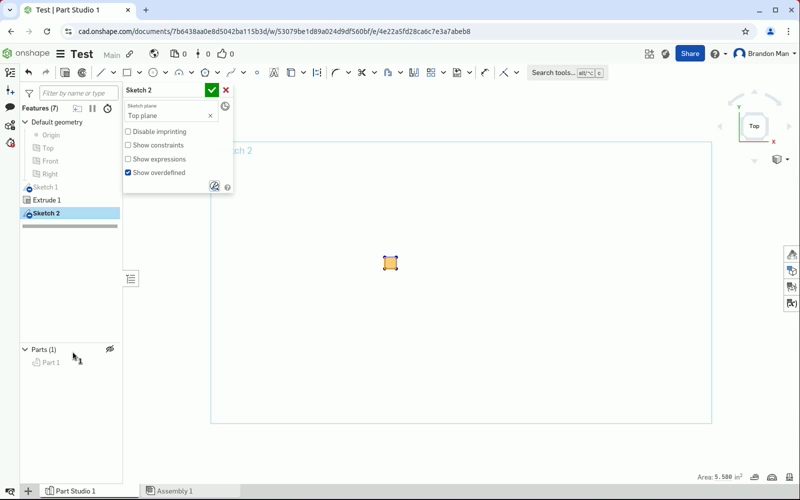
key(shift+y)
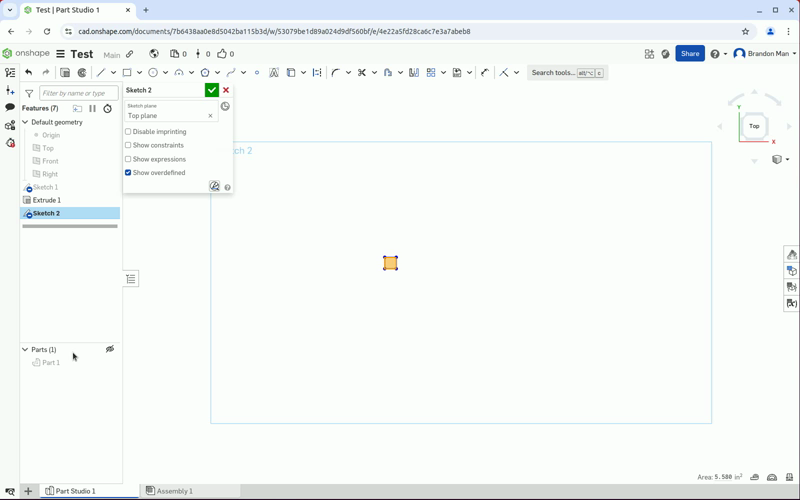
key(shift+e)
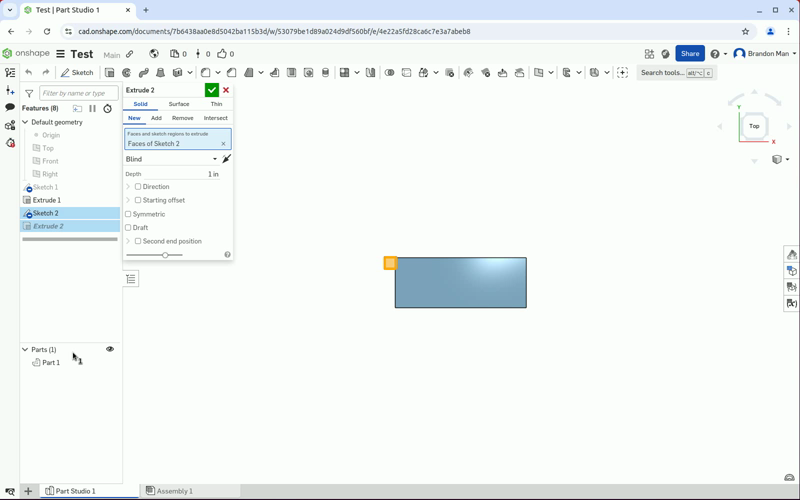
mouse_move(143, 106)
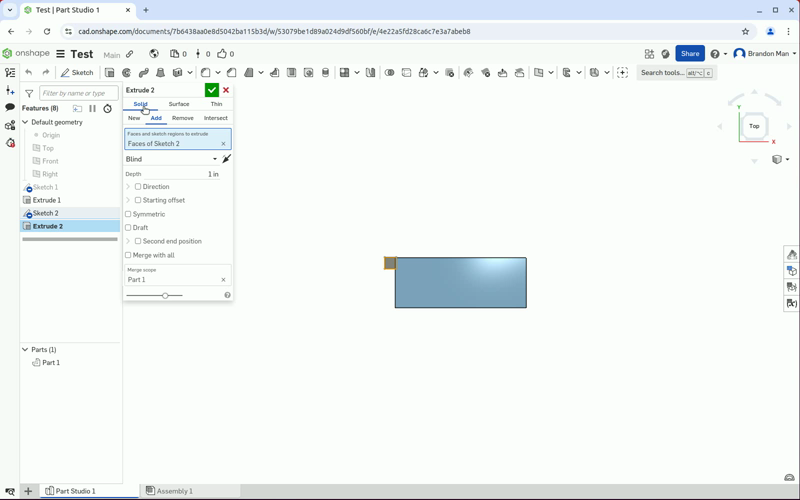
click(143, 106)
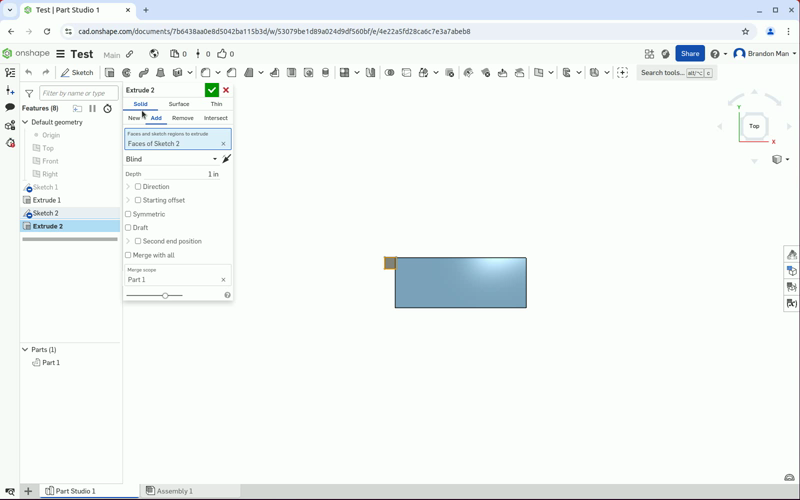
mouse_move(137, 120)
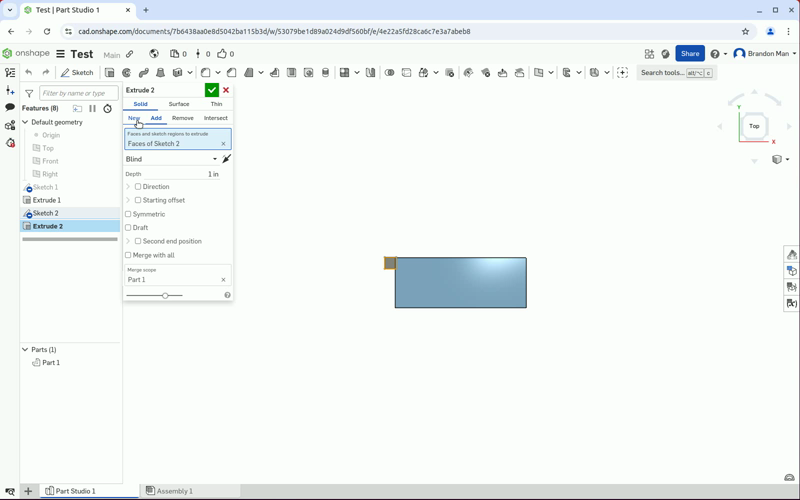
click(137, 120)
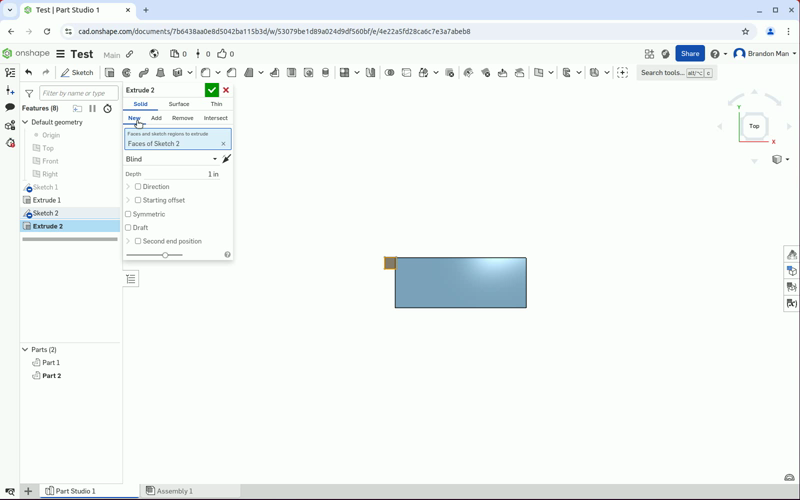
key(tab, 4)
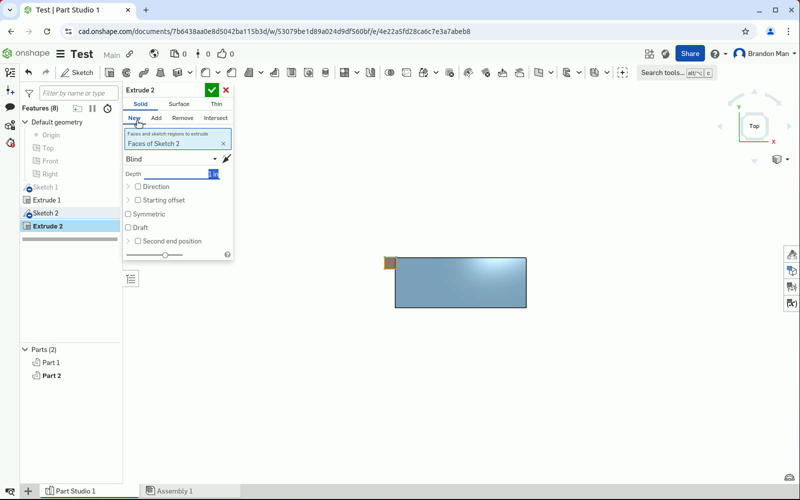
text(22.386)
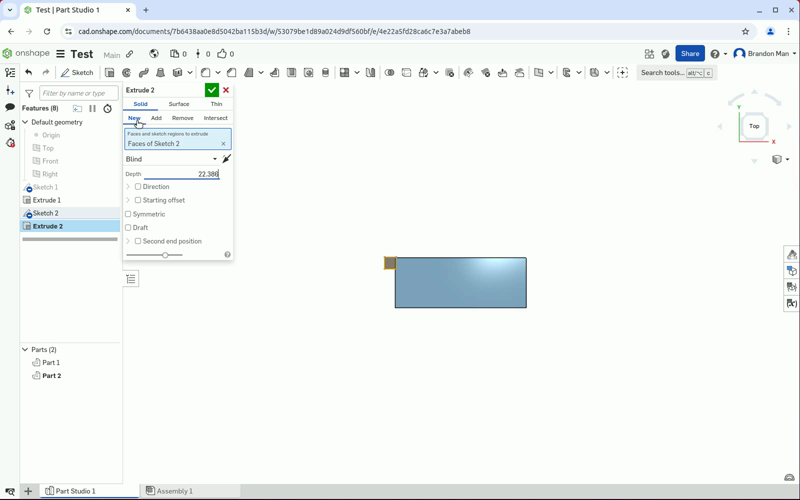
key(enter)
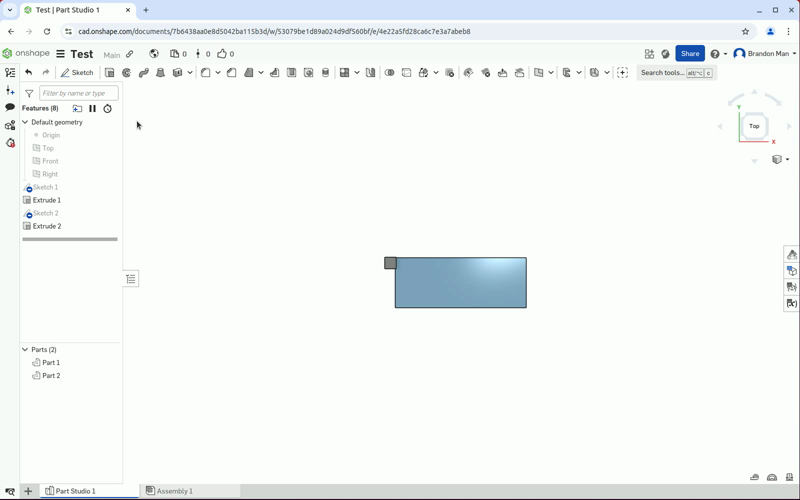
key(shift+h)
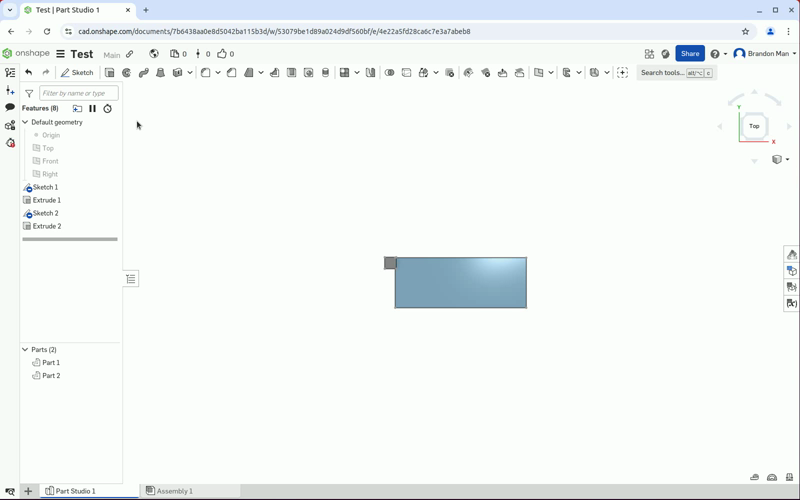
key(shift+h)
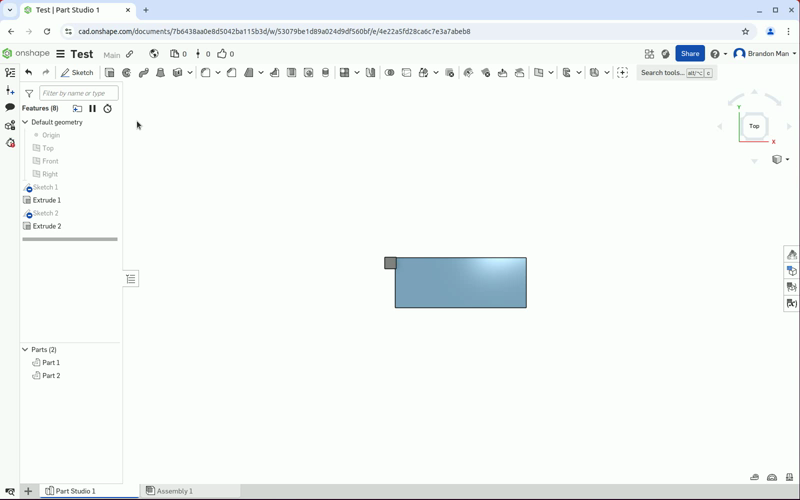
mouse_move(73, 189)
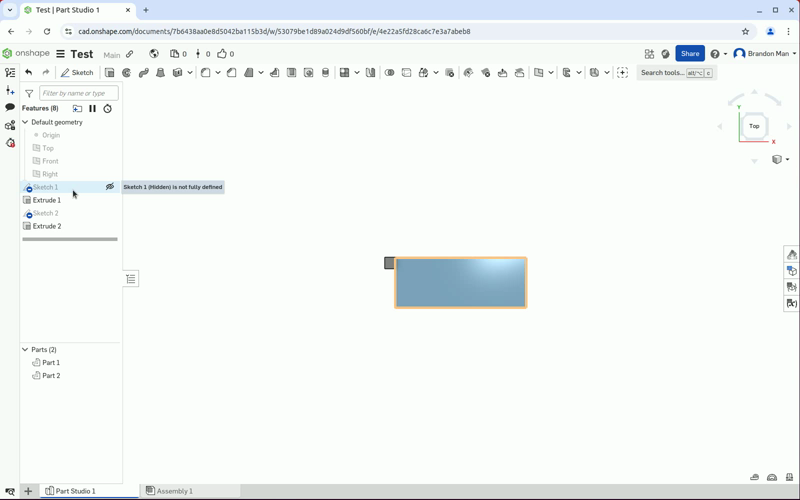
click(73, 189)
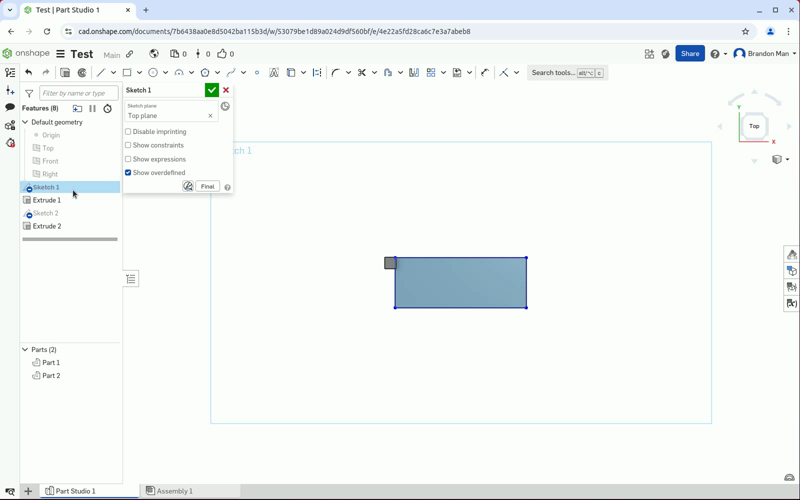
mouse_move(229, 92)
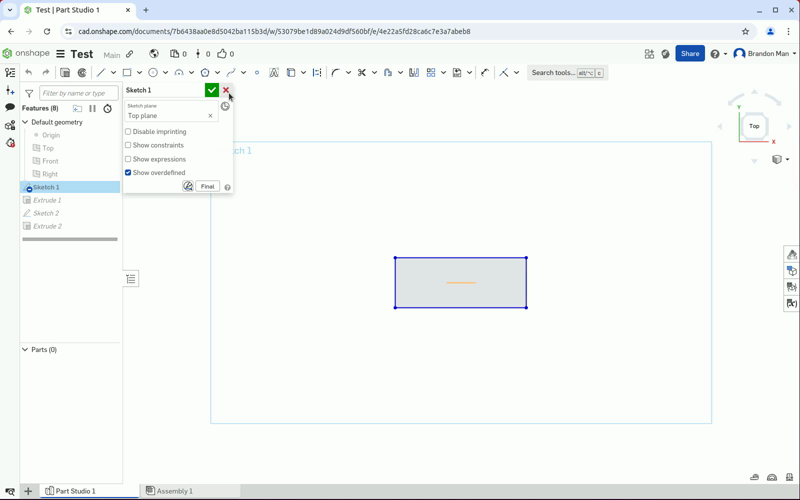
click(229, 92)
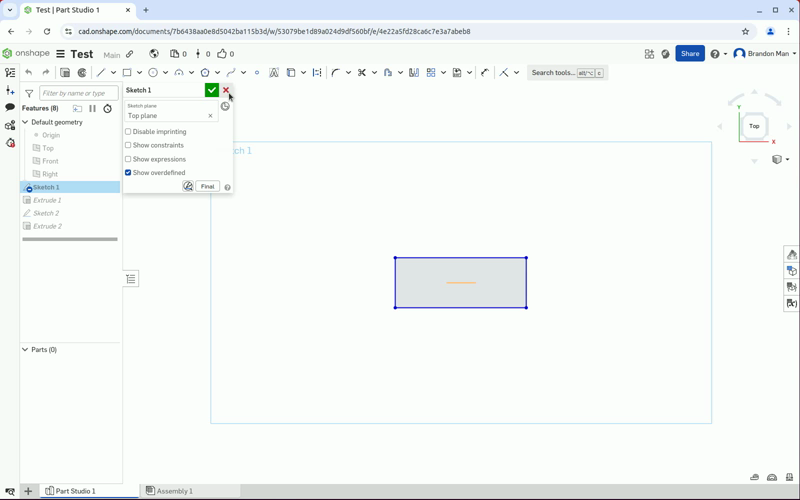
key(shift+s)
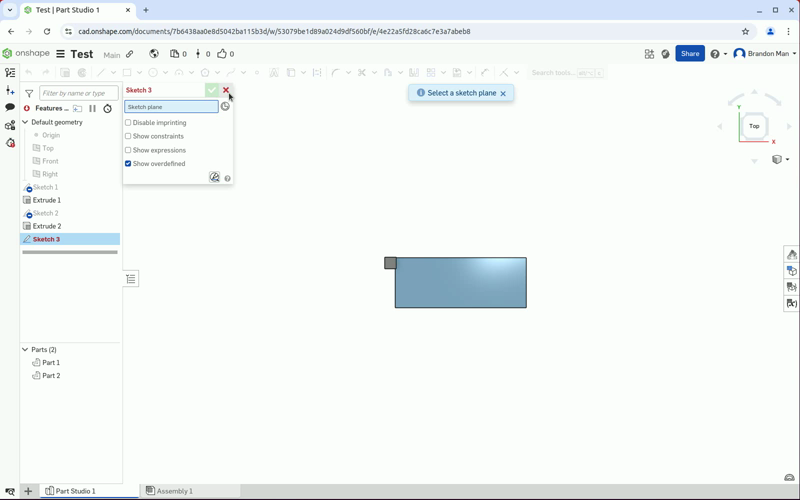
mouse_move(73, 150)
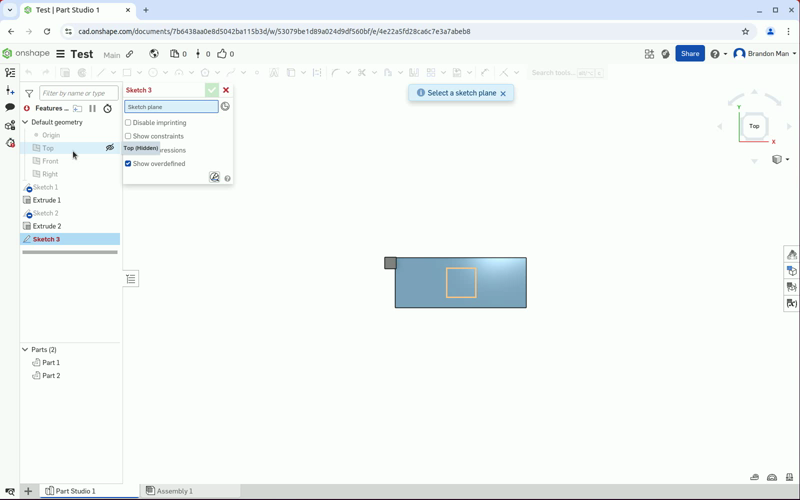
click(73, 150)
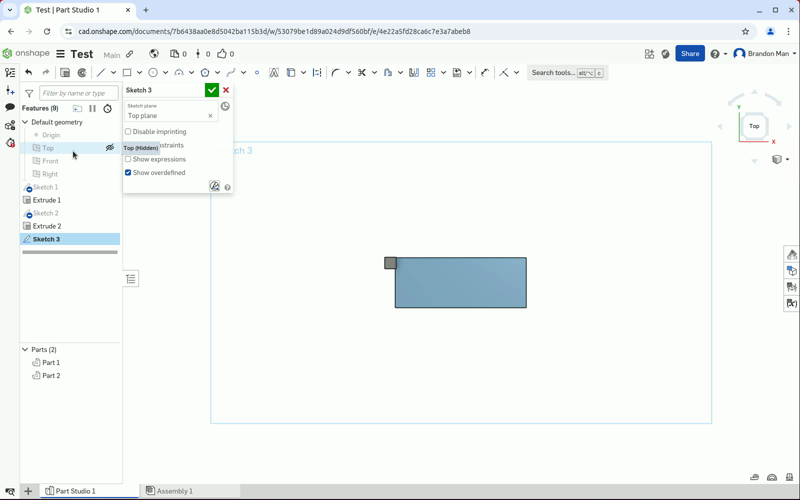
mouse_move(73, 352)
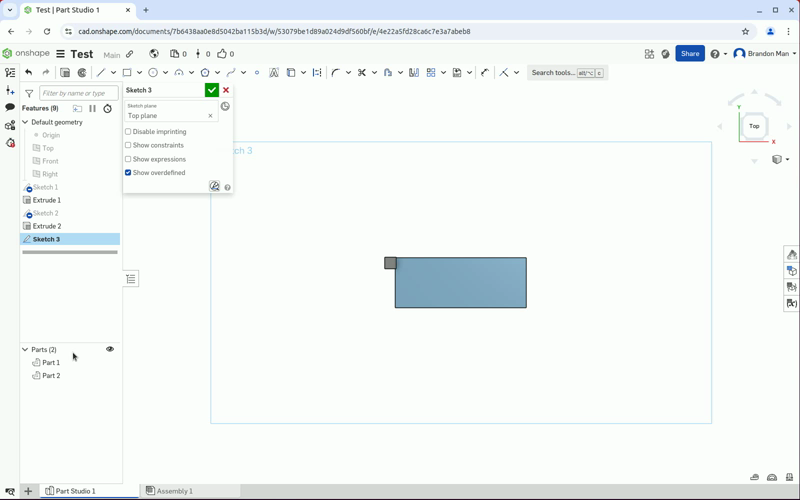
key(y)
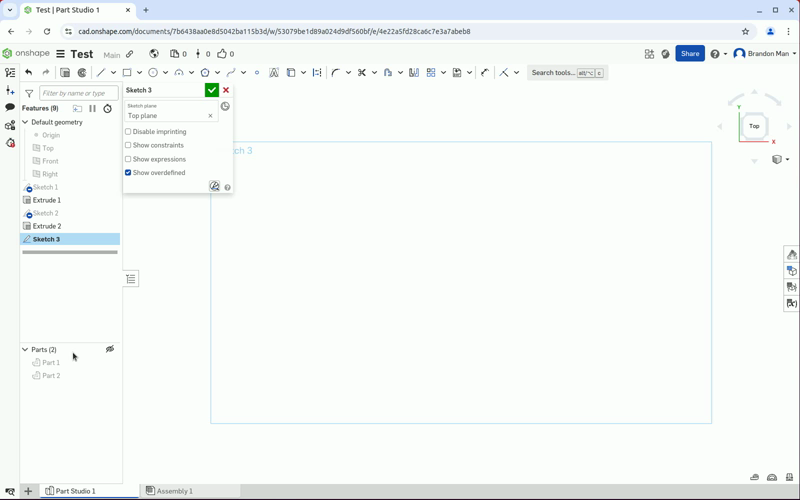
key(l)
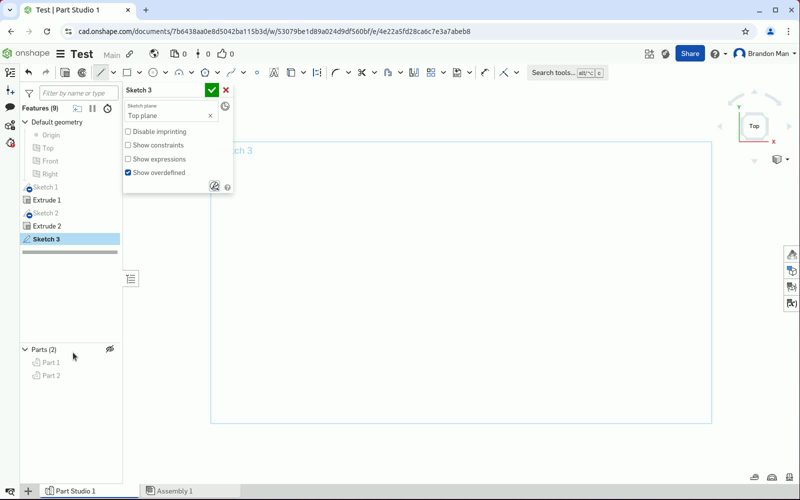
key_down(shift)
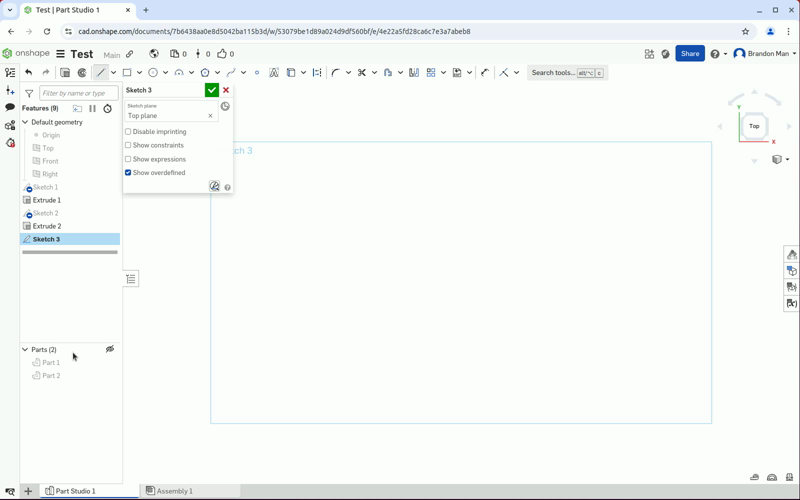
mouse_move(384, 319)
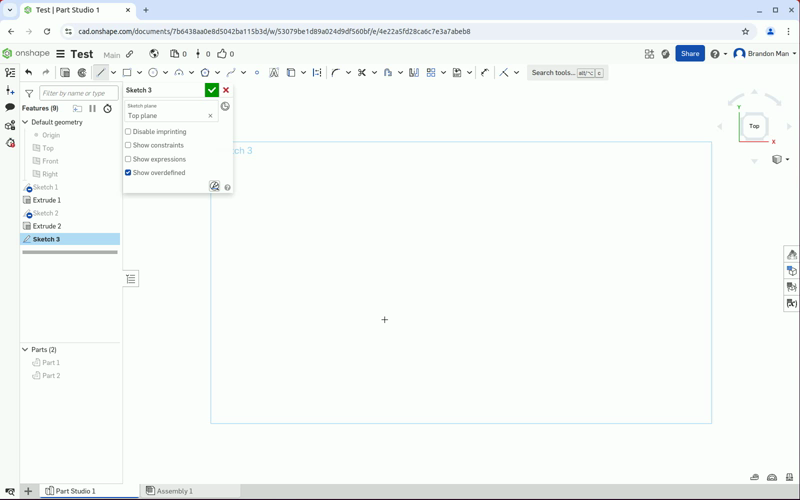
click(384, 319)
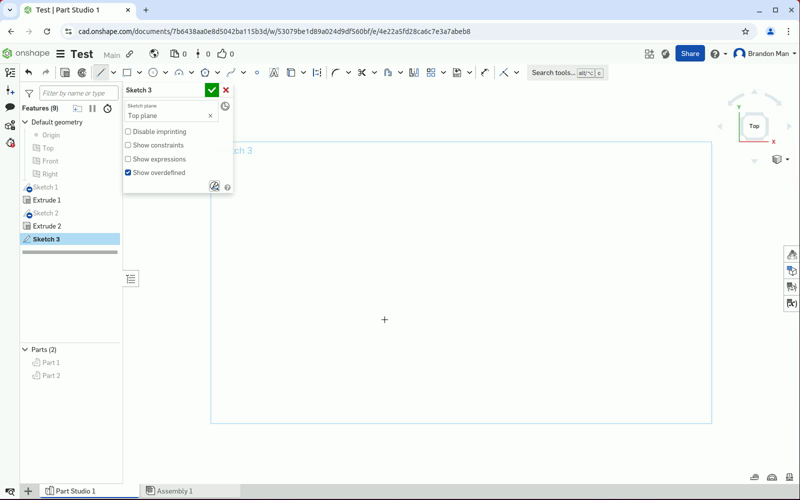
key_up(shift)
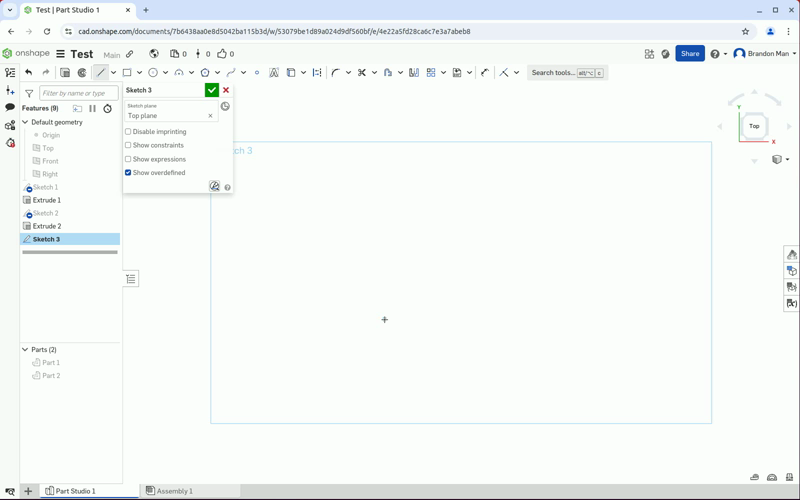
key_down(shift)
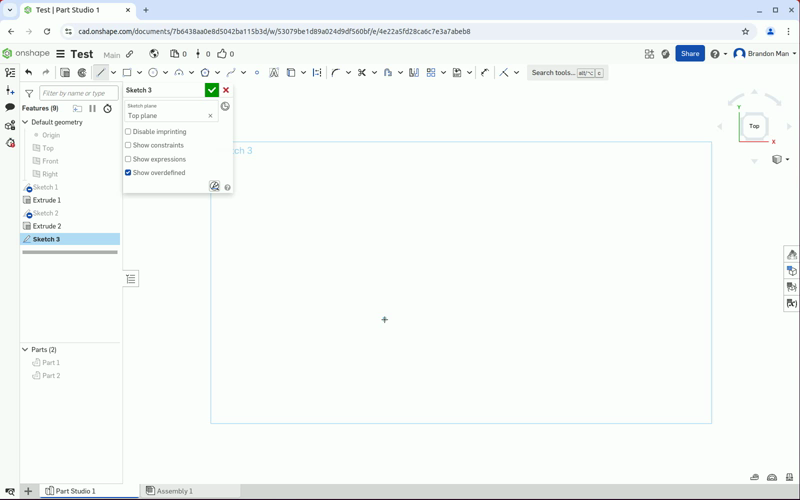
mouse_move(414, 319)
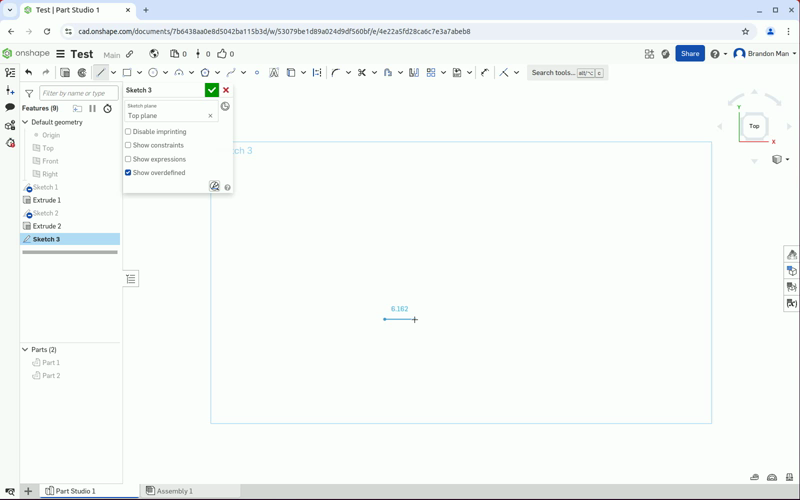
mouse_move(396, 319)
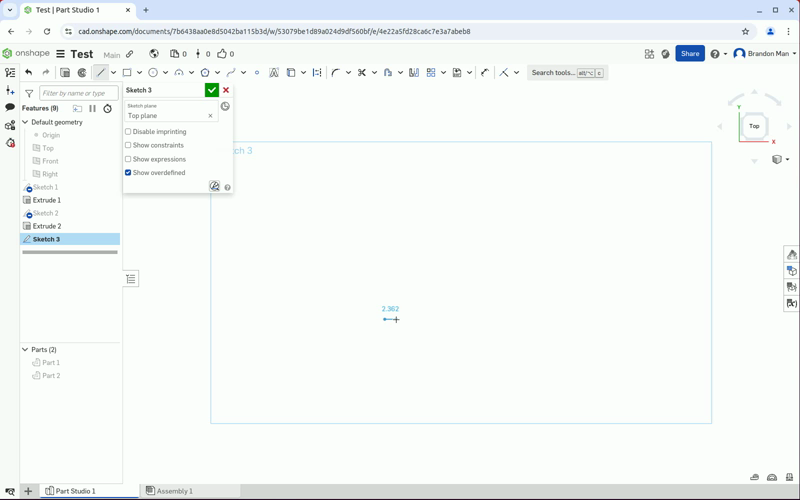
click(396, 319)
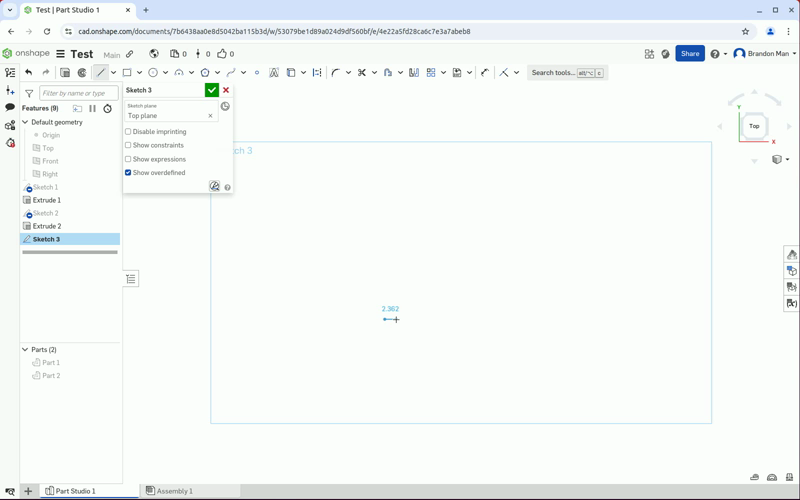
key_up(shift)
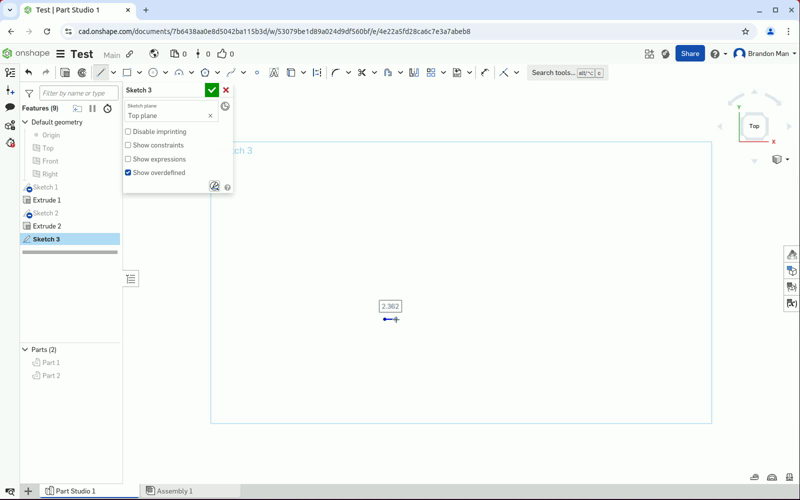
key_down(shift)
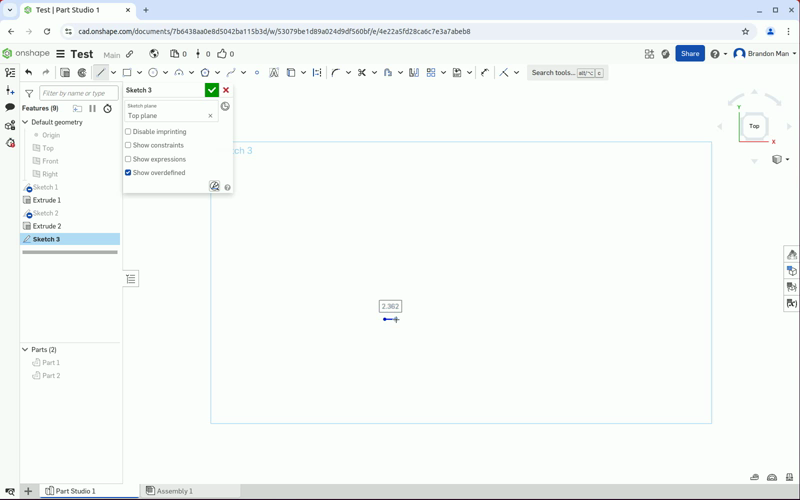
mouse_move(426, 319)
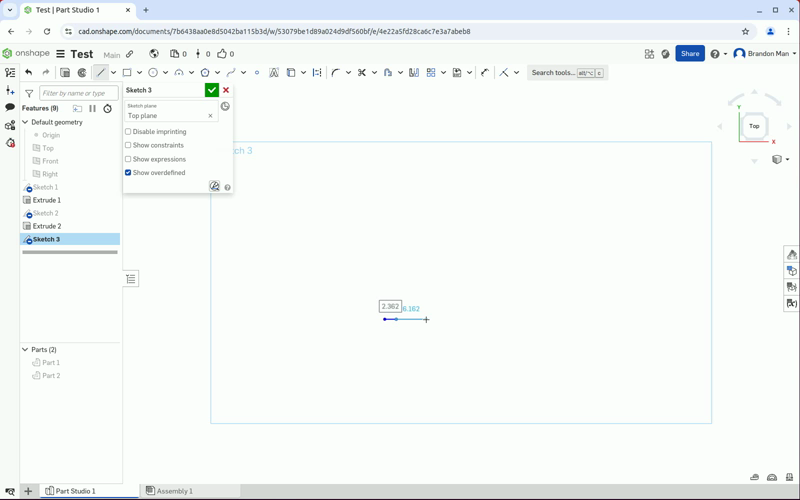
mouse_move(396, 307)
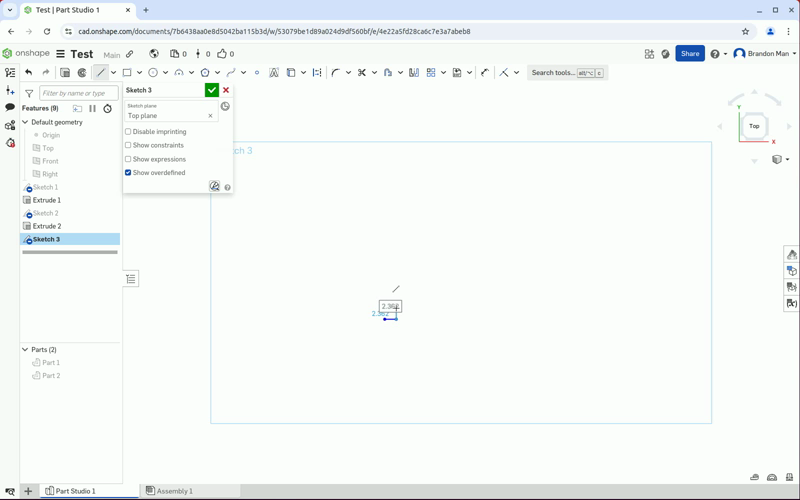
click(396, 307)
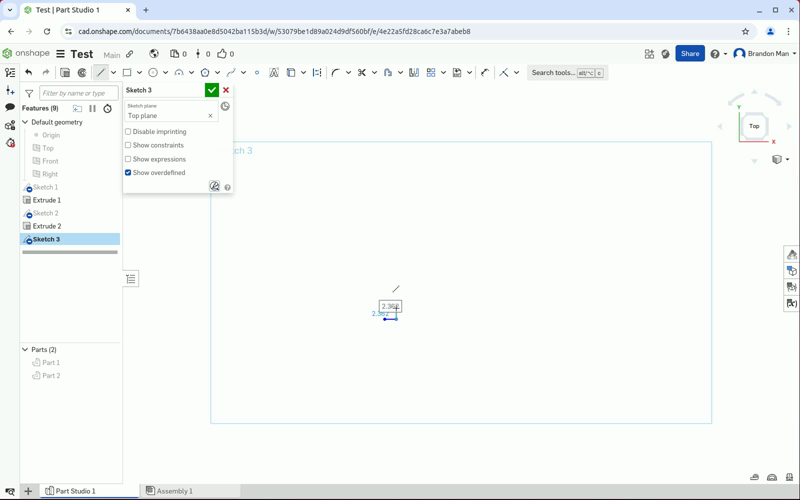
key_up(shift)
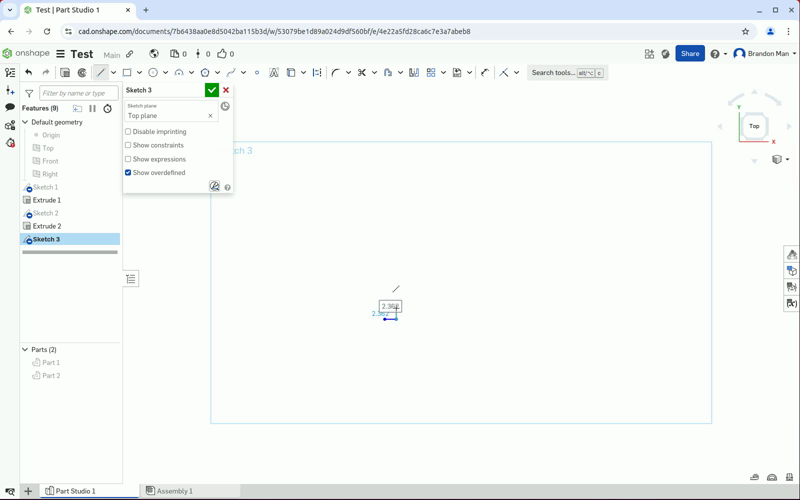
key_down(shift)
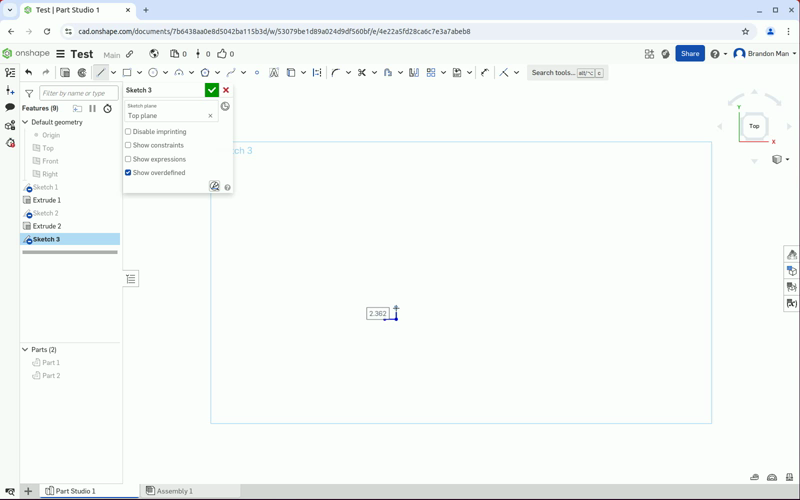
mouse_move(426, 307)
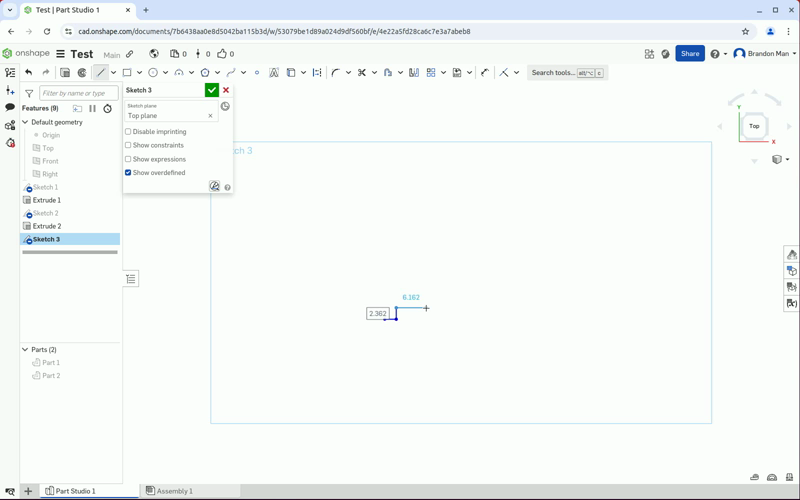
mouse_move(384, 307)
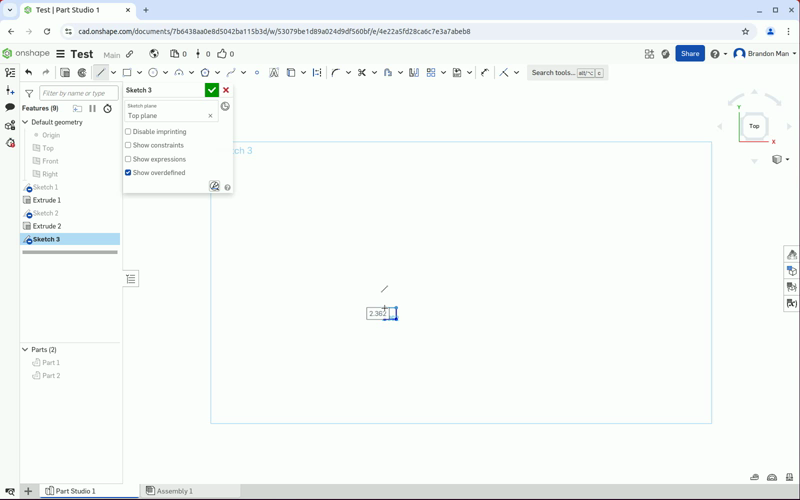
click(384, 307)
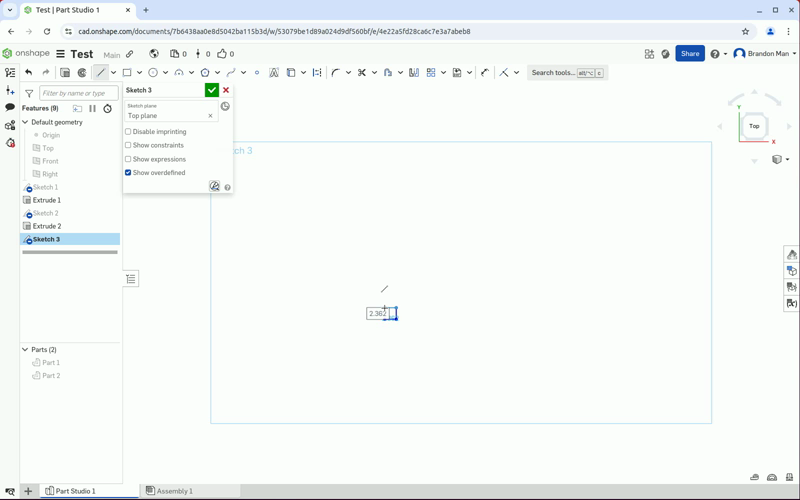
key_up(shift)
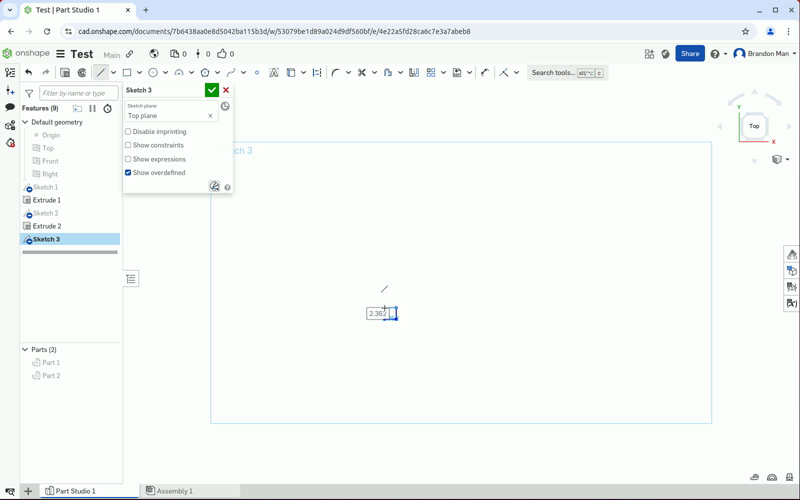
mouse_move(414, 307)
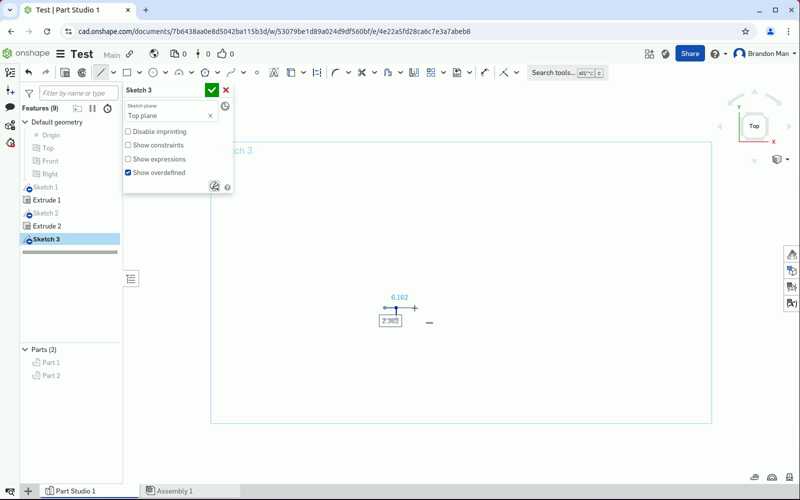
key_down(shift)
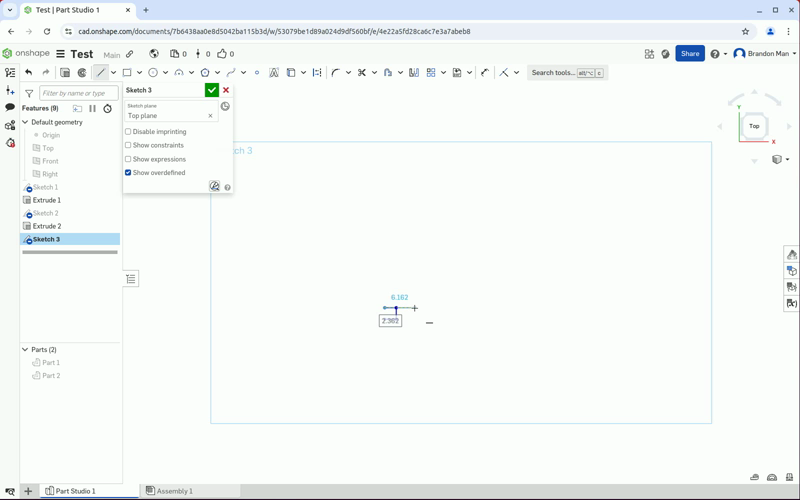
mouse_move(384, 319)
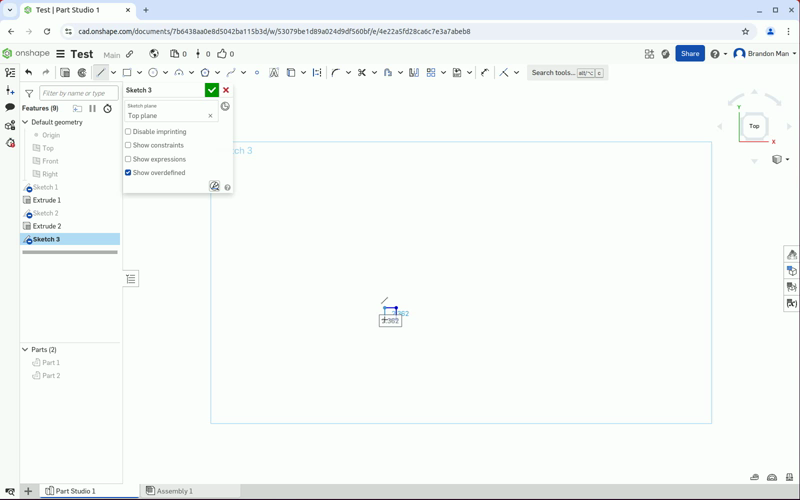
key_up(shift)
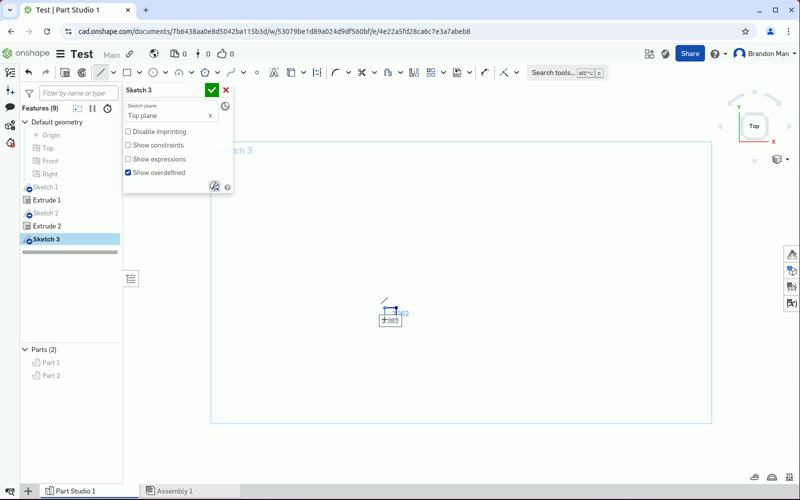
click(384, 319)
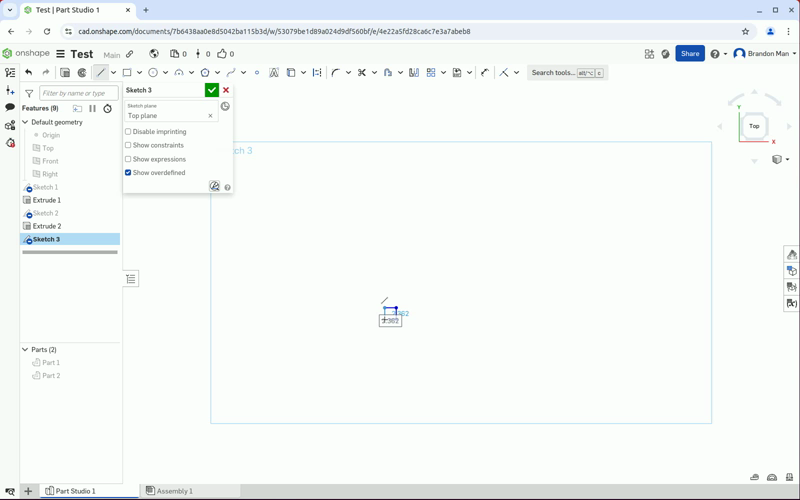
key(esc)
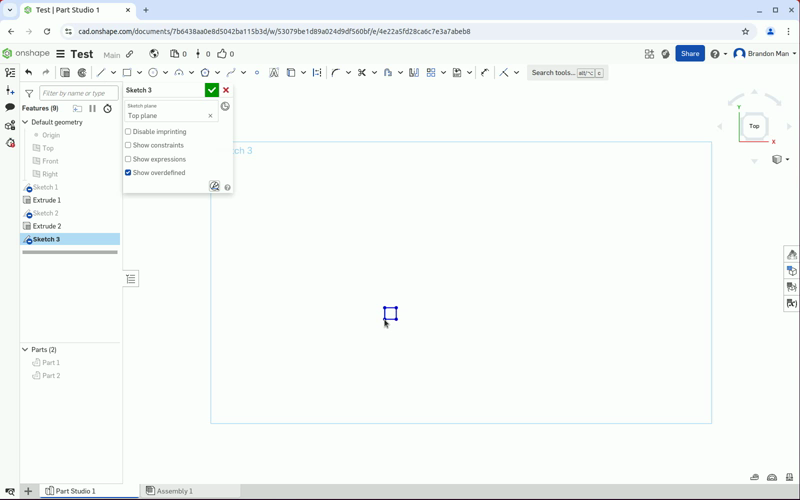
mouse_move(389, 316)
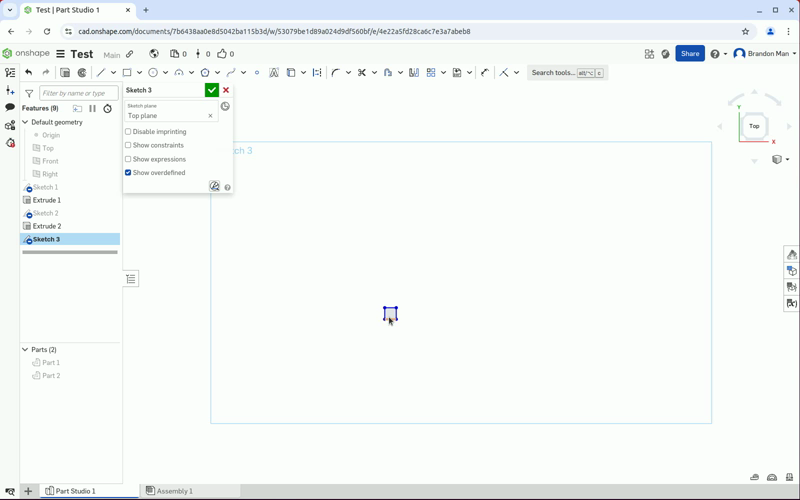
scroll(6)
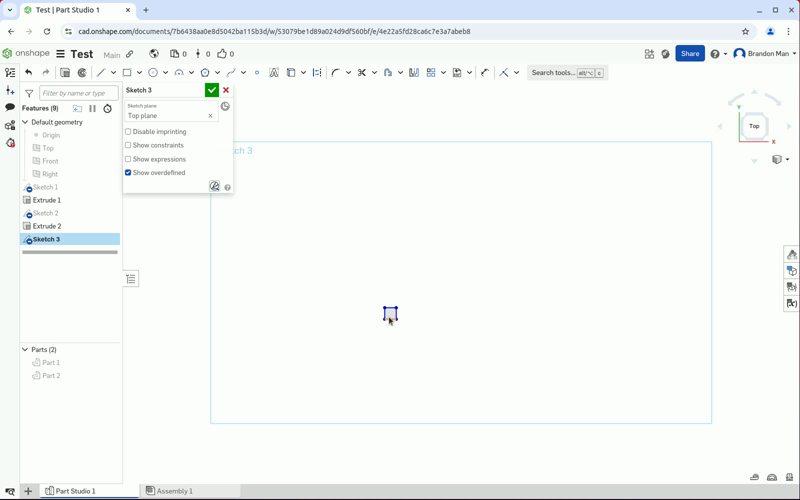
scroll(6)
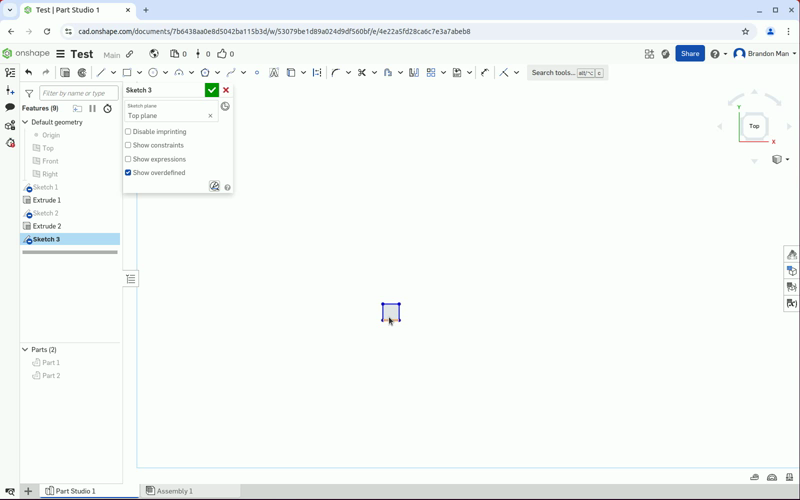
scroll(6)
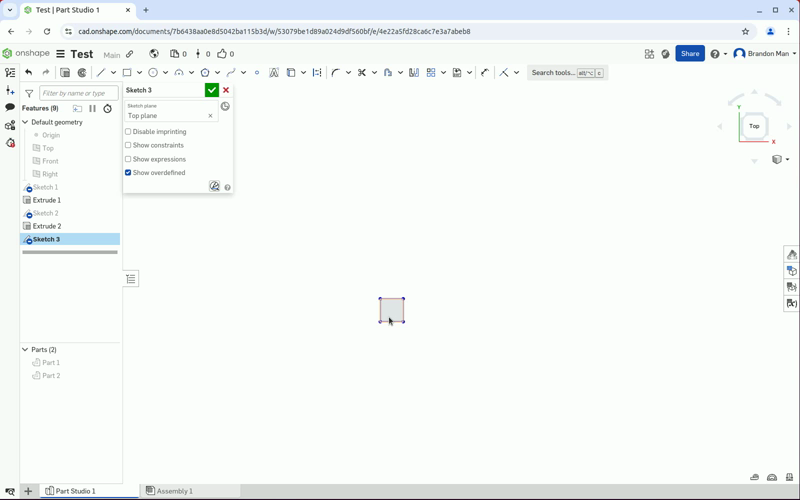
scroll(6)
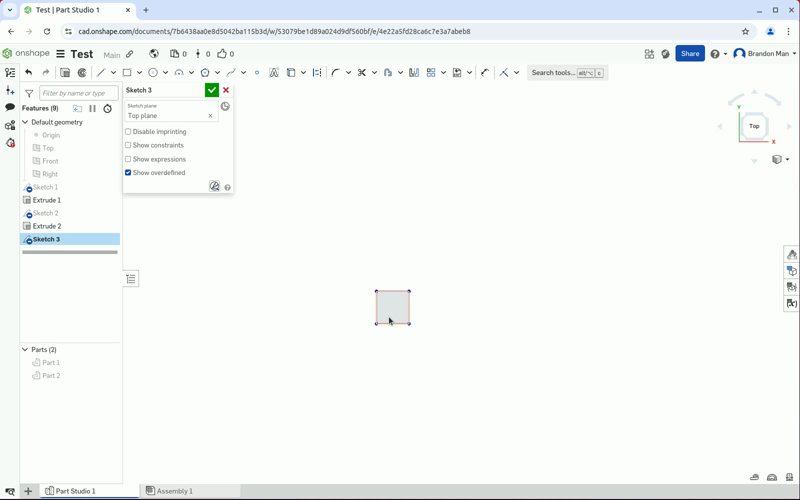
scroll(6)
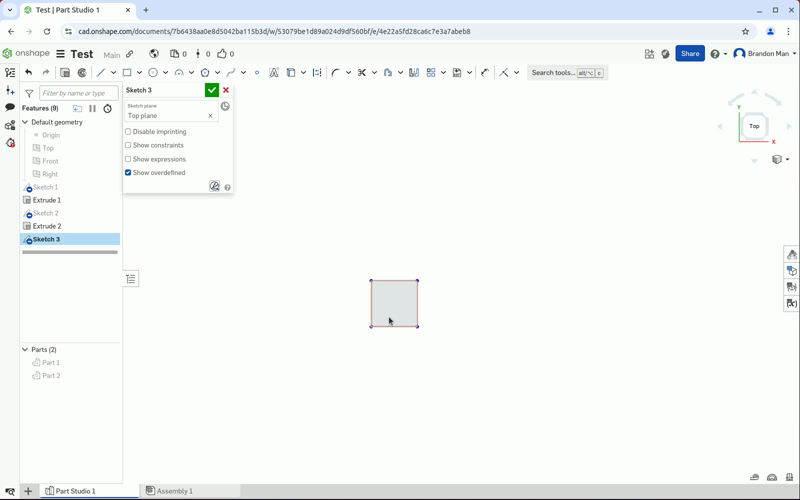
scroll(6)
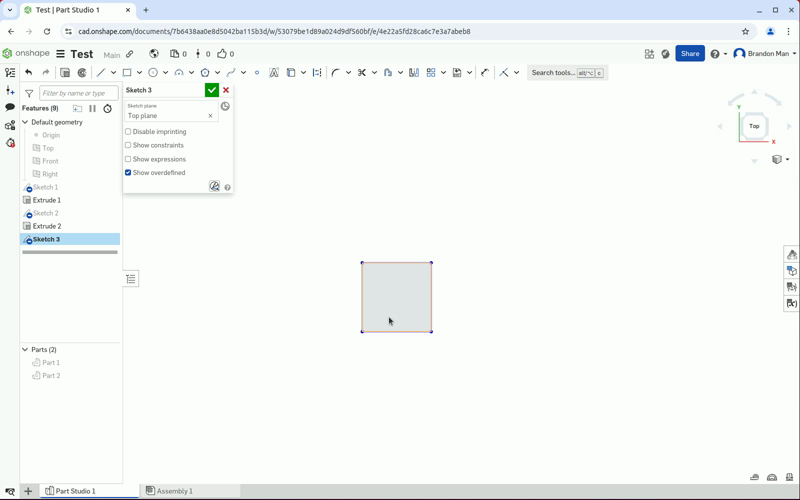
scroll(6)
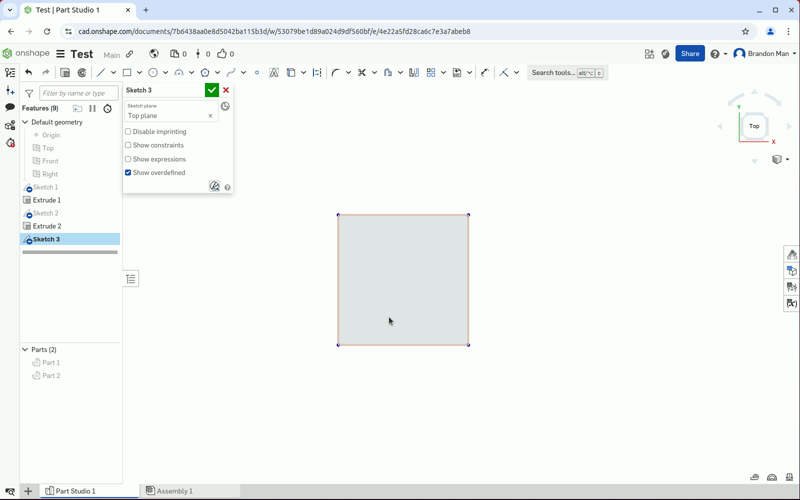
click(389, 316)
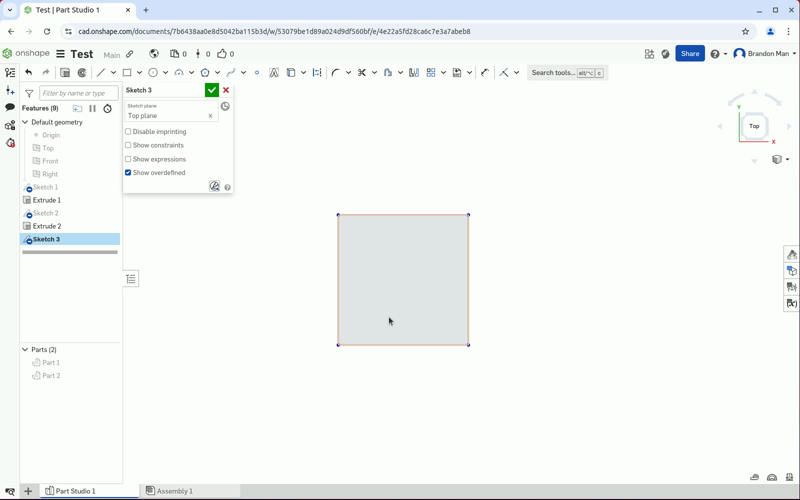
scroll(-6)
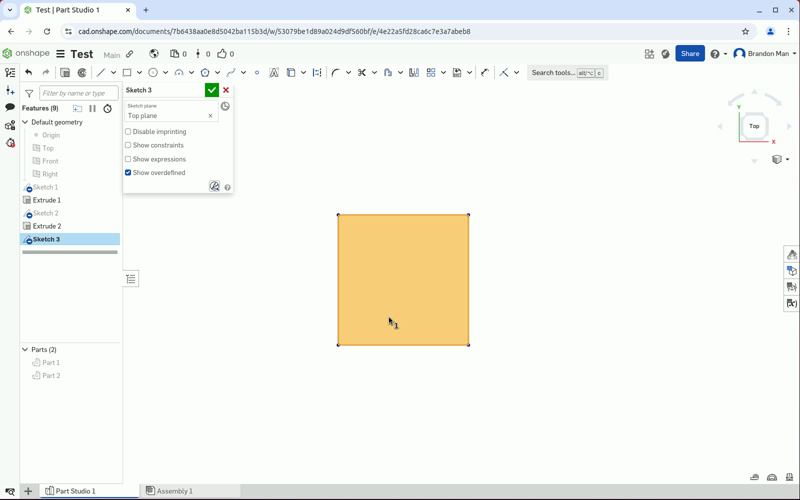
scroll(-6)
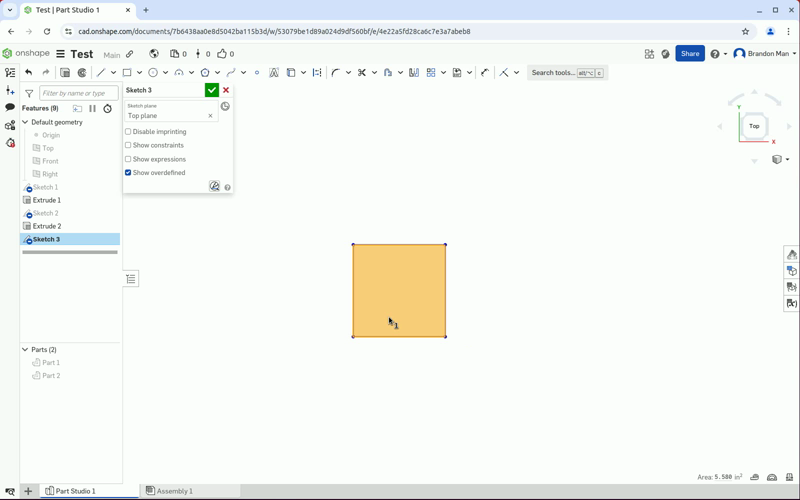
scroll(-6)
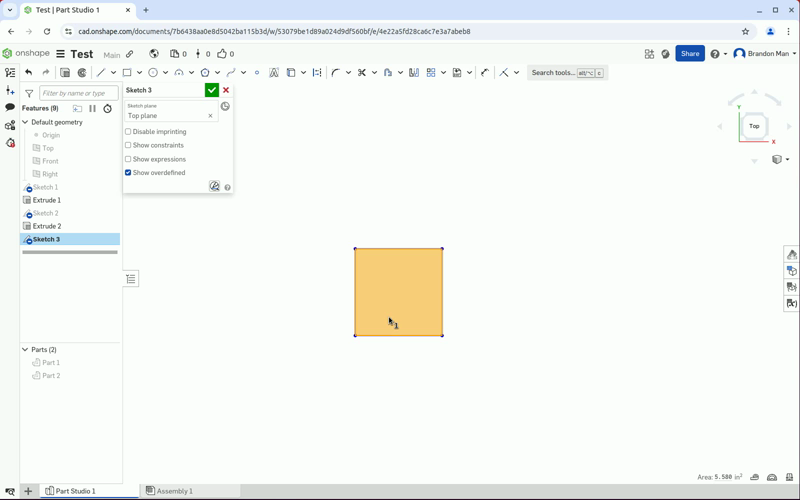
scroll(-6)
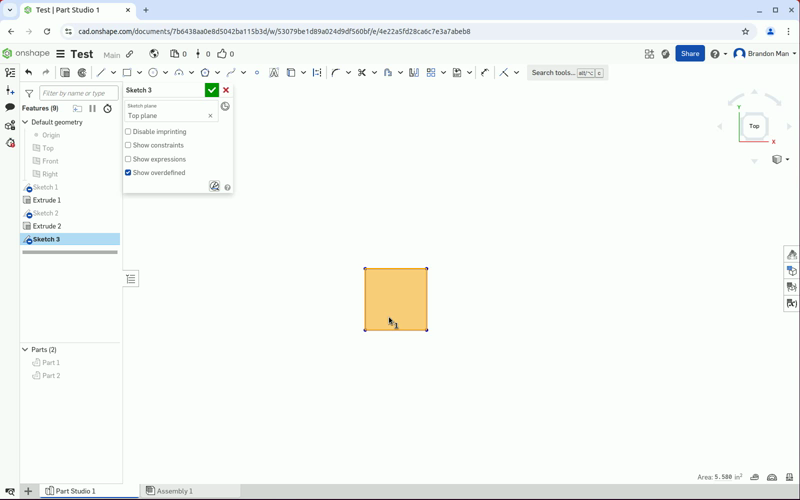
scroll(-6)
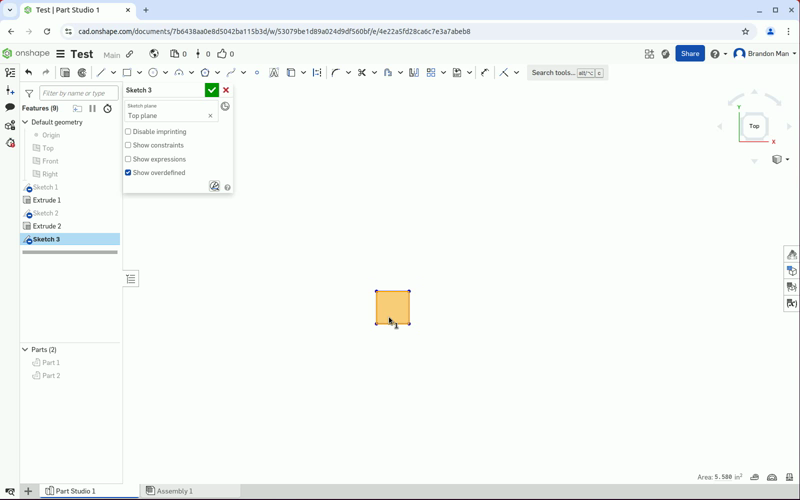
scroll(-6)
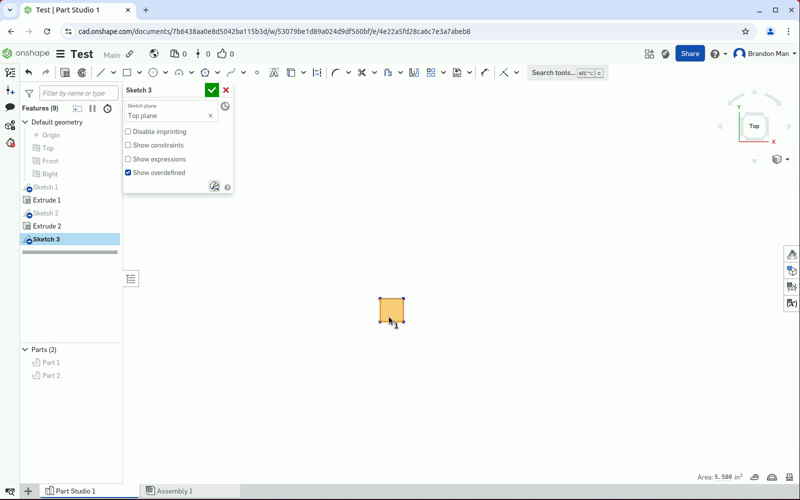
scroll(-6)
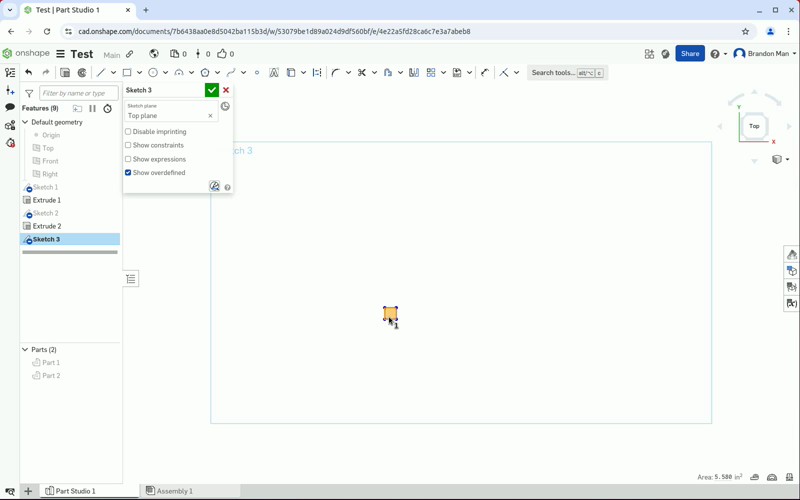
mouse_move(73, 352)
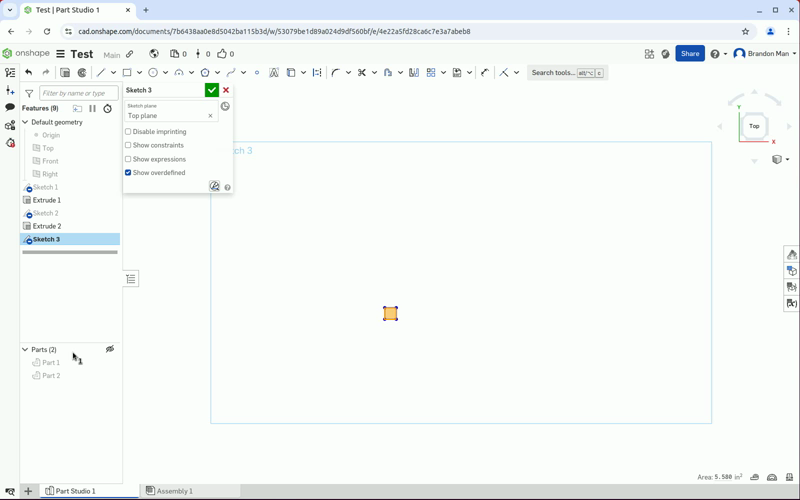
key(shift+y)
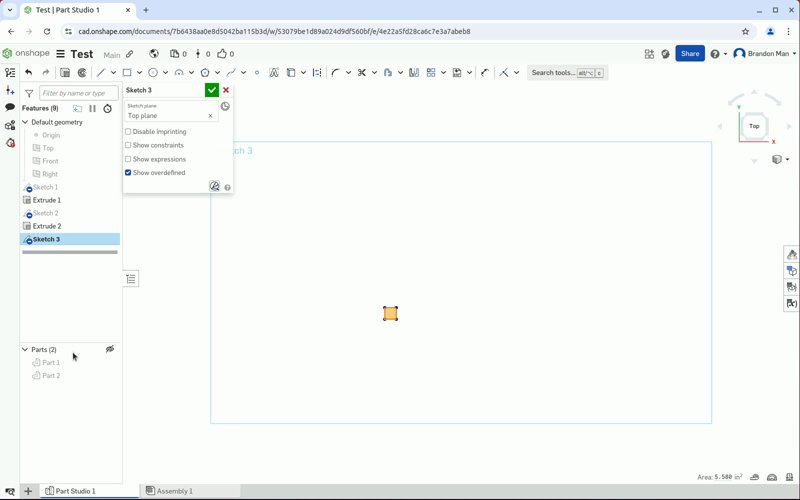
key(shift+e)
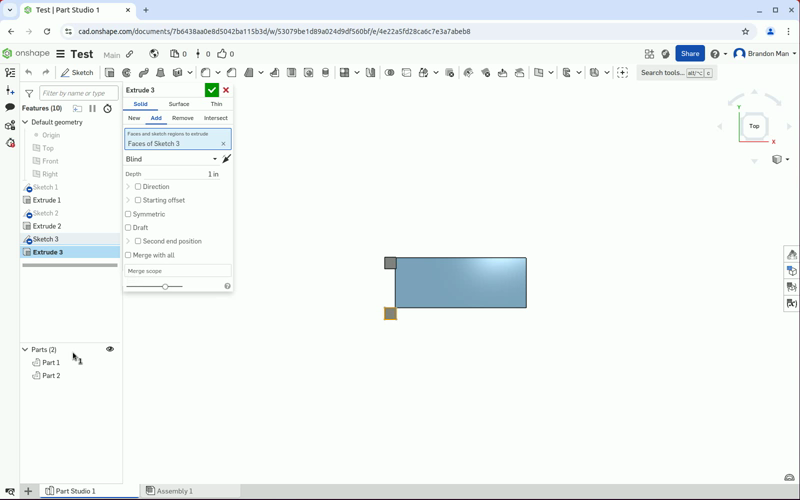
mouse_move(143, 106)
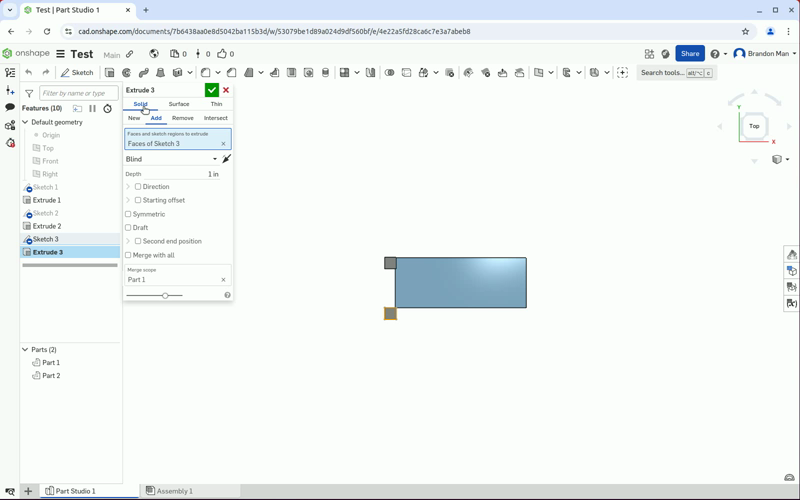
click(143, 106)
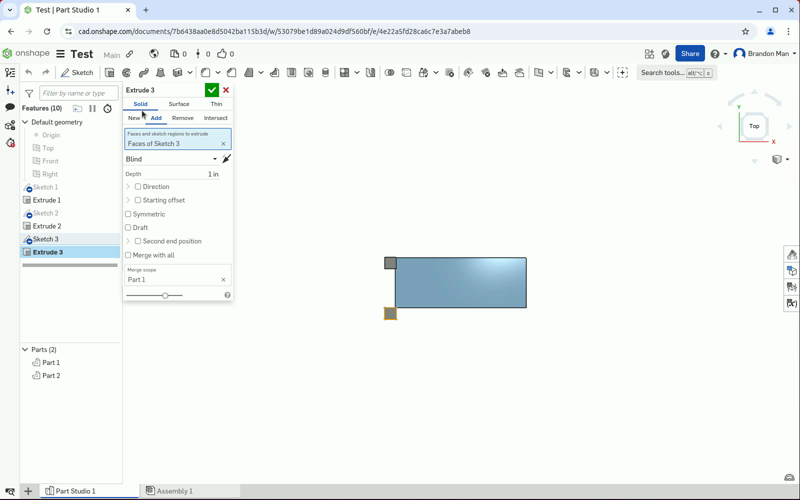
mouse_move(137, 120)
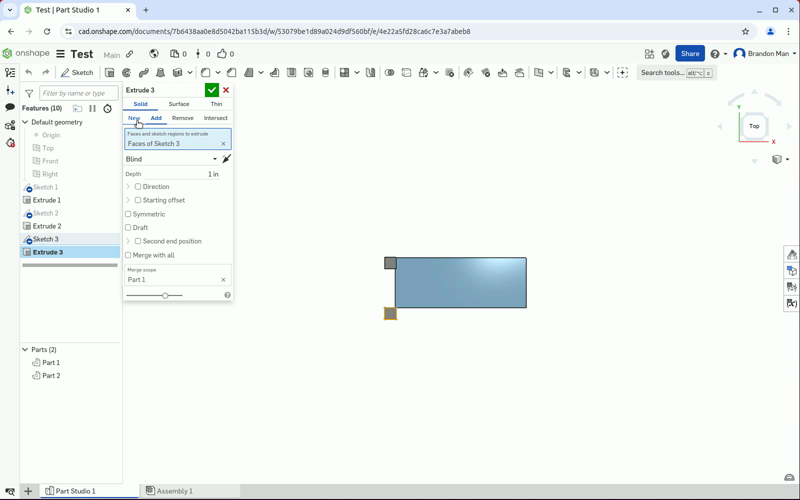
click(137, 120)
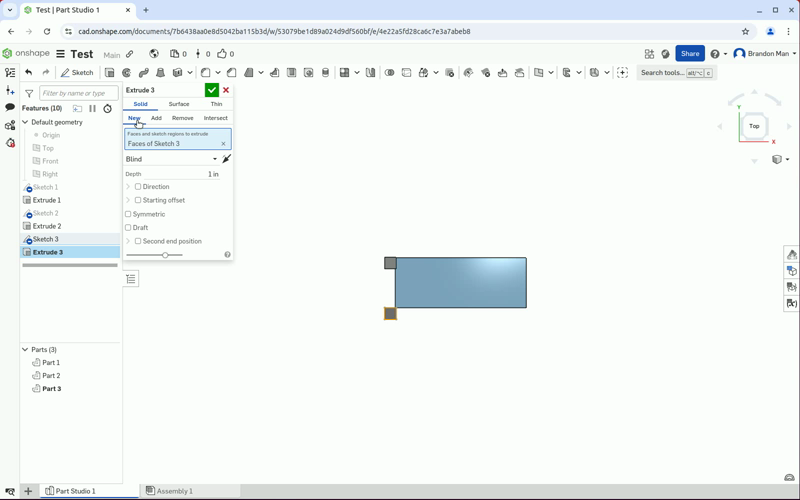
key(tab, 4)
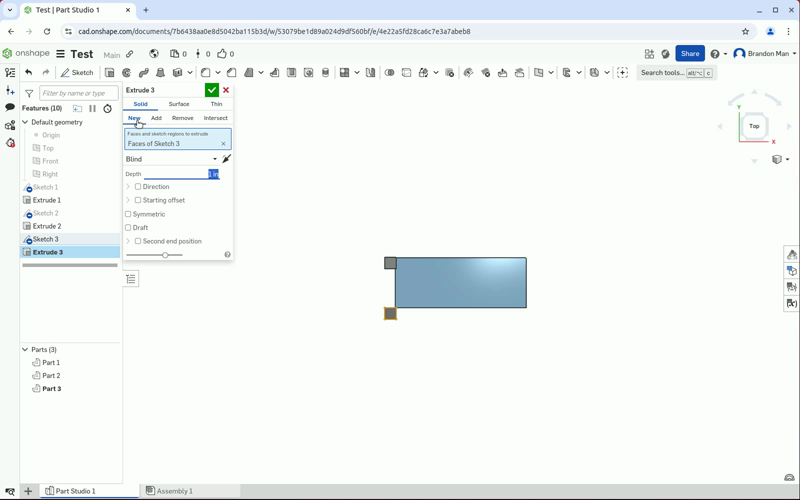
text(22.386)
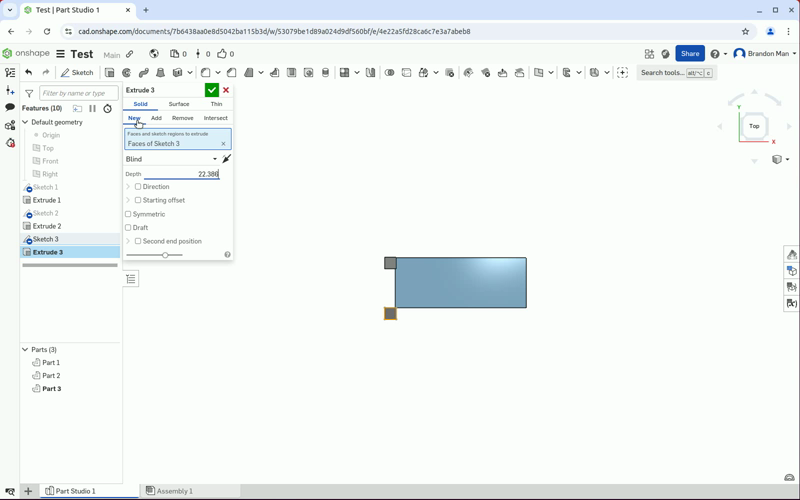
key(enter)
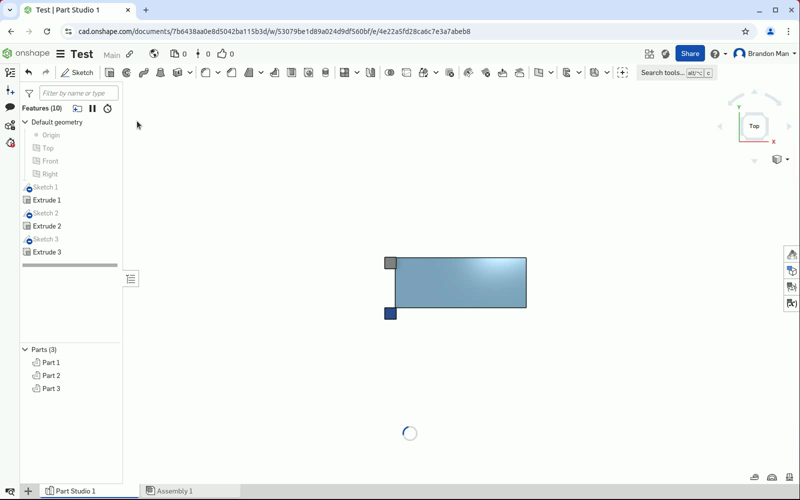
key(shift+h)
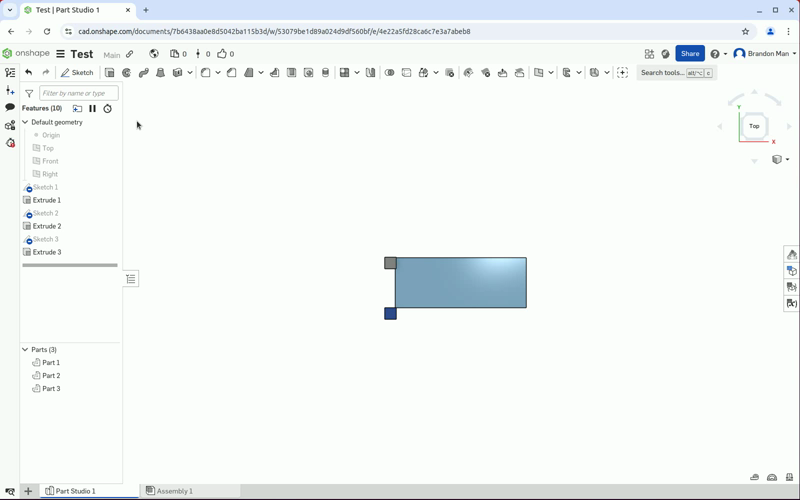
key(shift+h)
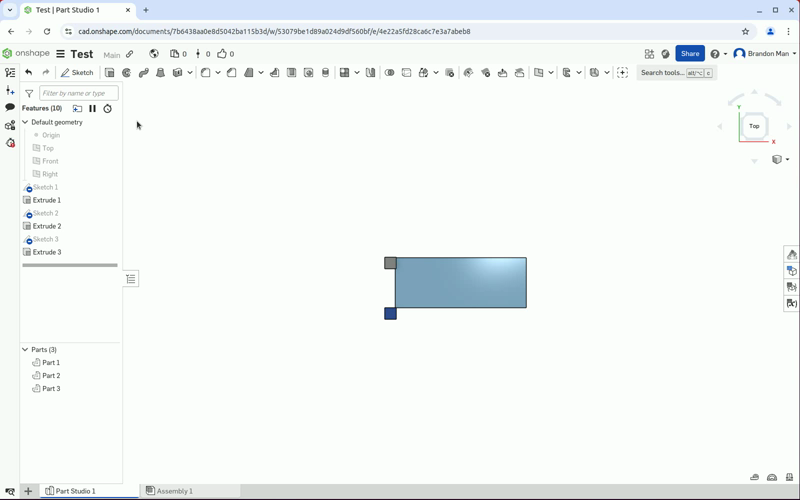
mouse_move(73, 189)
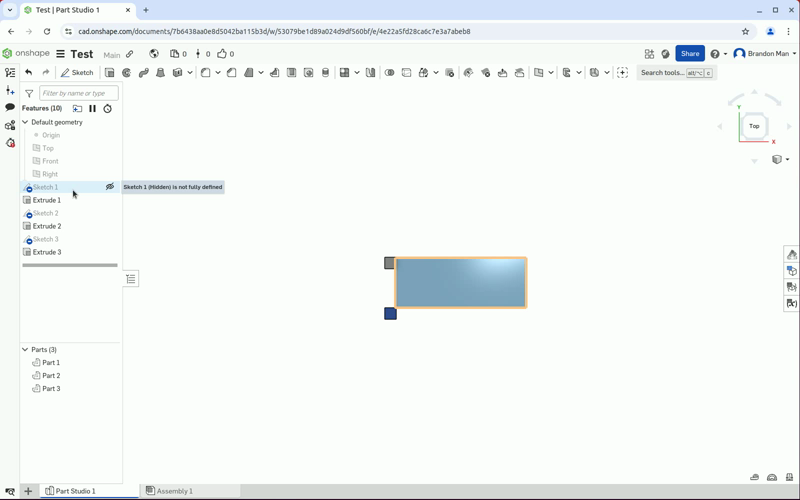
click(73, 189)
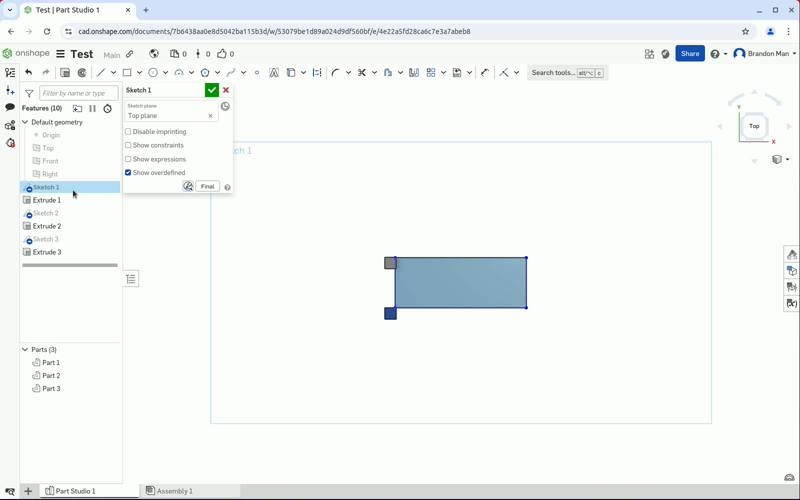
mouse_move(229, 92)
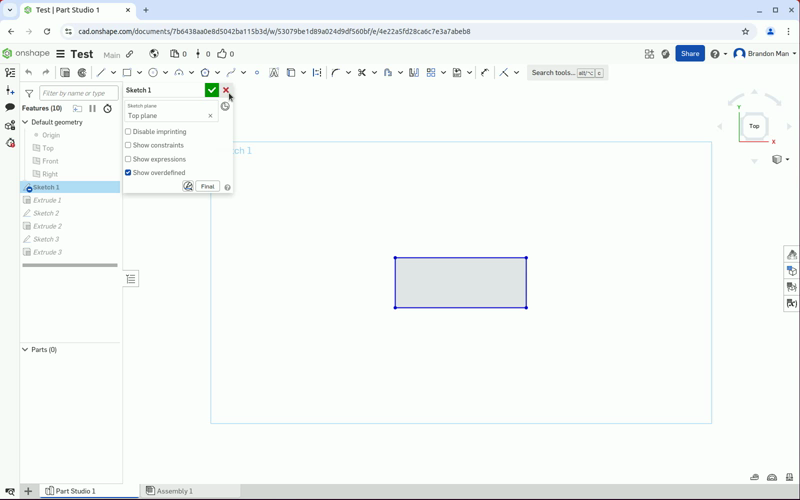
click(229, 92)
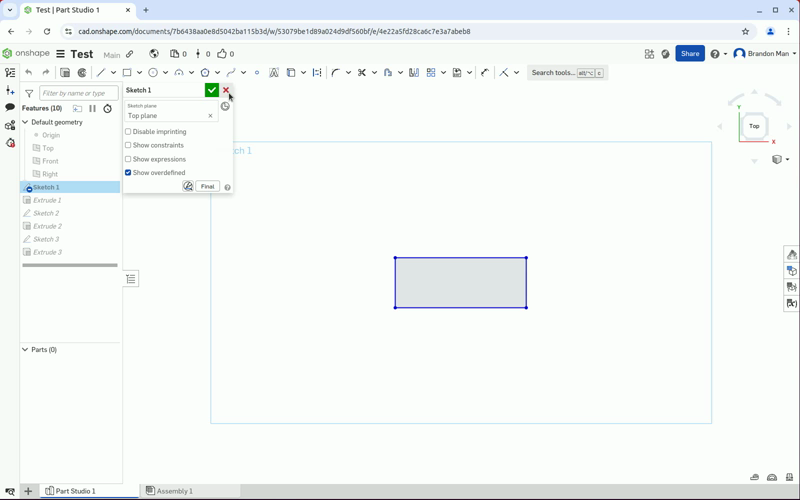
key(shift+s)
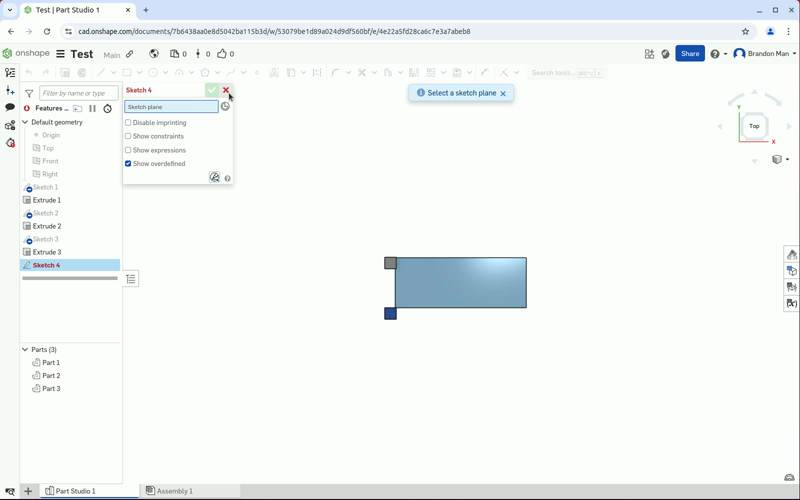
mouse_move(73, 150)
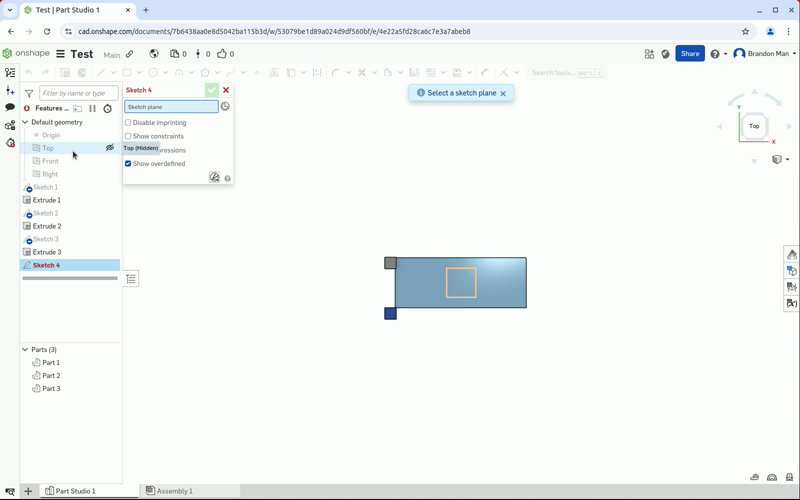
click(73, 150)
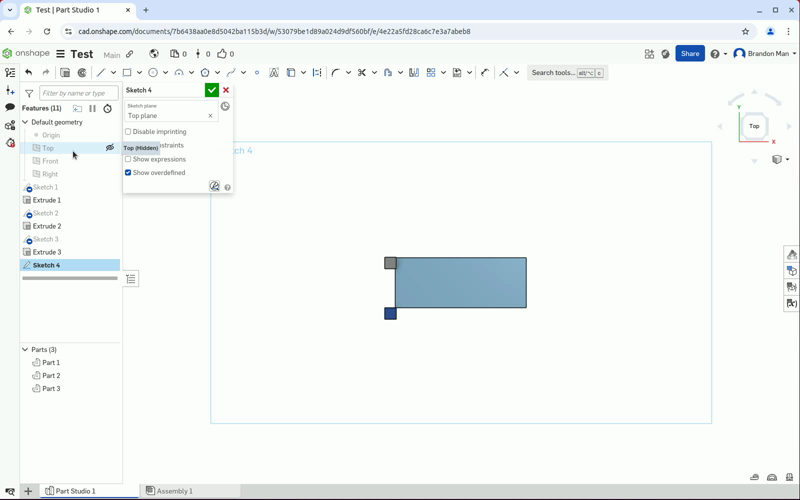
mouse_move(73, 352)
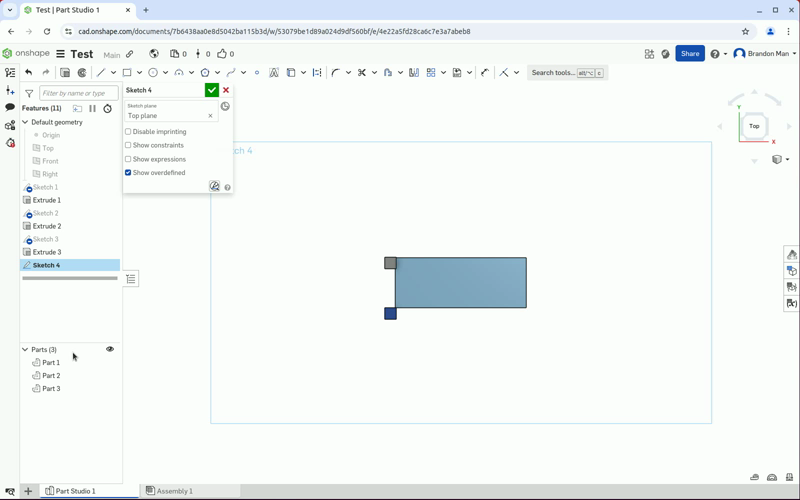
key(y)
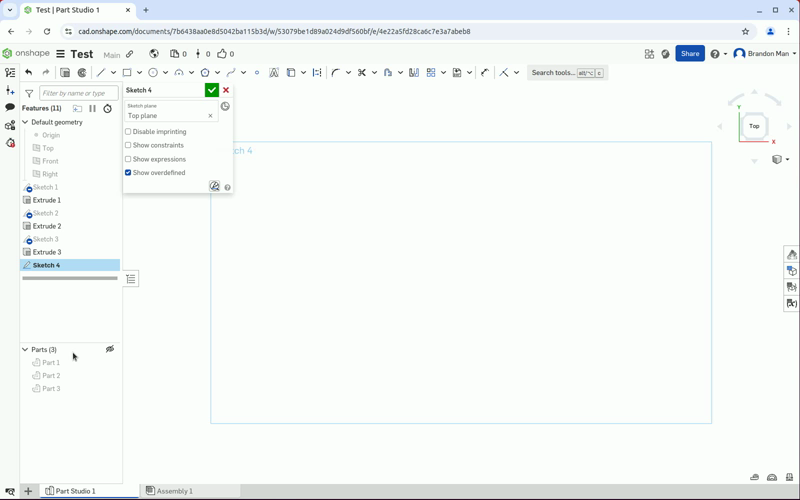
key(l)
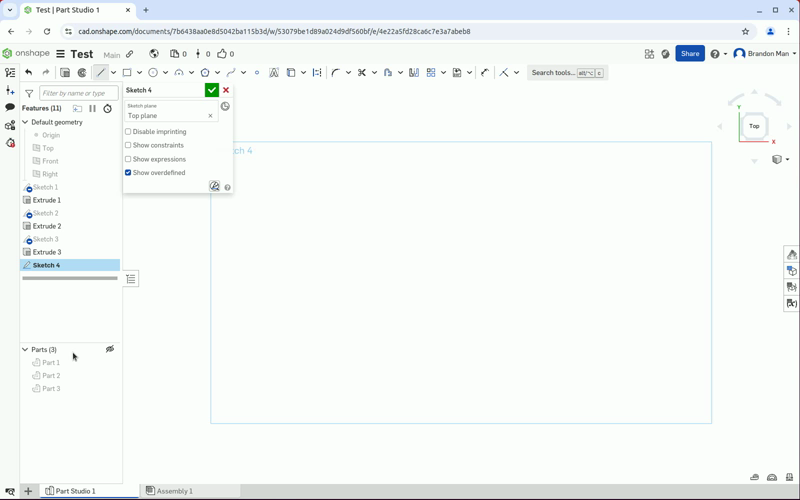
key_down(shift)
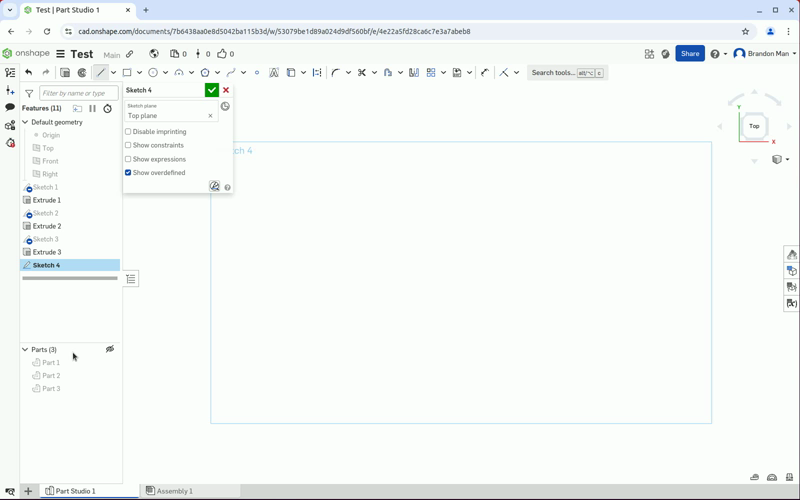
mouse_move(526, 319)
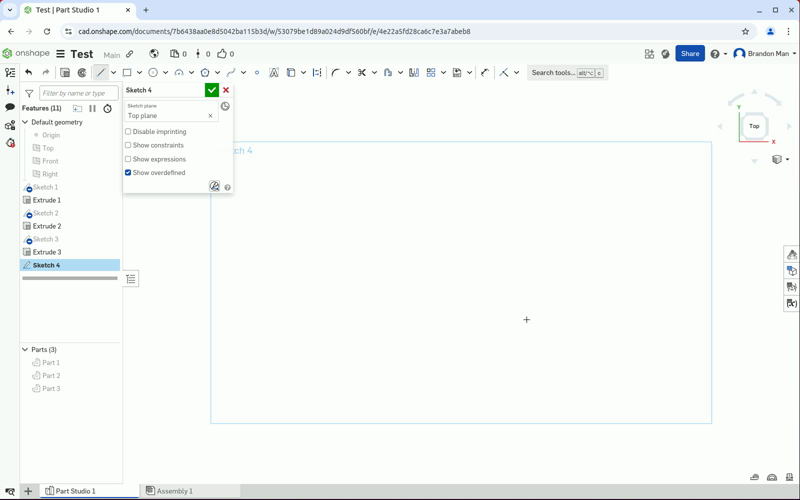
click(526, 319)
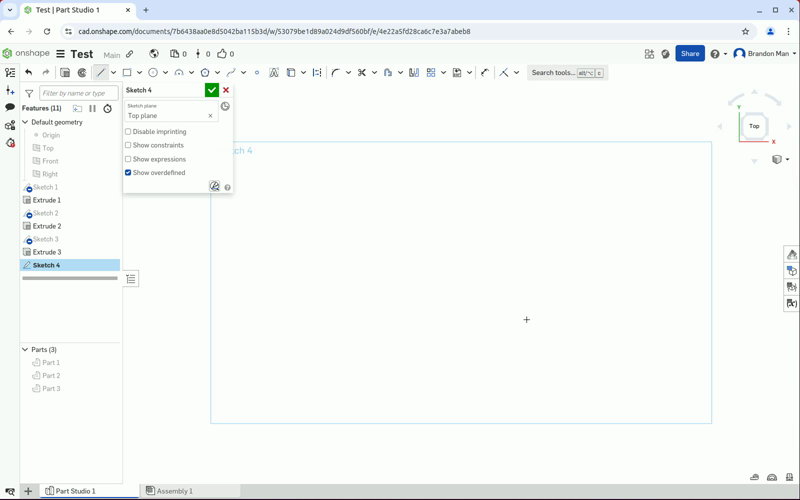
key_up(shift)
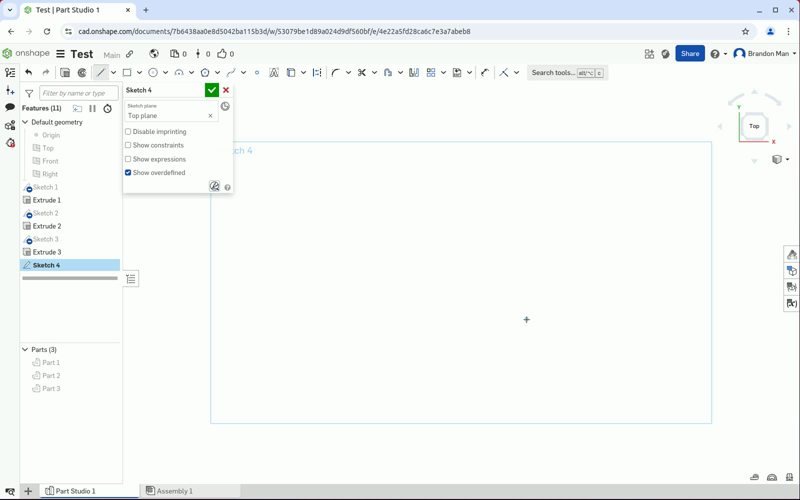
key_down(shift)
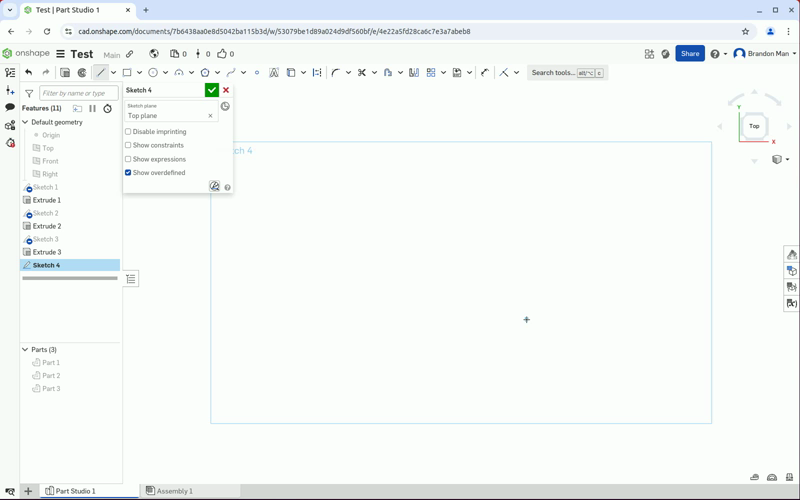
mouse_move(556, 319)
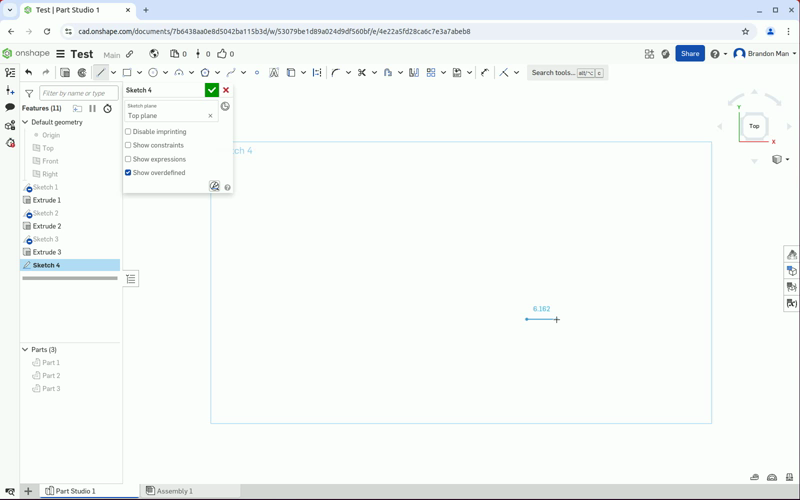
mouse_move(538, 319)
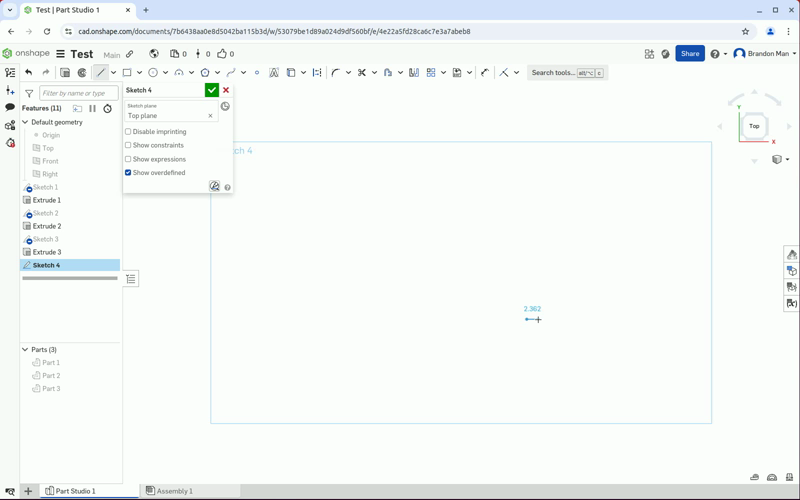
click(538, 319)
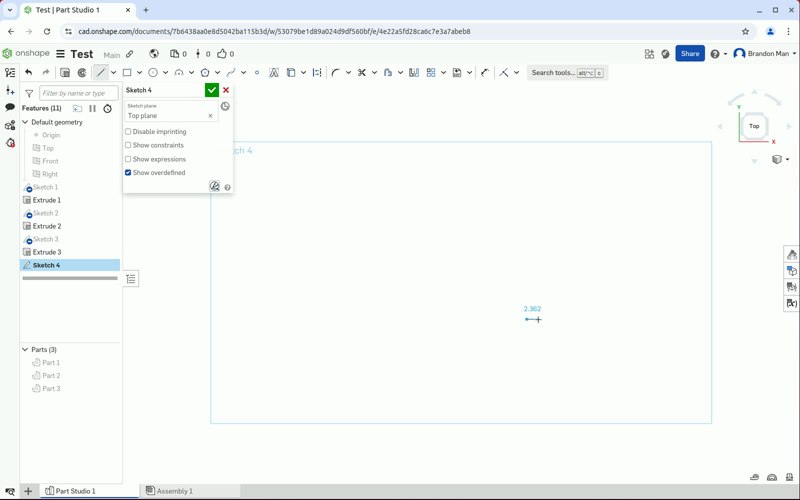
key_up(shift)
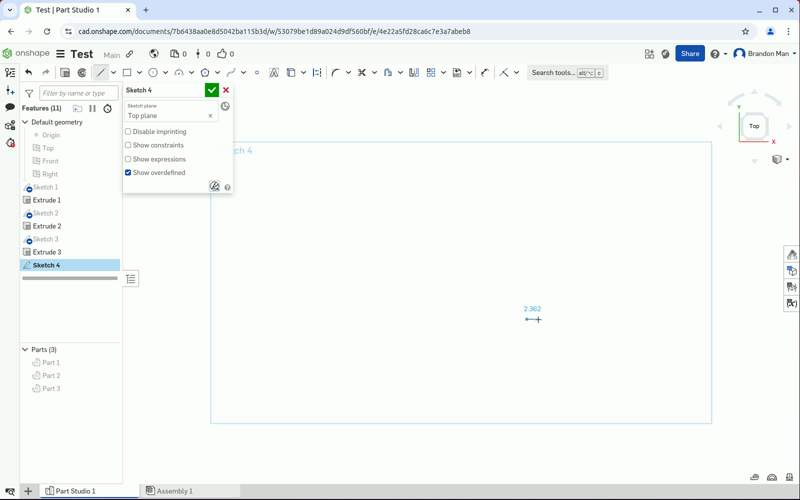
key_down(shift)
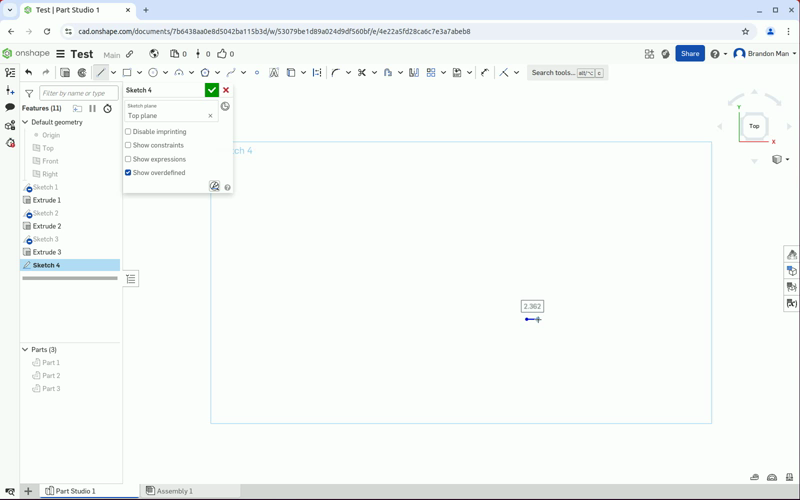
mouse_move(568, 319)
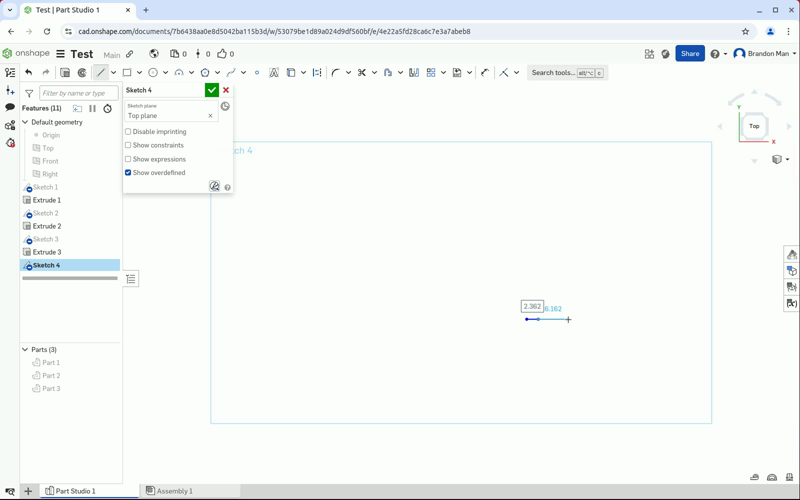
mouse_move(538, 307)
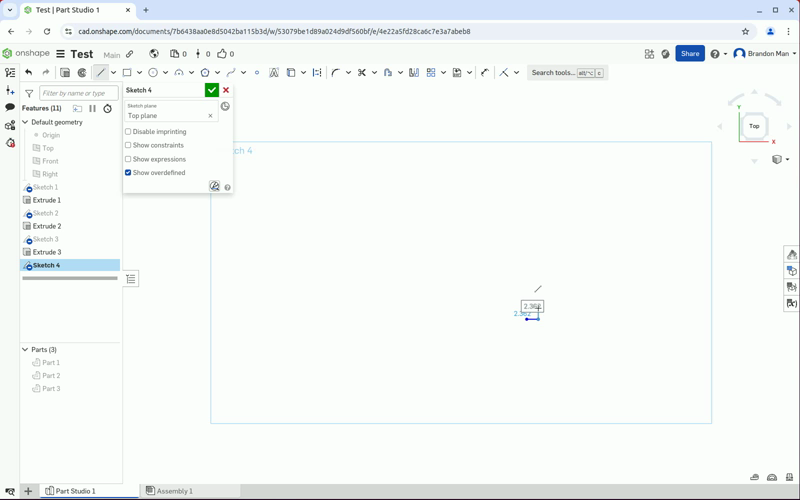
click(538, 307)
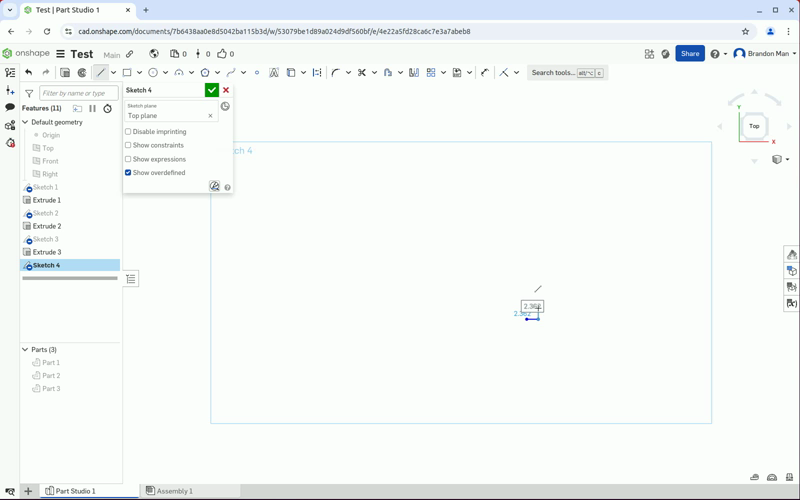
key_up(shift)
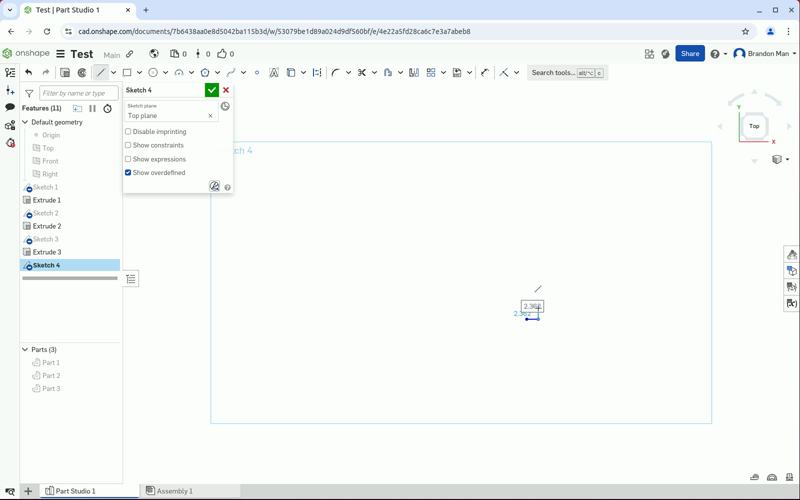
key_down(shift)
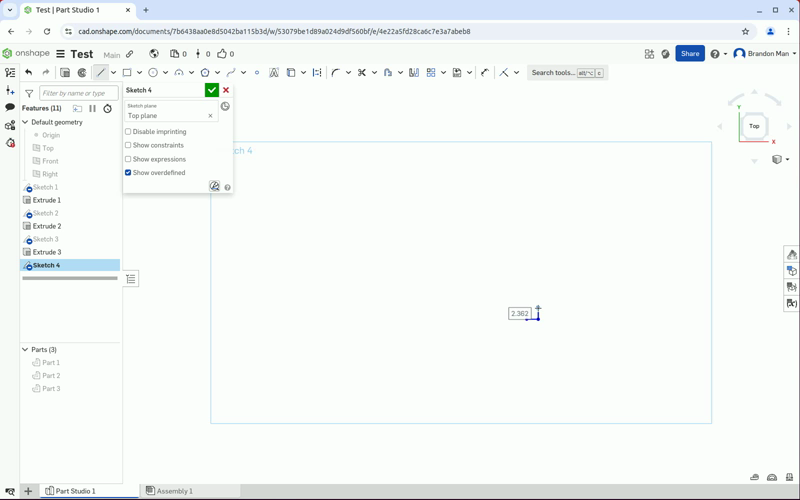
mouse_move(568, 307)
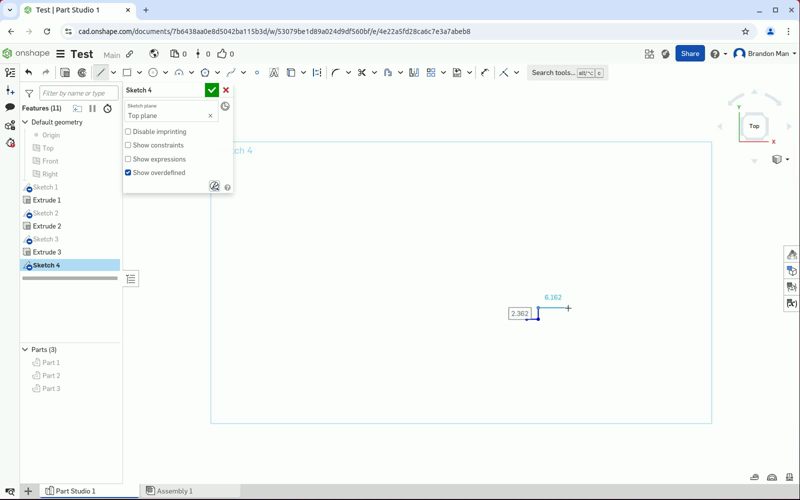
mouse_move(526, 307)
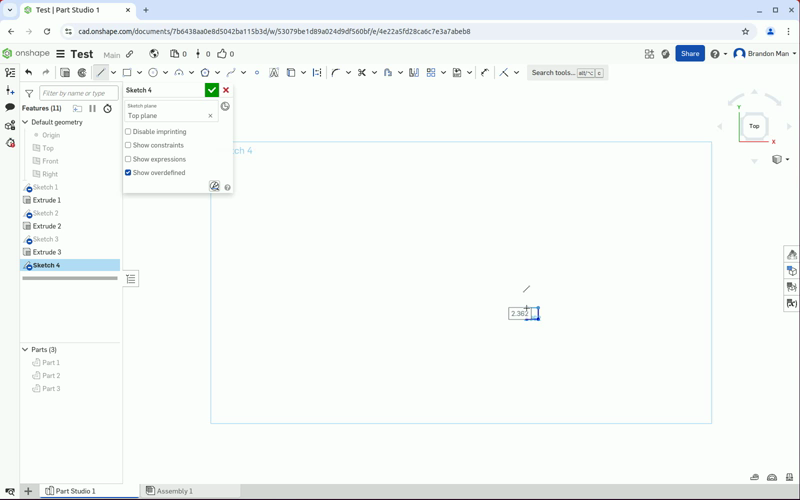
click(526, 307)
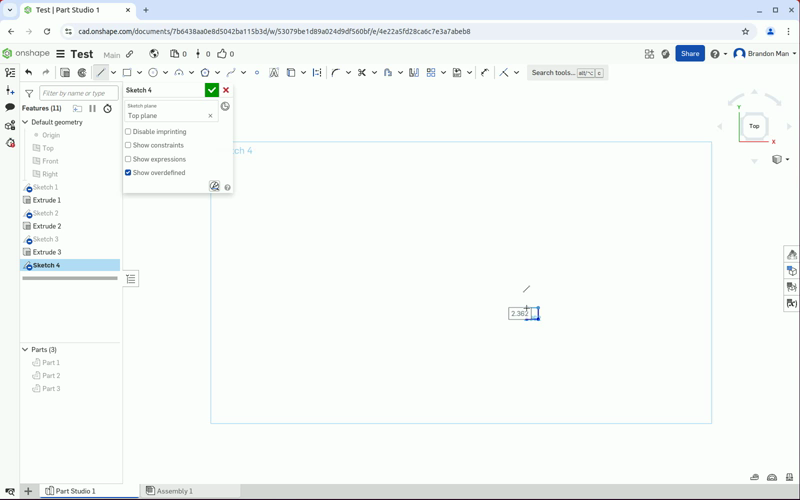
key_up(shift)
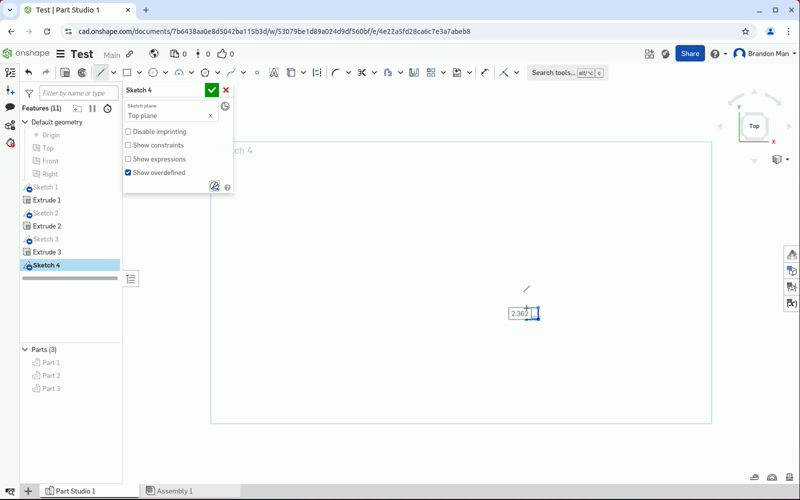
mouse_move(556, 307)
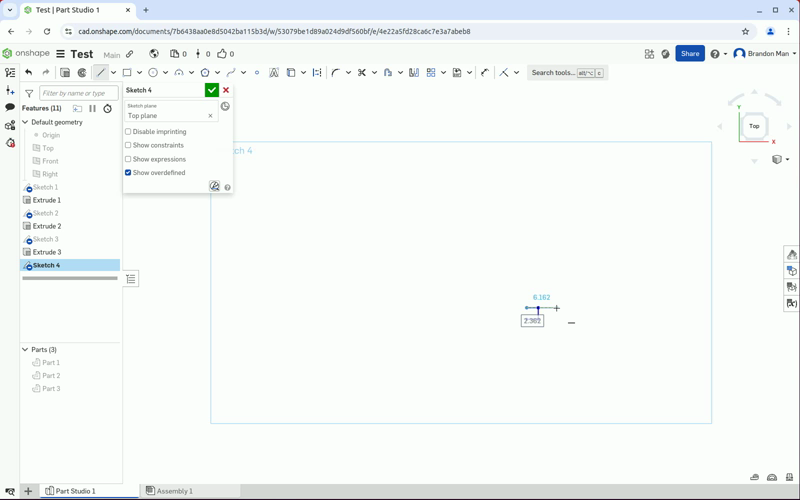
key_down(shift)
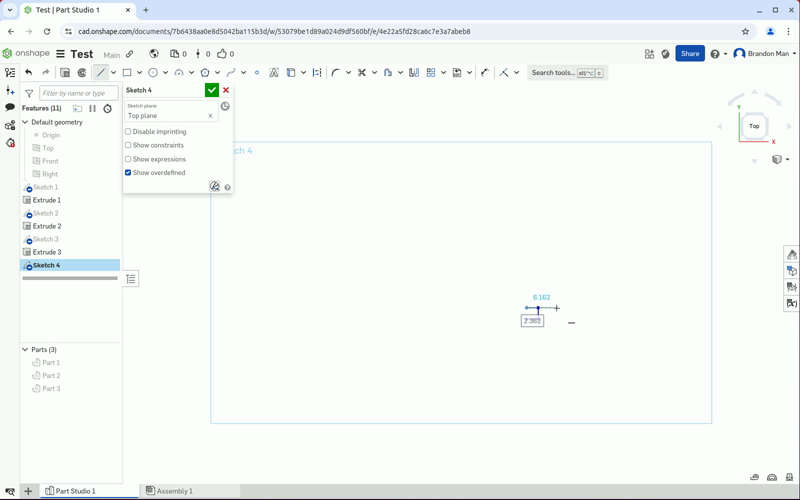
mouse_move(526, 319)
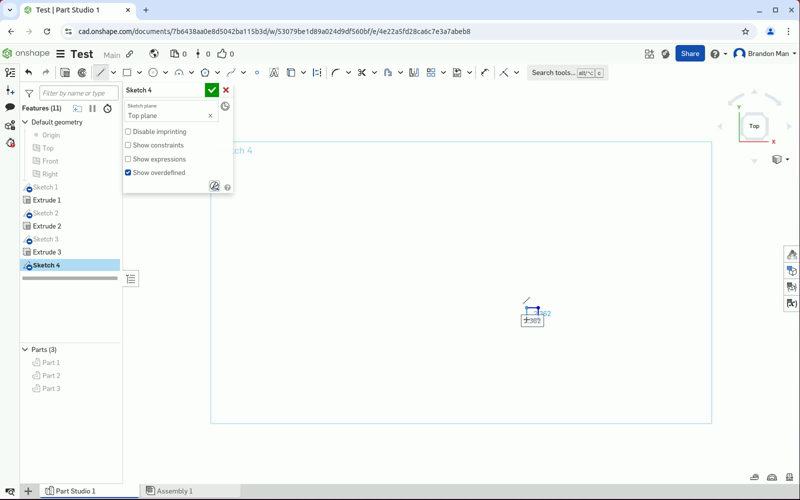
key_up(shift)
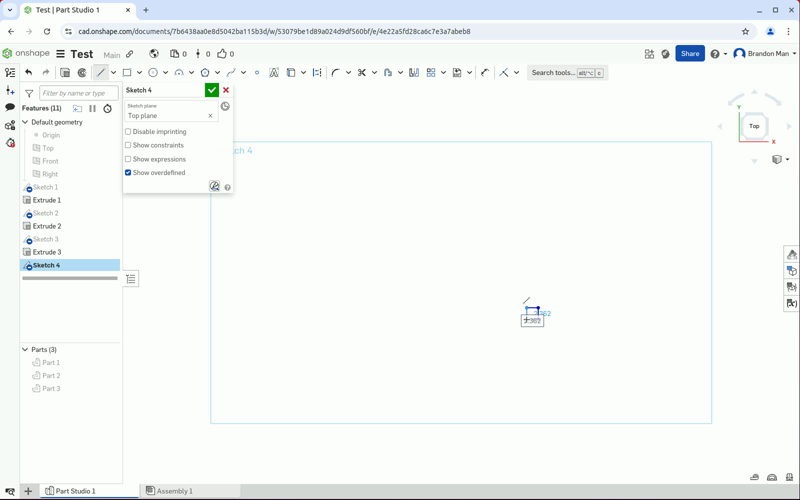
click(526, 319)
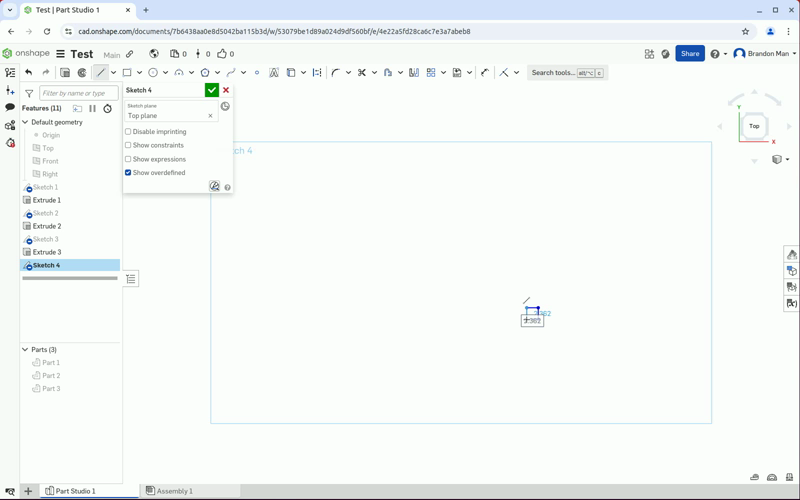
key(esc)
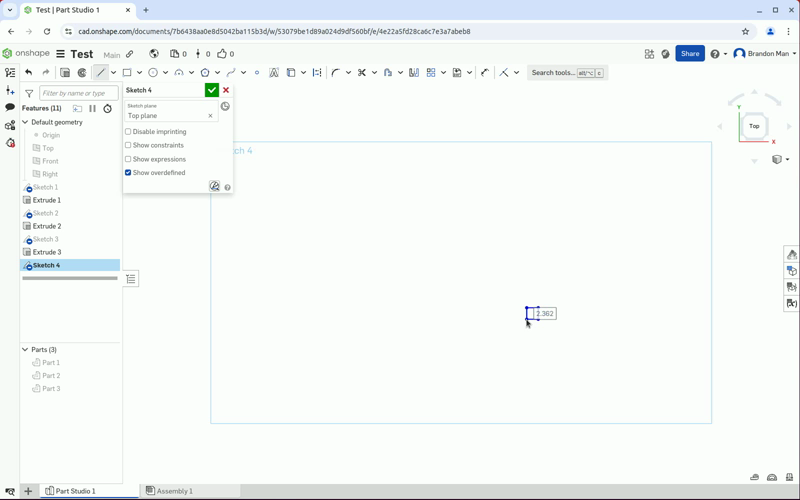
mouse_move(537, 313)
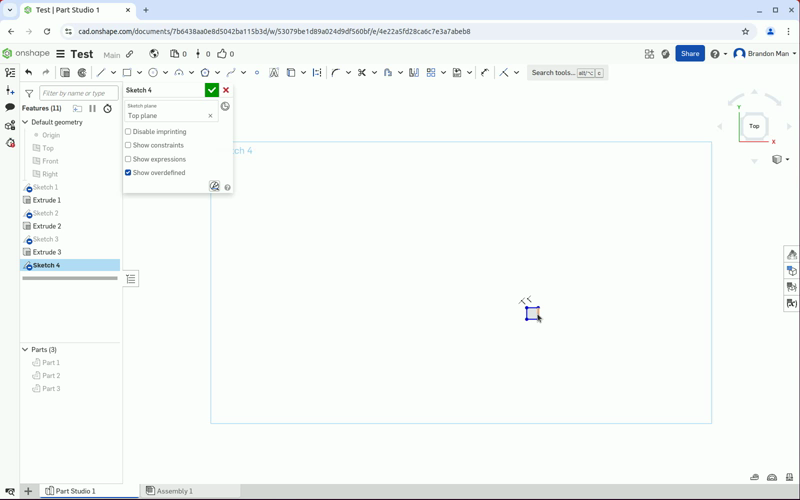
scroll(6)
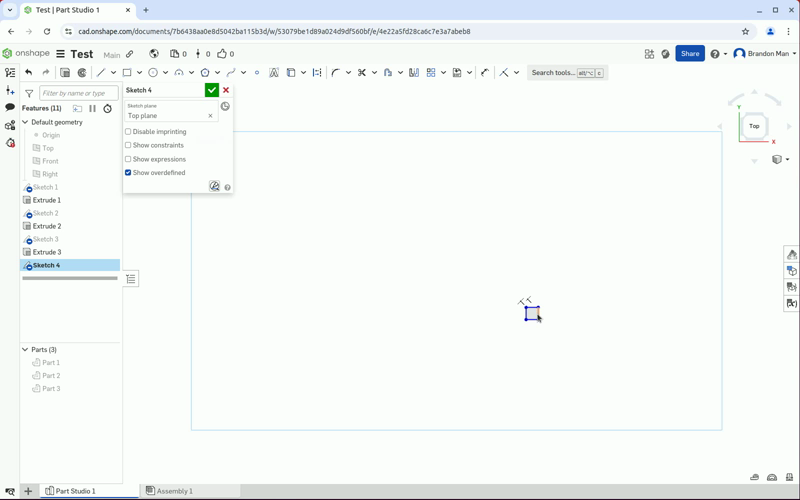
scroll(6)
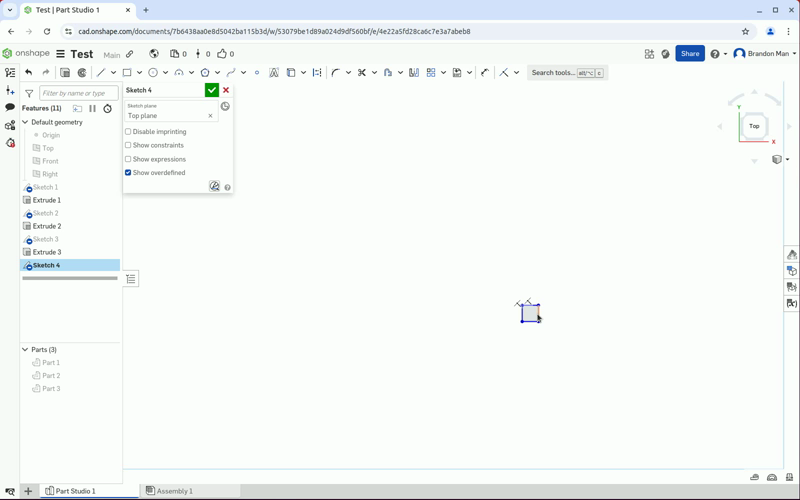
scroll(6)
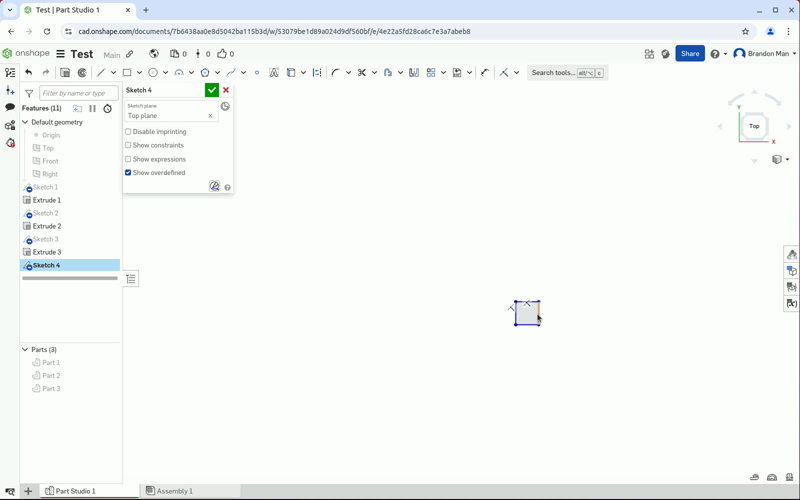
scroll(6)
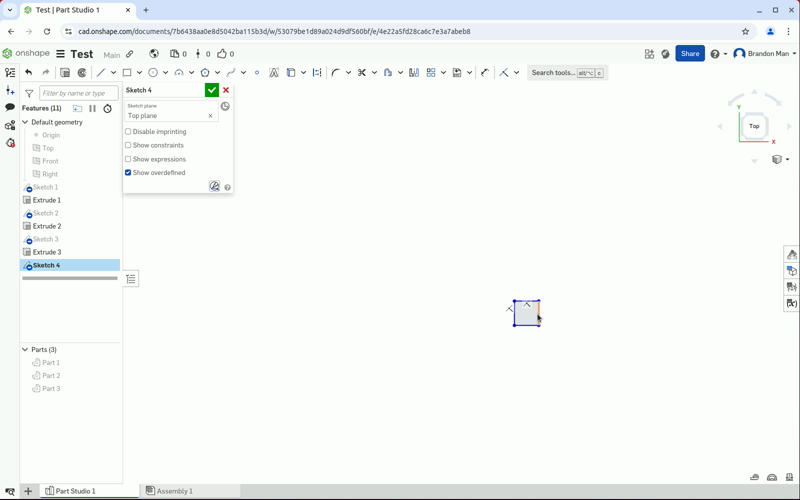
scroll(6)
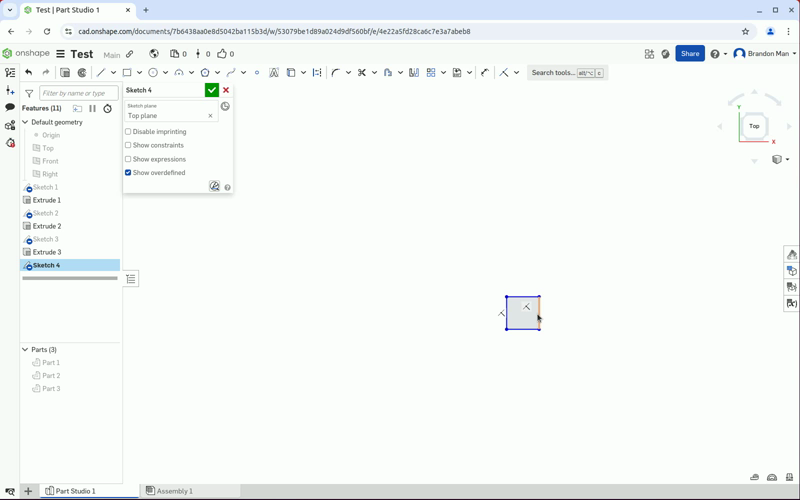
scroll(6)
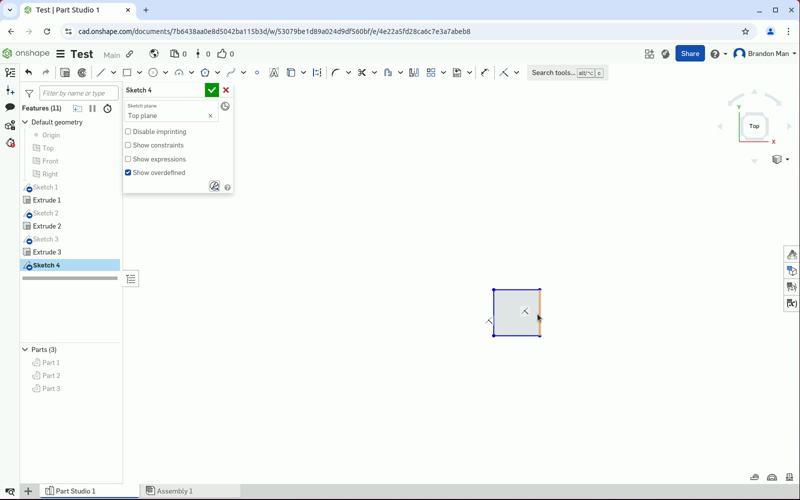
scroll(6)
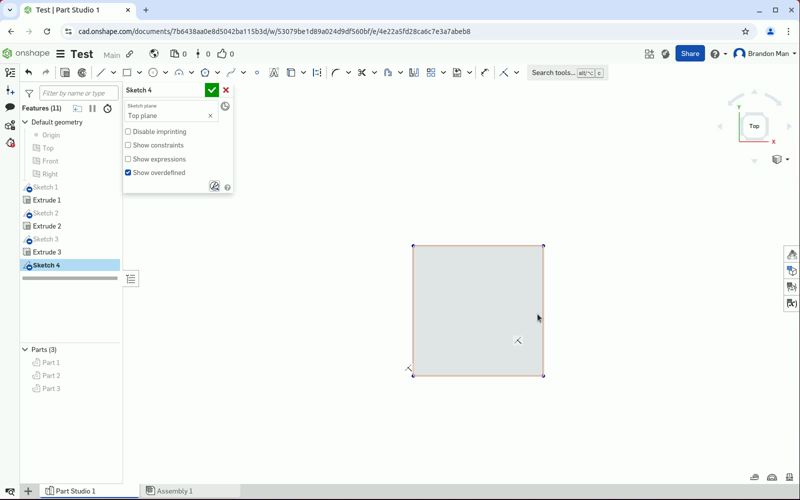
click(537, 313)
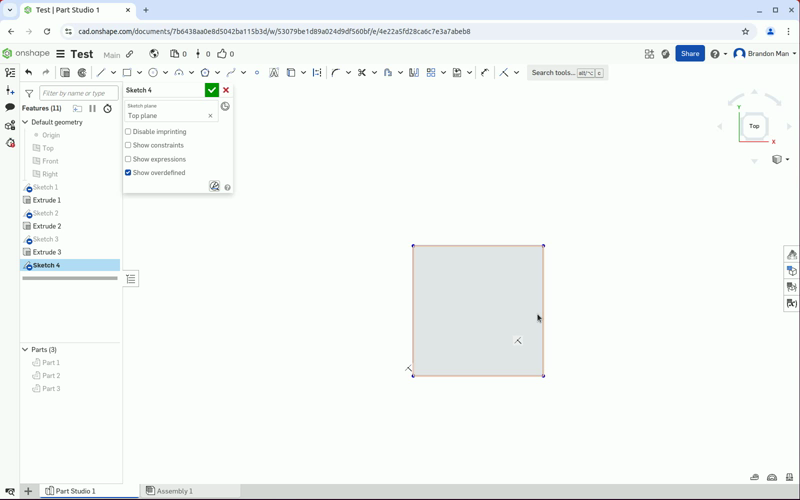
scroll(-6)
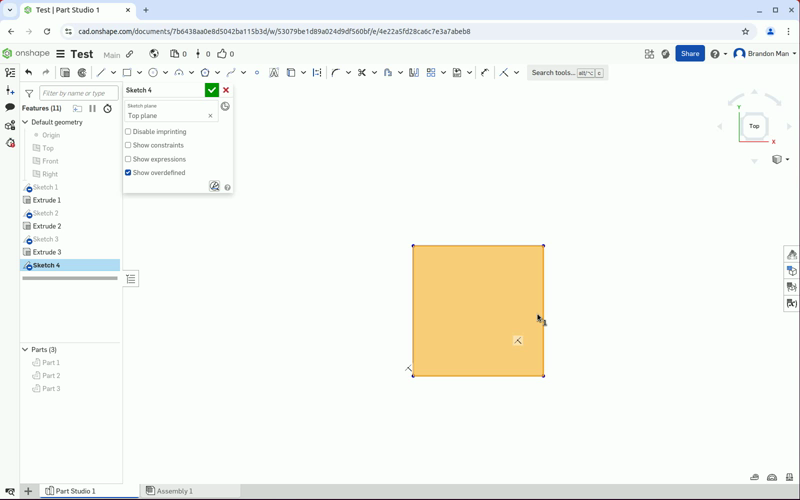
scroll(-6)
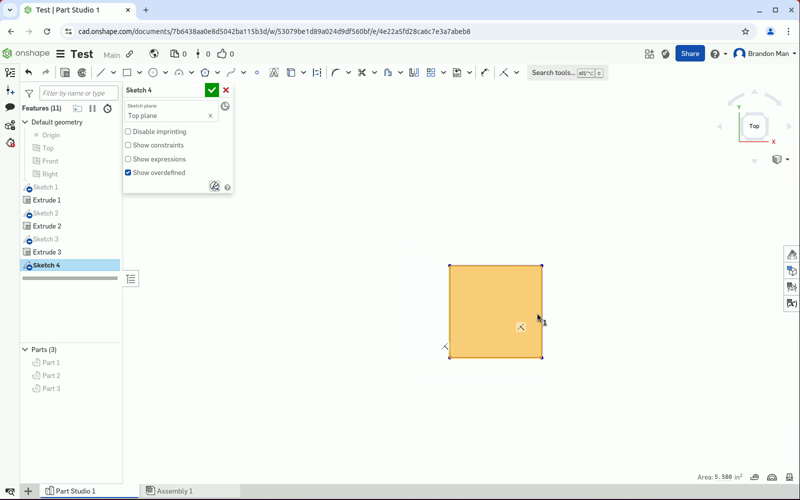
scroll(-6)
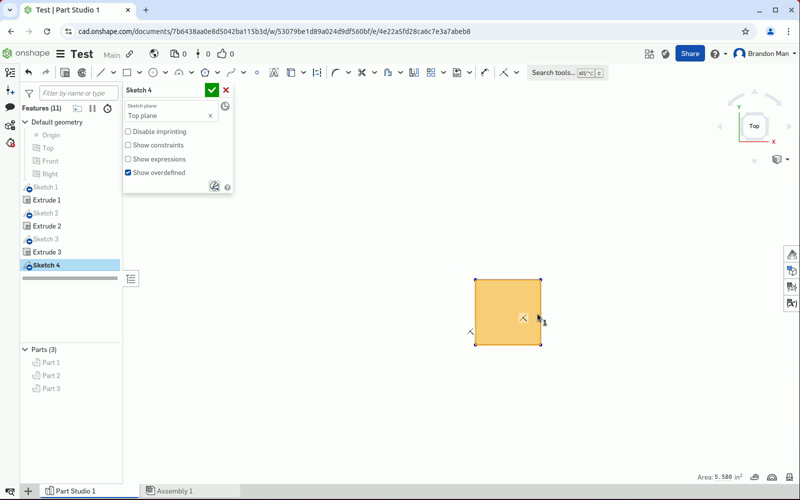
scroll(-6)
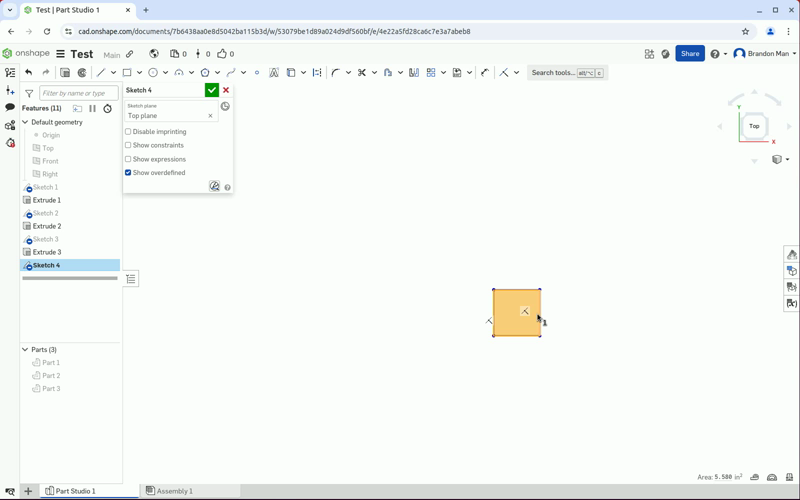
scroll(-6)
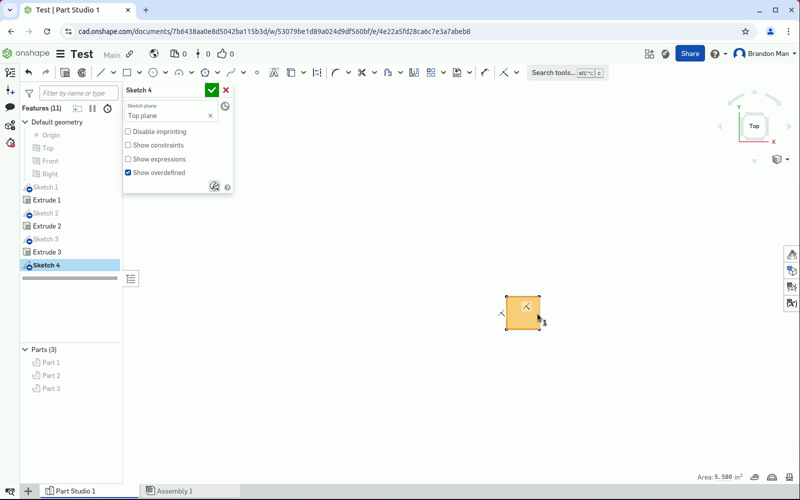
scroll(-6)
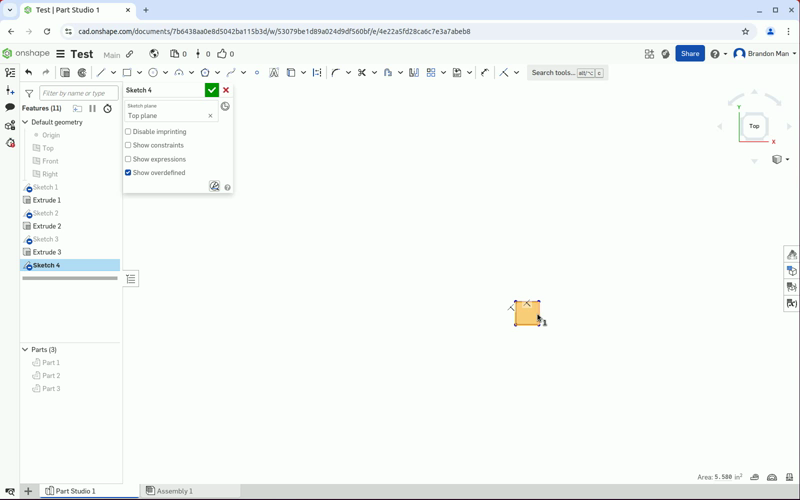
scroll(-6)
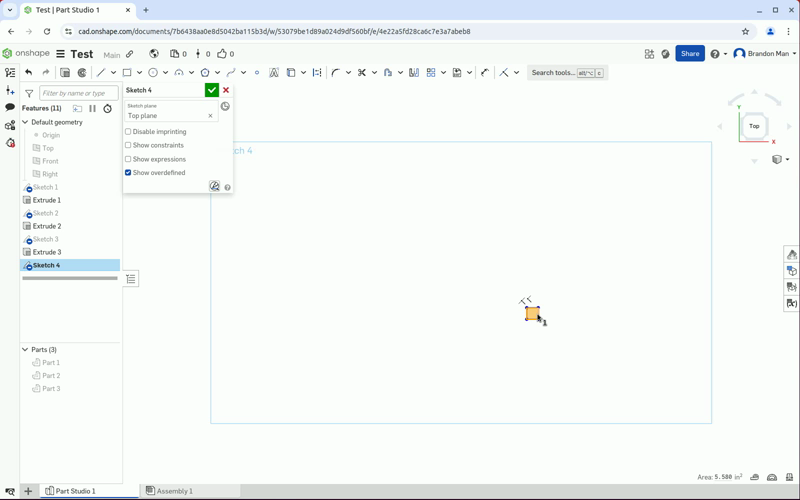
mouse_move(73, 352)
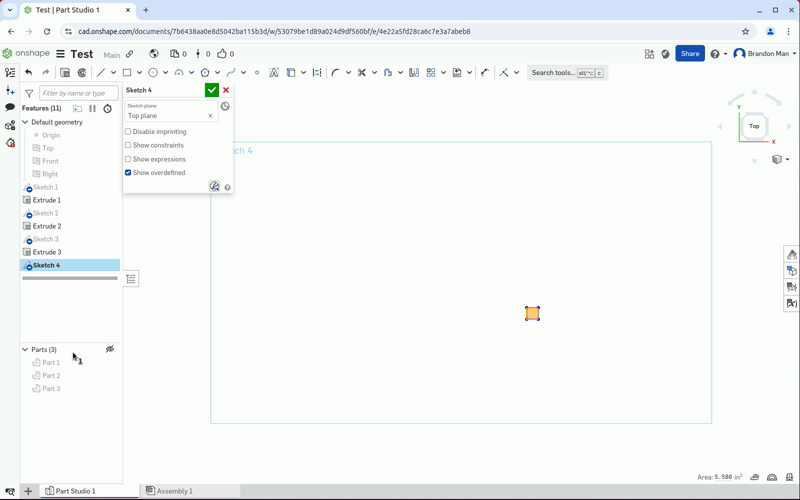
key(shift+y)
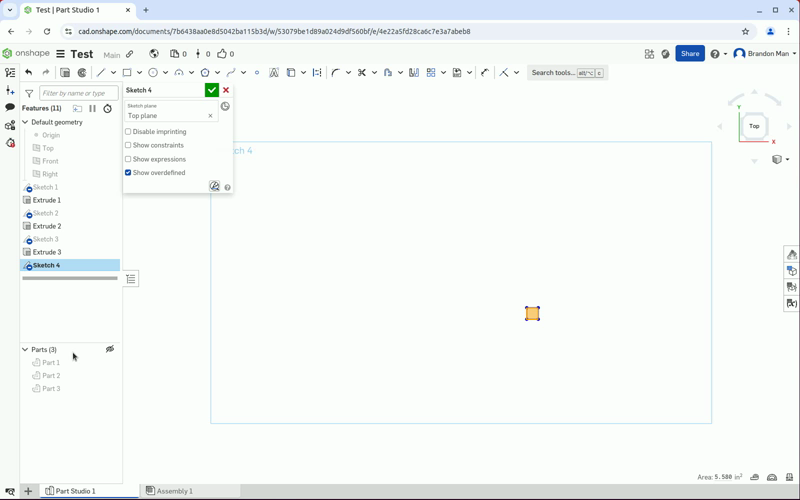
key(shift+e)
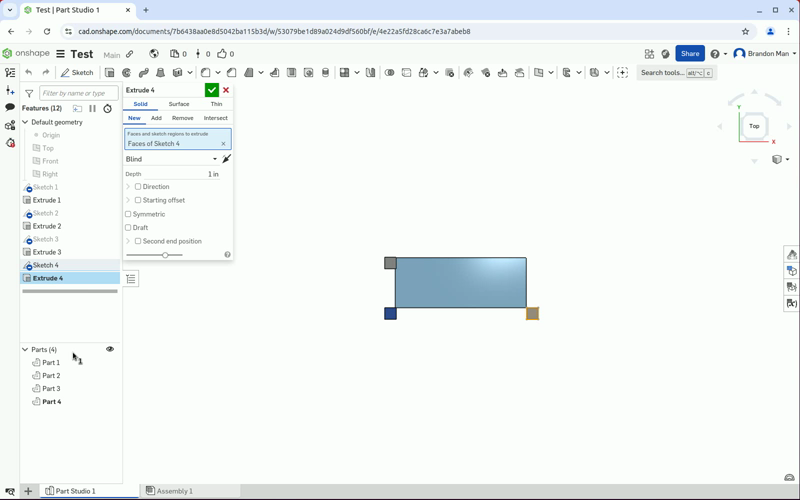
mouse_move(143, 106)
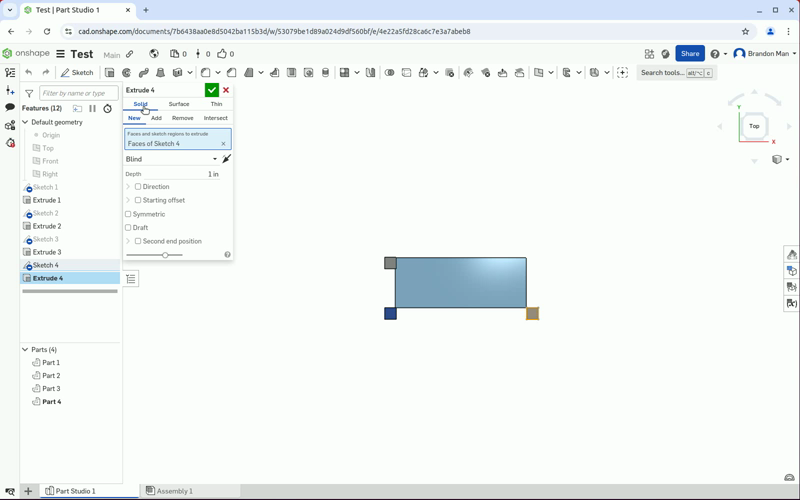
click(143, 106)
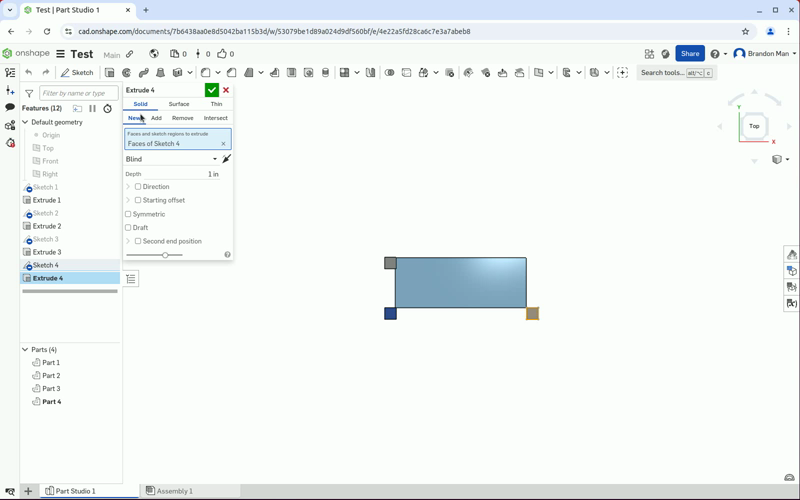
mouse_move(137, 120)
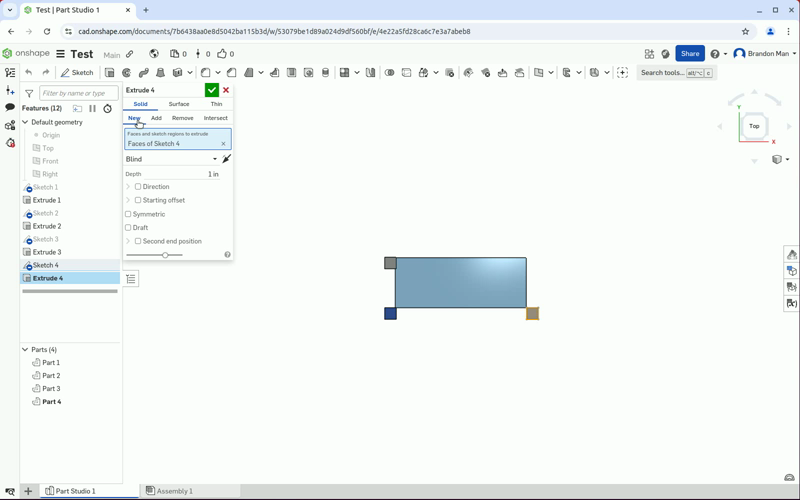
click(137, 120)
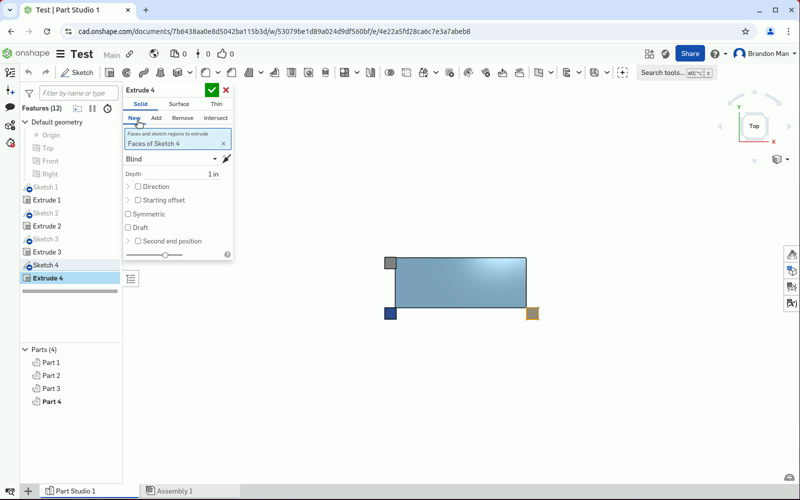
key(tab, 4)
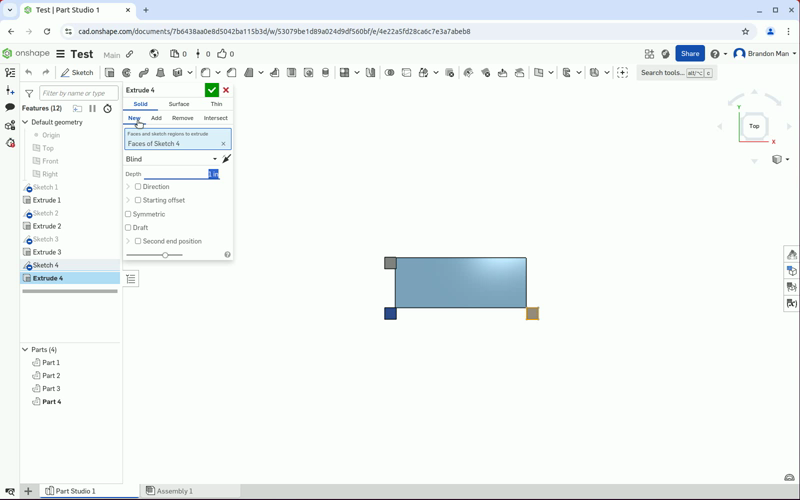
text(22.386)
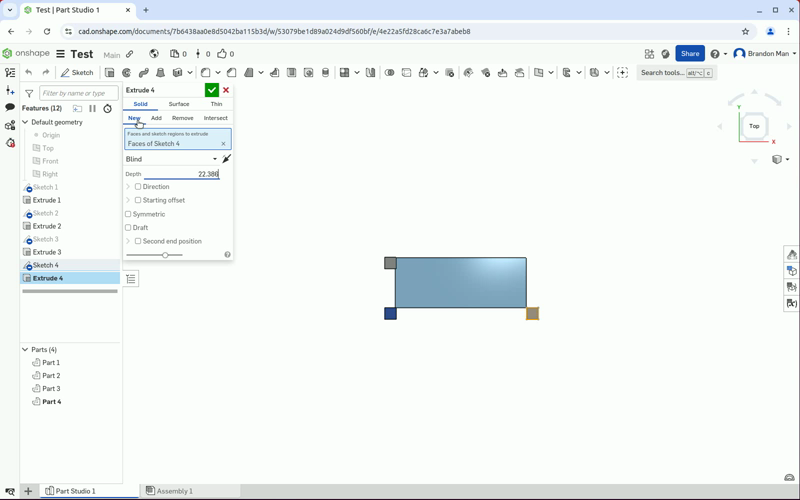
key(enter)
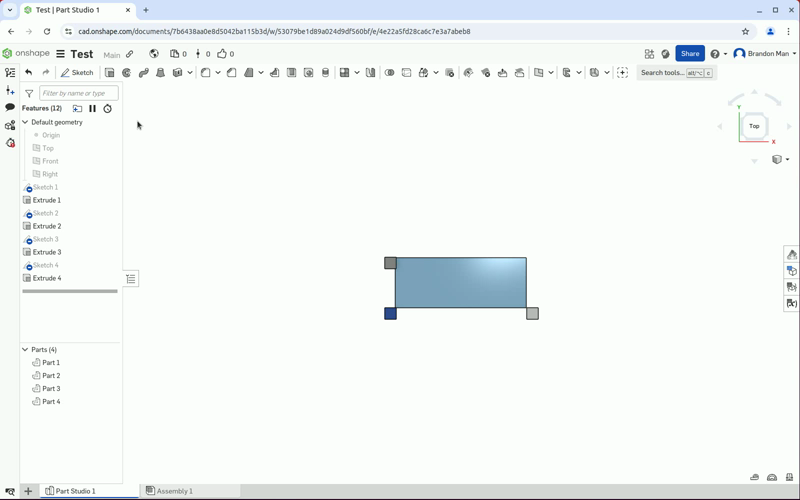
key(shift+h)
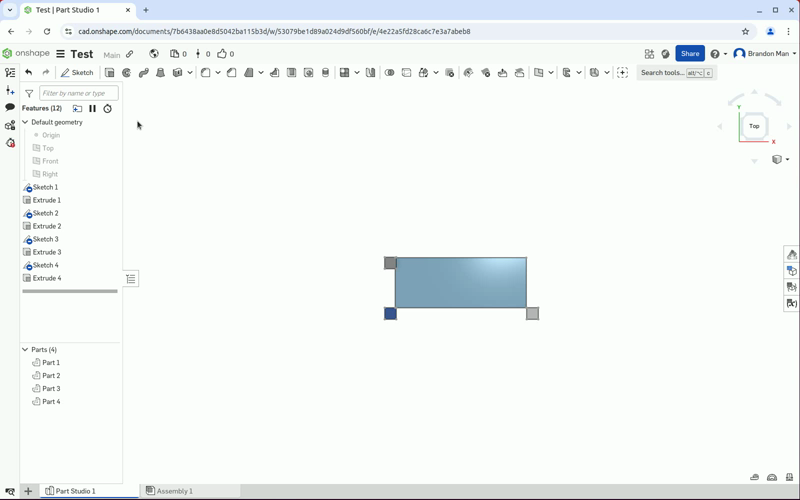
key(shift+h)
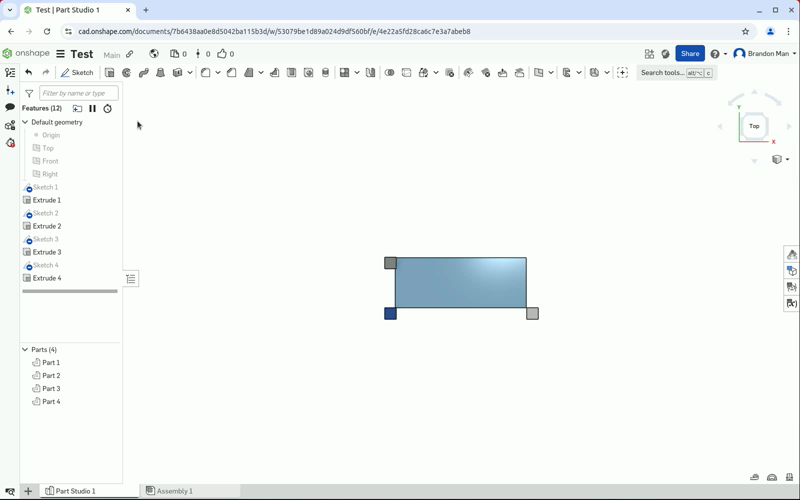
mouse_move(73, 189)
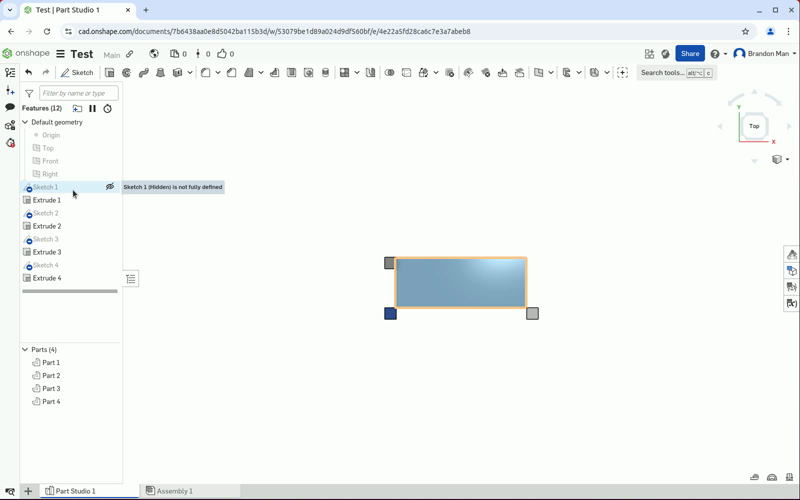
click(73, 189)
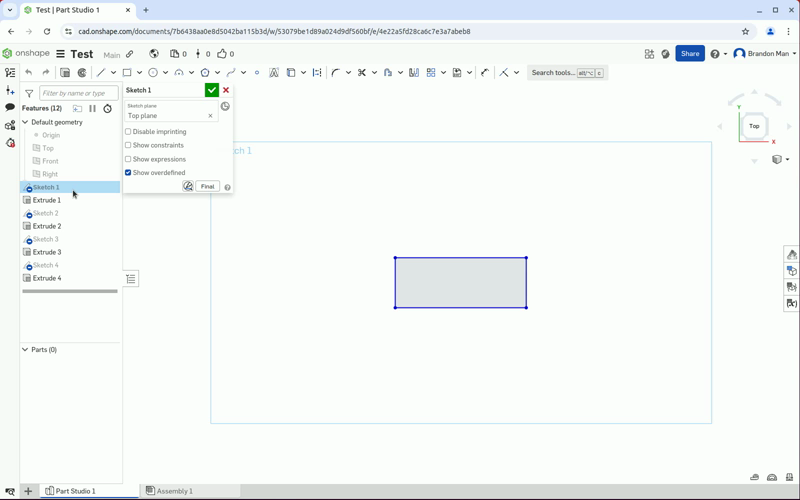
mouse_move(229, 92)
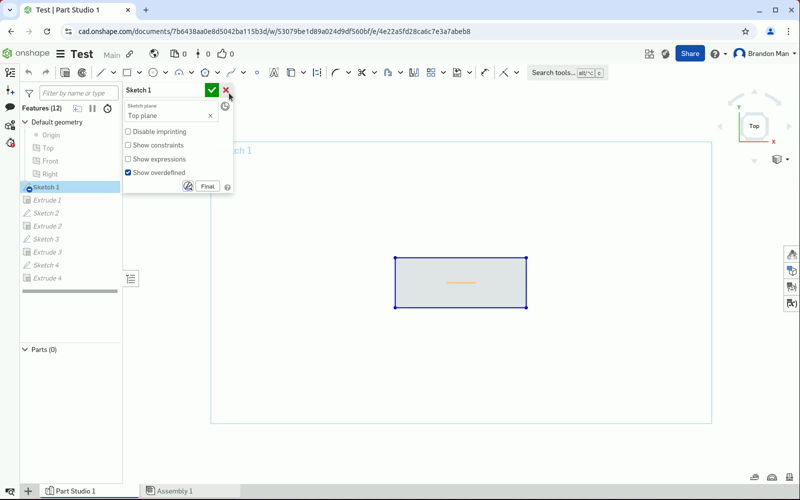
click(229, 92)
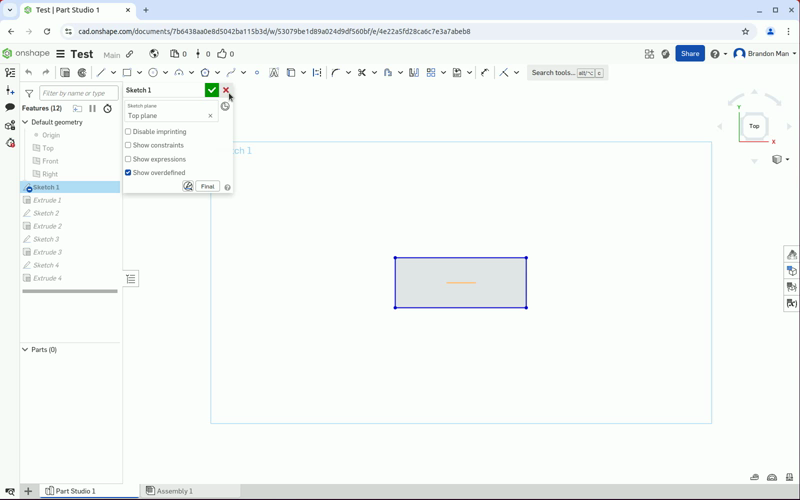
key(shift+s)
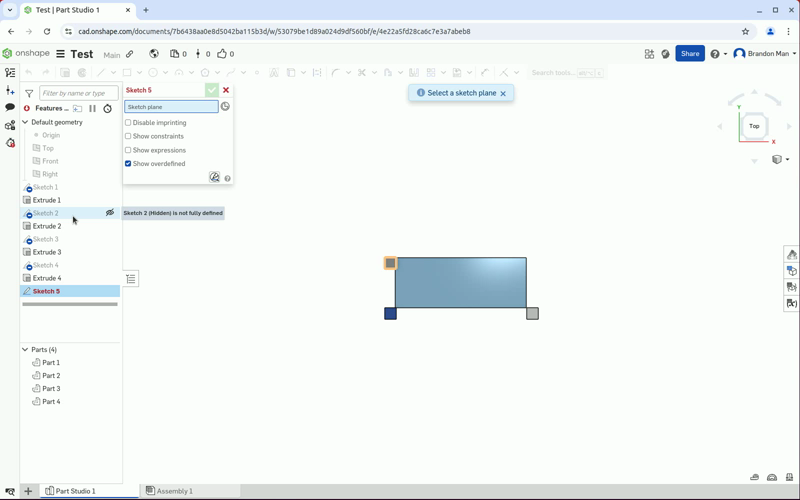
scroll(3)
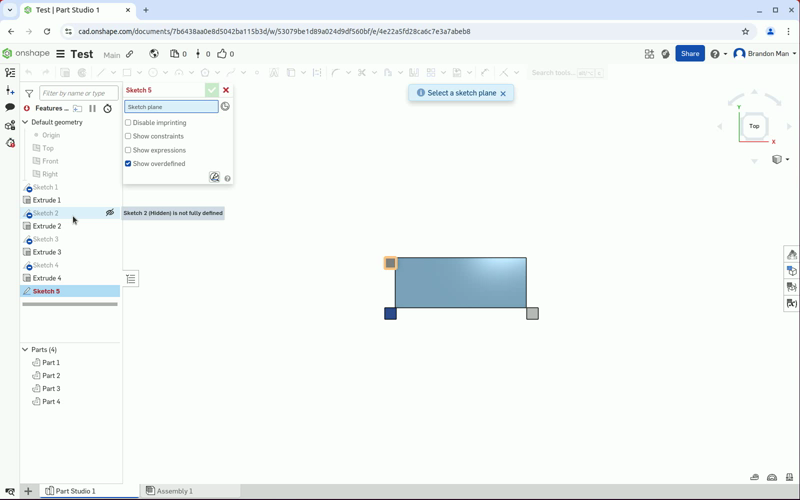
mouse_move(73, 150)
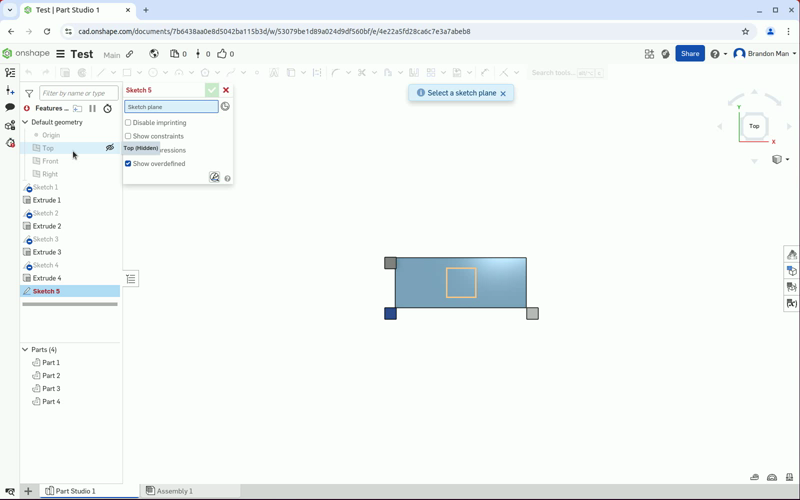
click(73, 150)
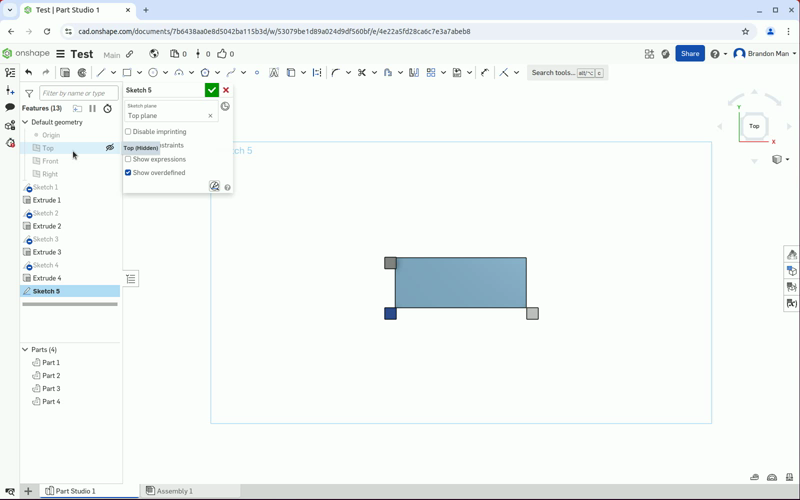
mouse_move(73, 352)
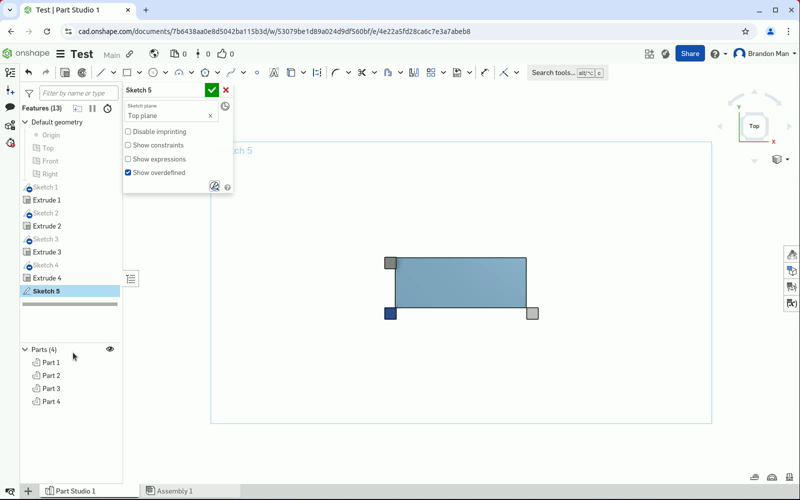
key(y)
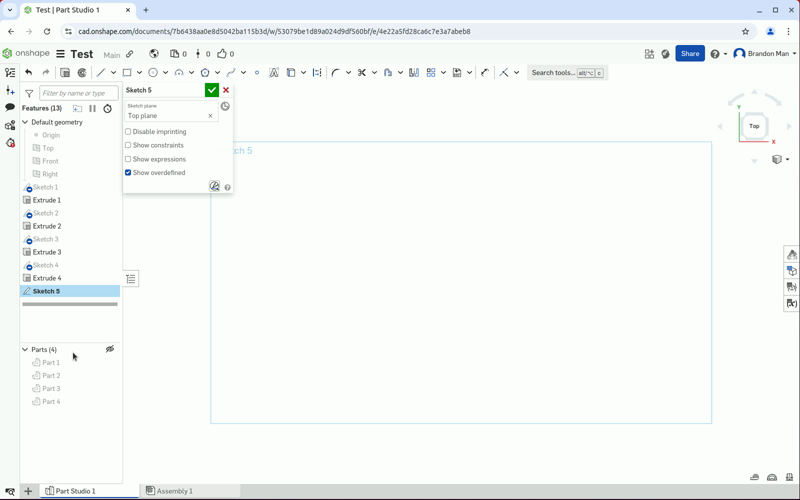
key(l)
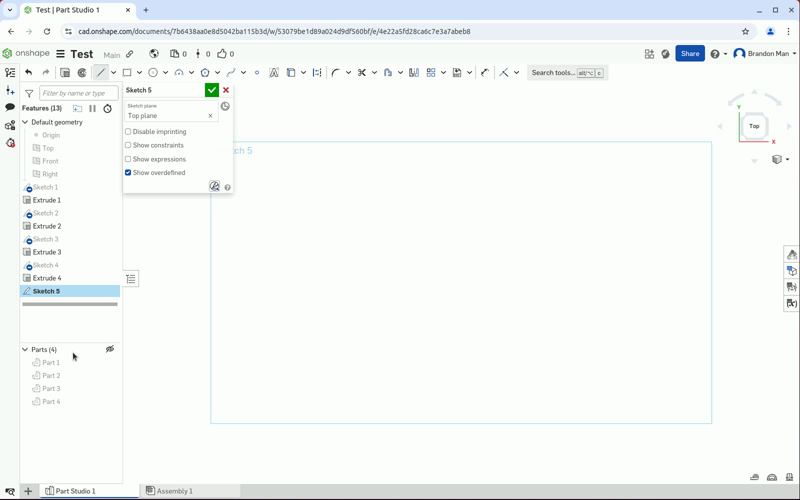
key_down(shift)
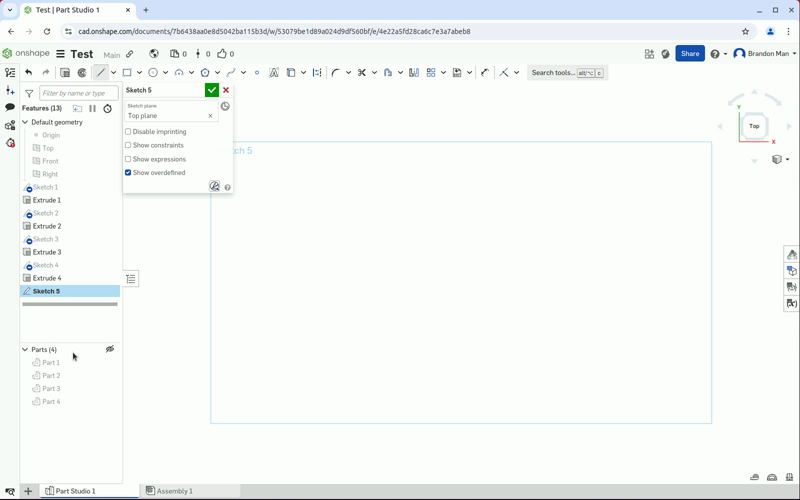
mouse_move(526, 268)
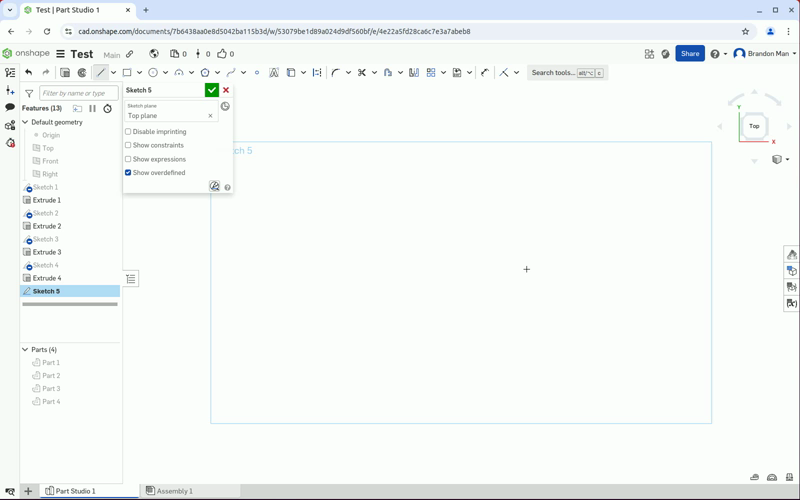
click(526, 268)
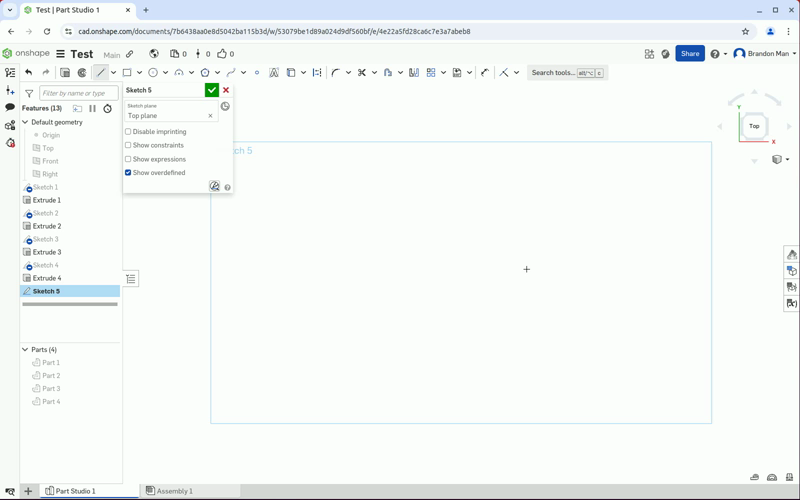
key_up(shift)
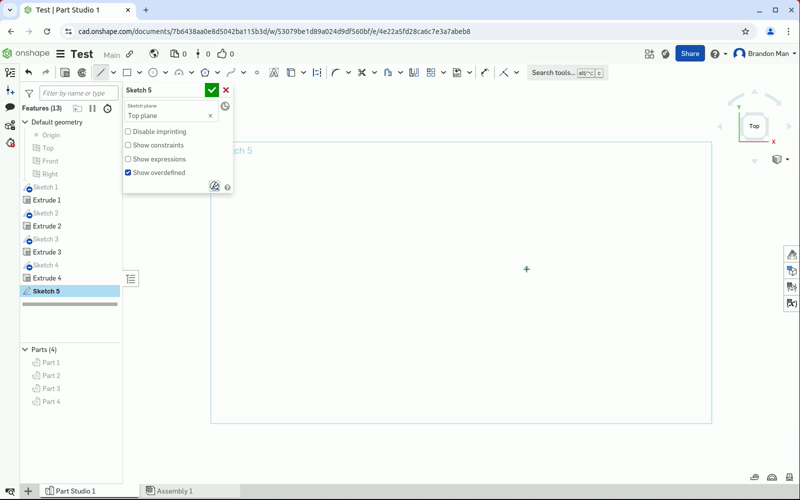
key_down(shift)
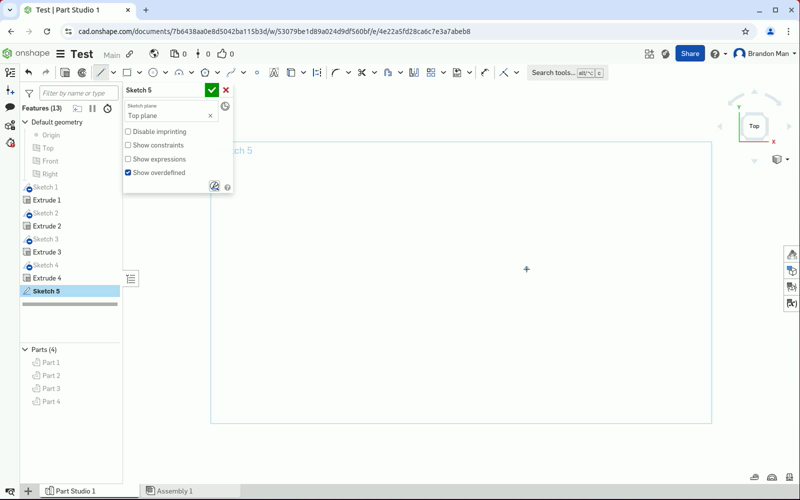
mouse_move(556, 268)
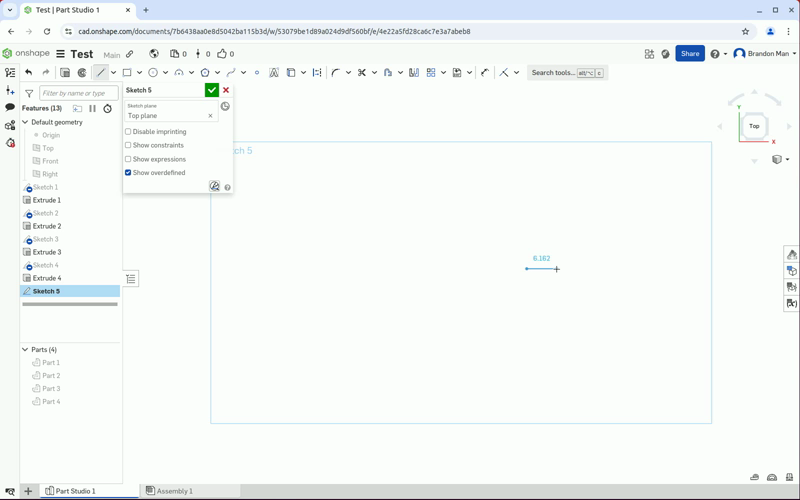
mouse_move(538, 268)
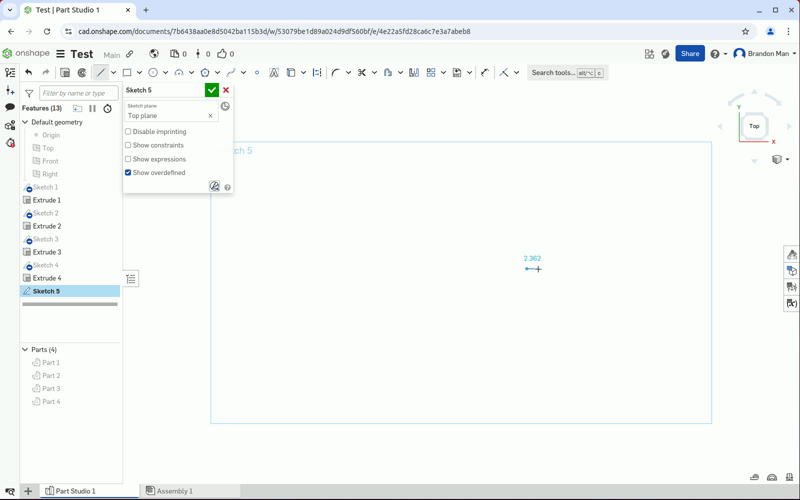
click(538, 268)
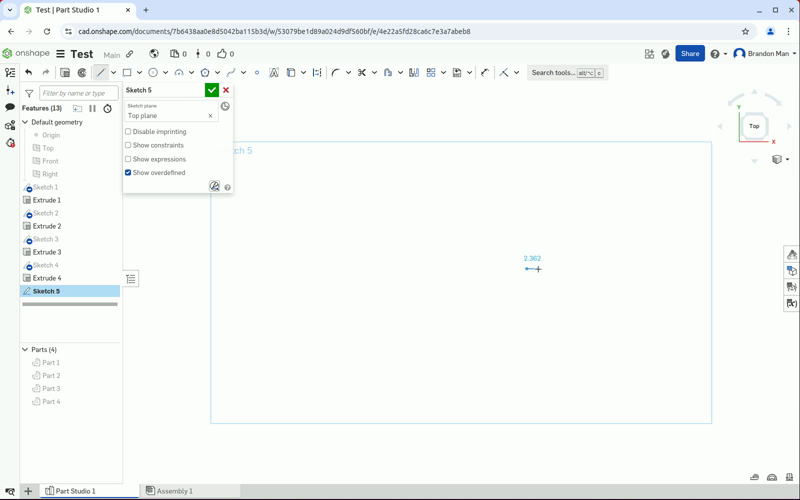
key_up(shift)
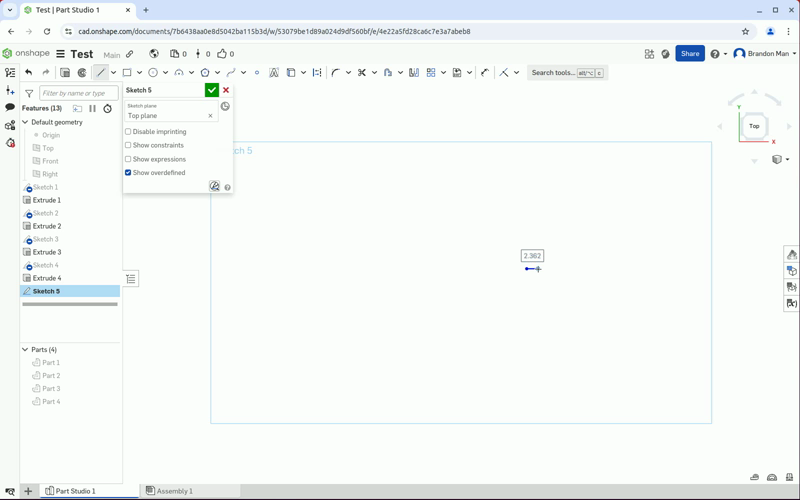
key_down(shift)
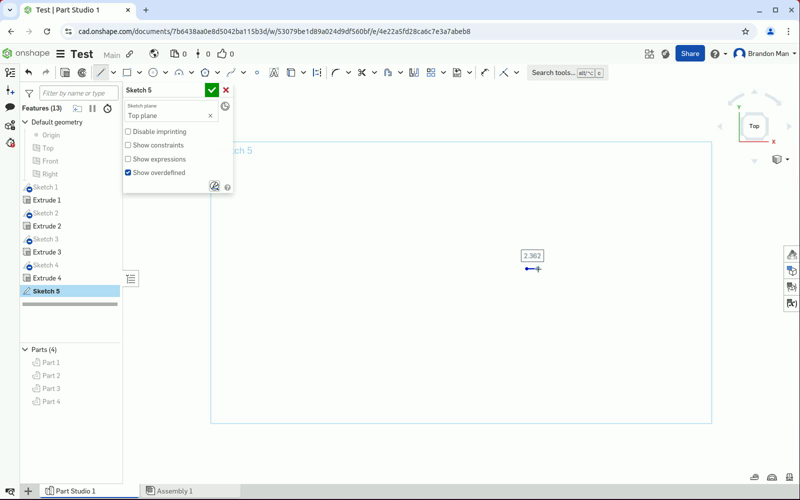
mouse_move(568, 268)
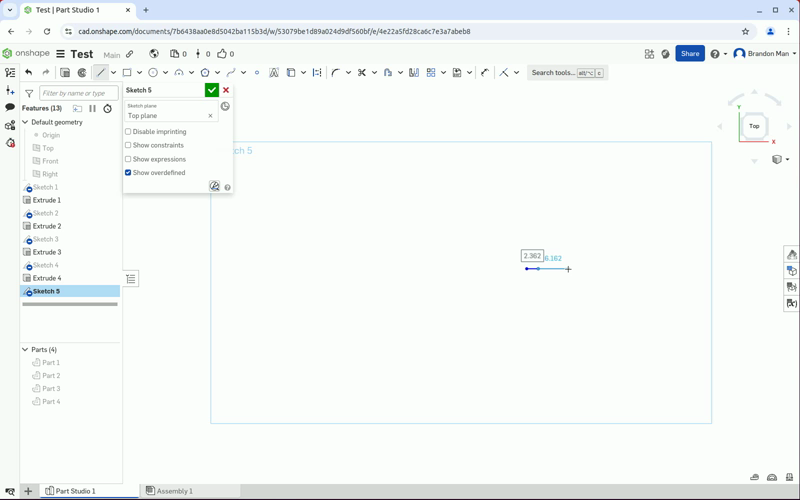
mouse_move(538, 257)
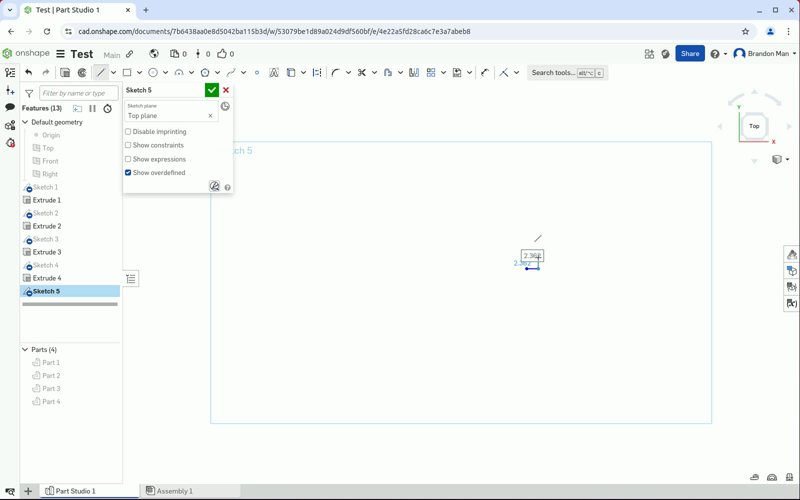
click(538, 257)
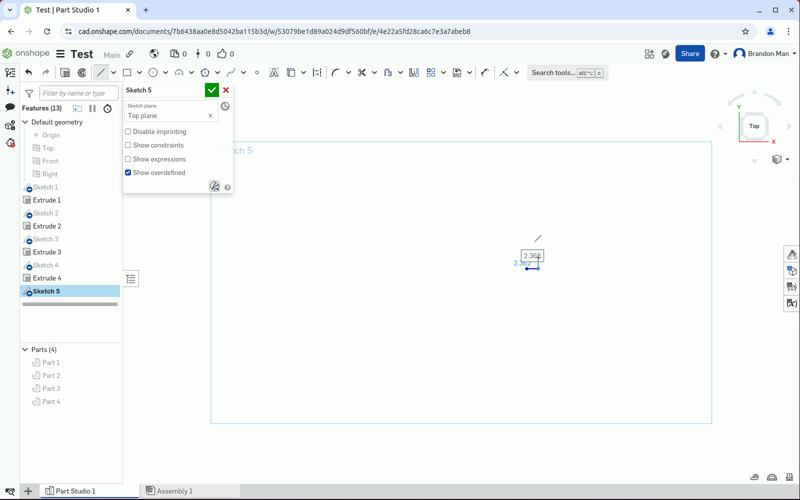
key_up(shift)
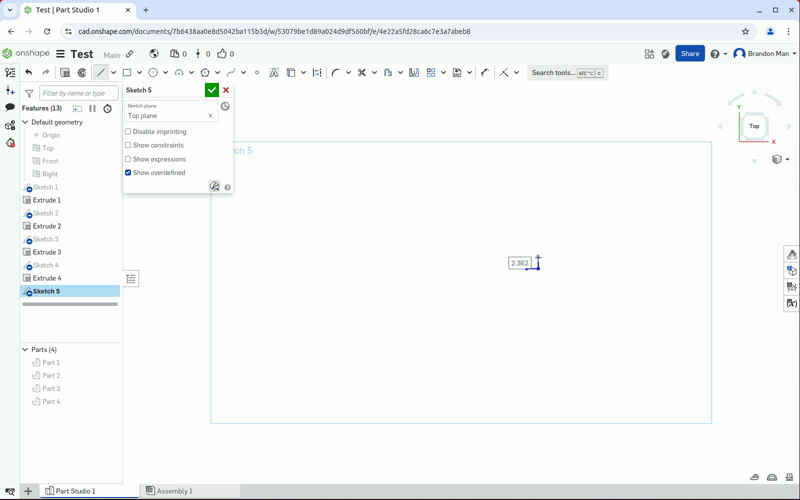
key_down(shift)
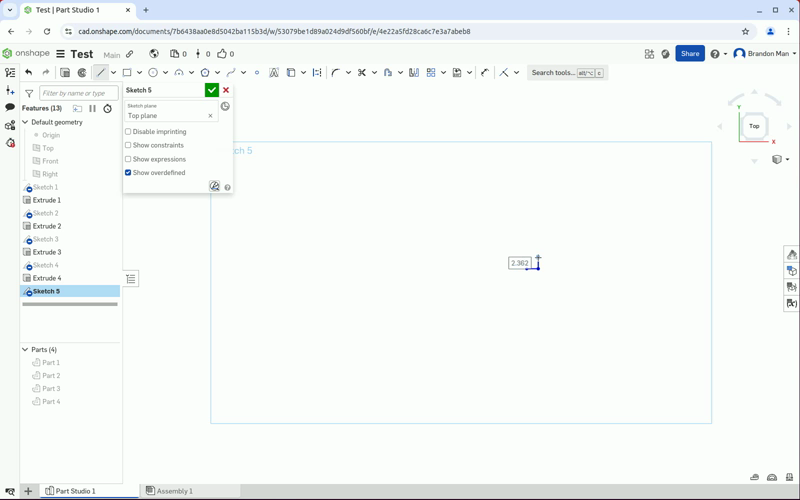
mouse_move(568, 257)
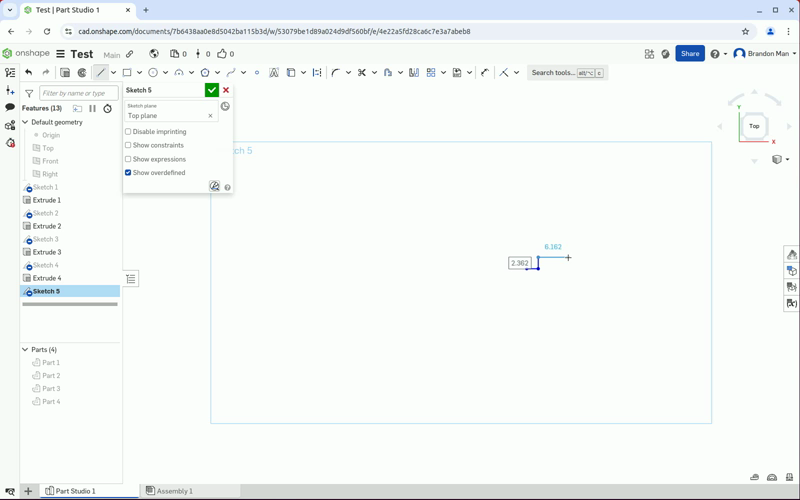
mouse_move(526, 257)
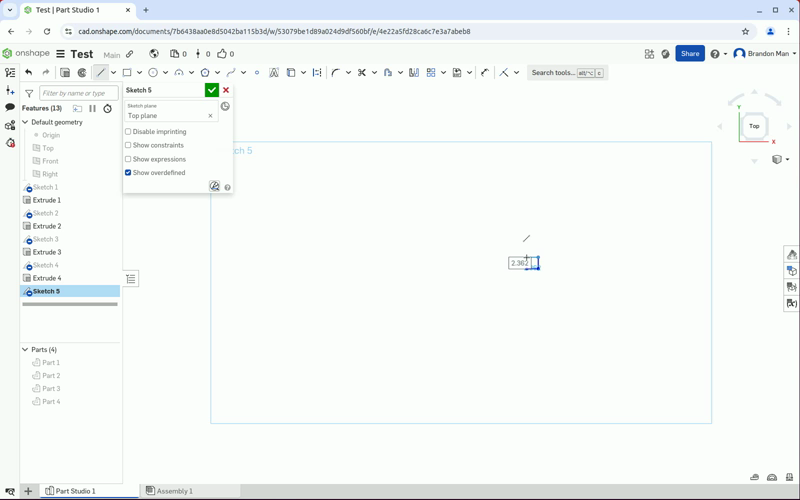
click(526, 257)
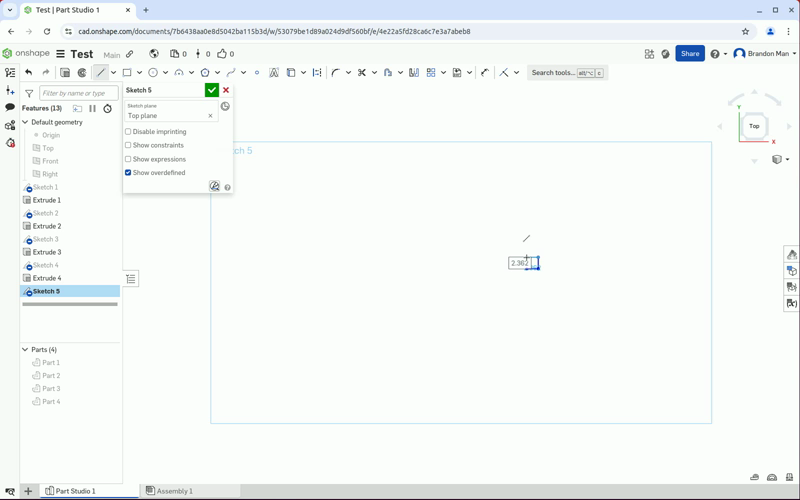
key_up(shift)
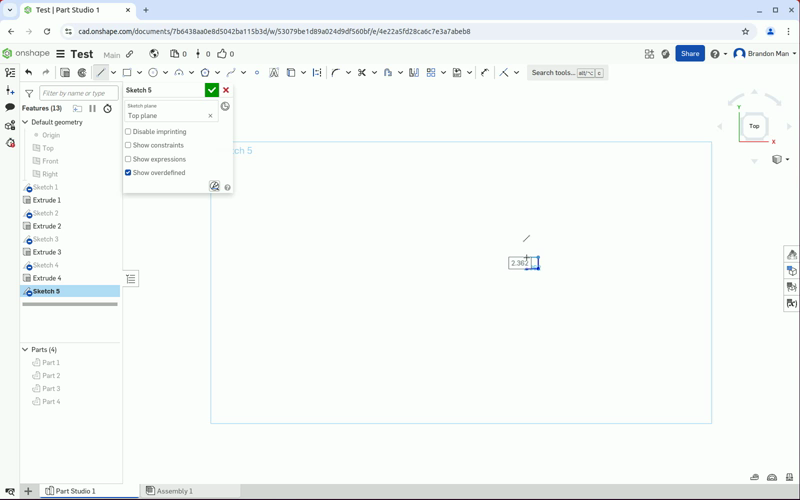
mouse_move(556, 257)
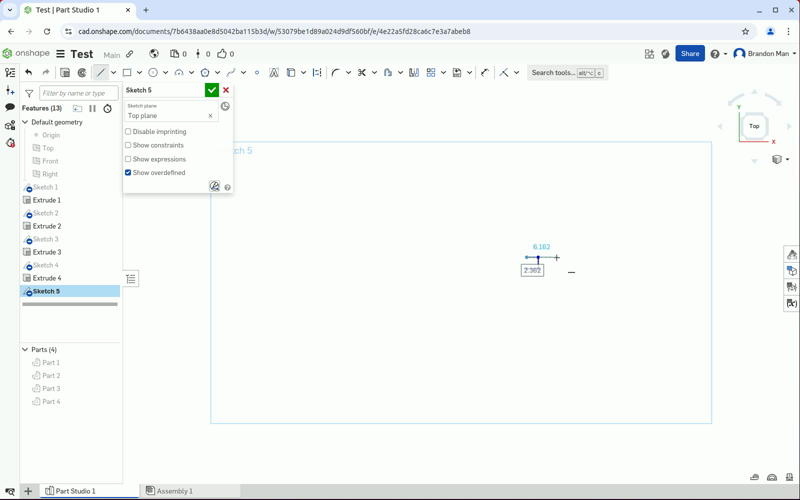
key_down(shift)
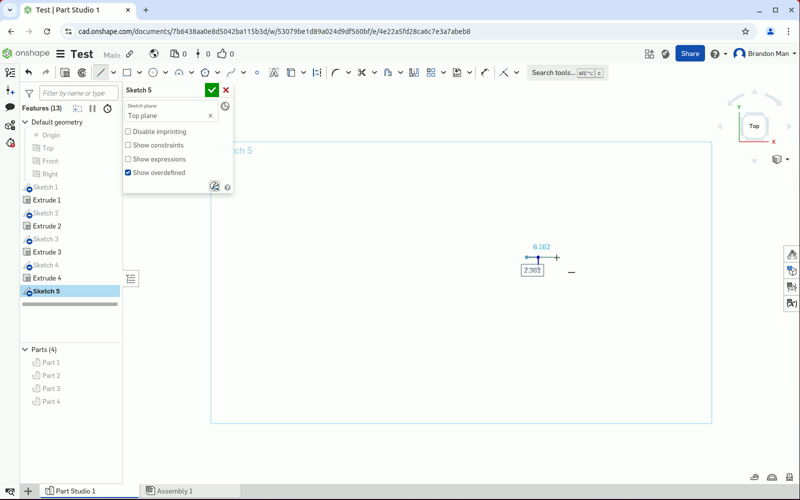
mouse_move(526, 268)
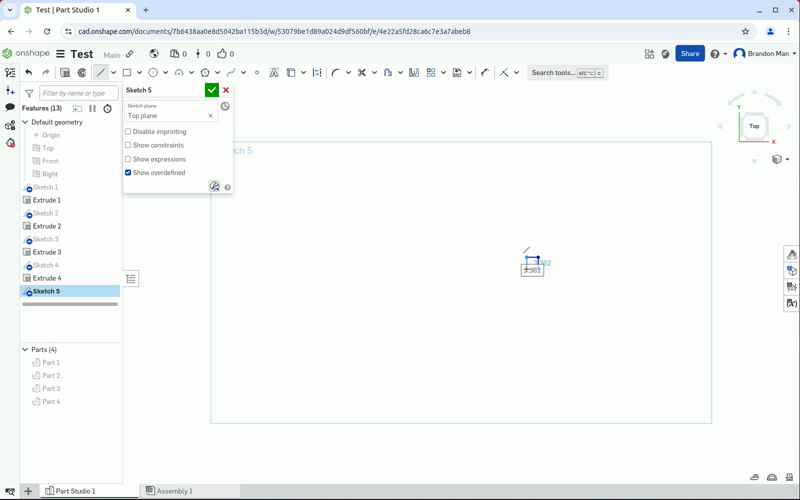
key_up(shift)
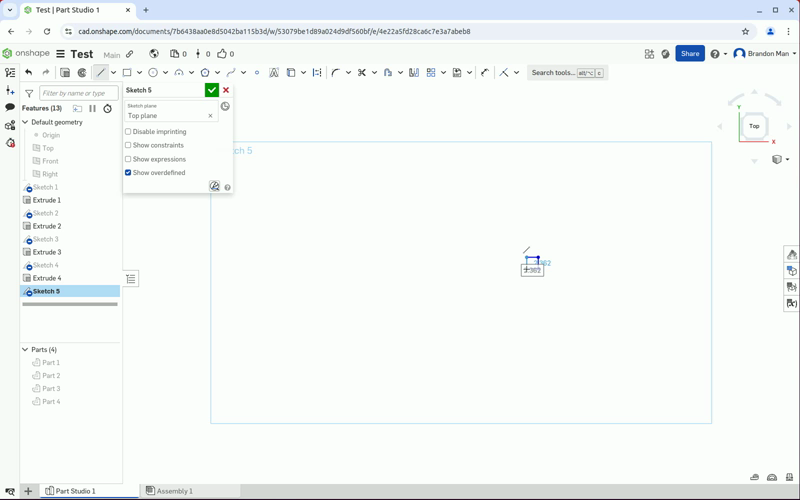
click(526, 268)
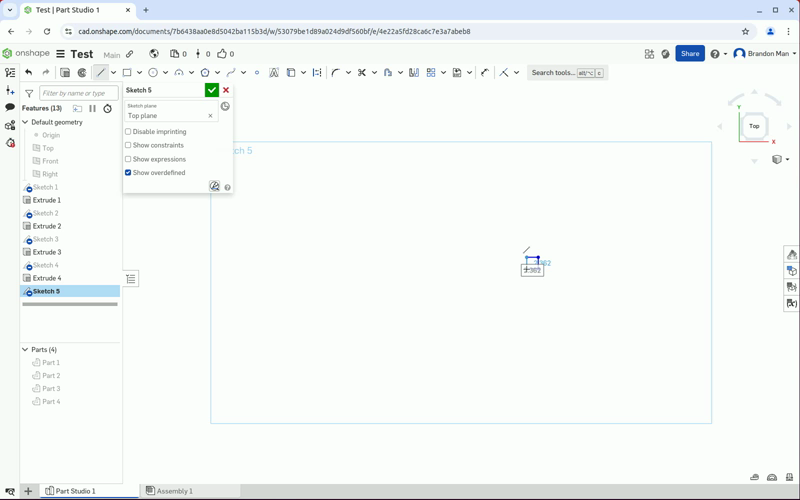
key(esc)
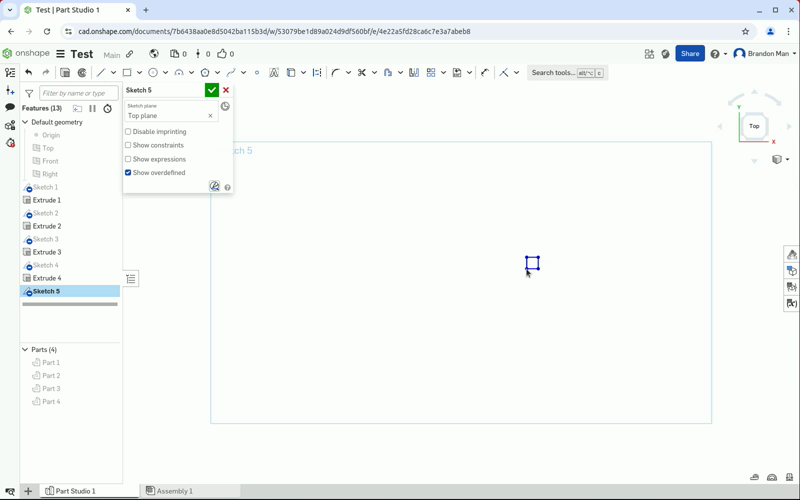
mouse_move(527, 261)
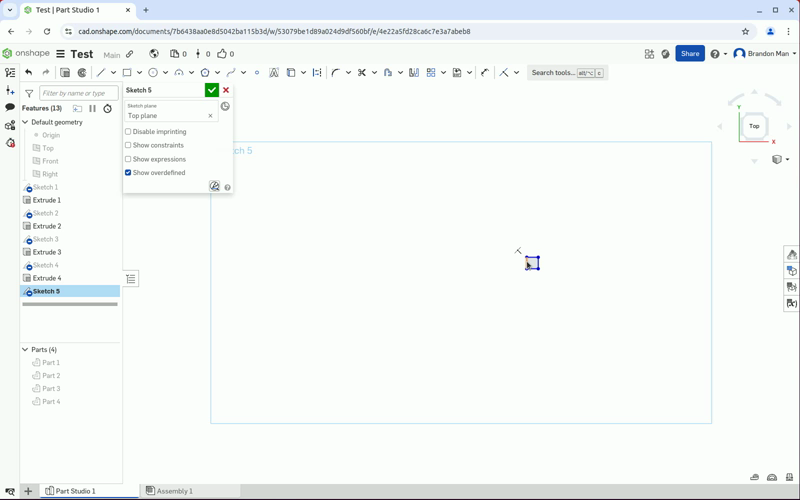
scroll(6)
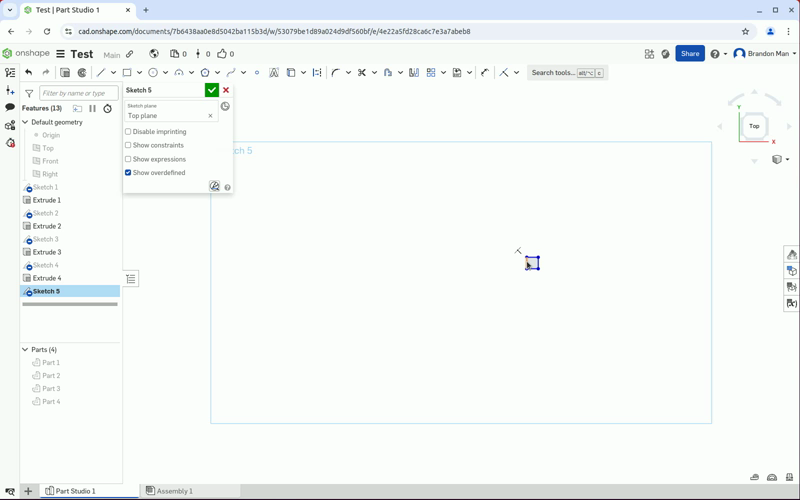
scroll(6)
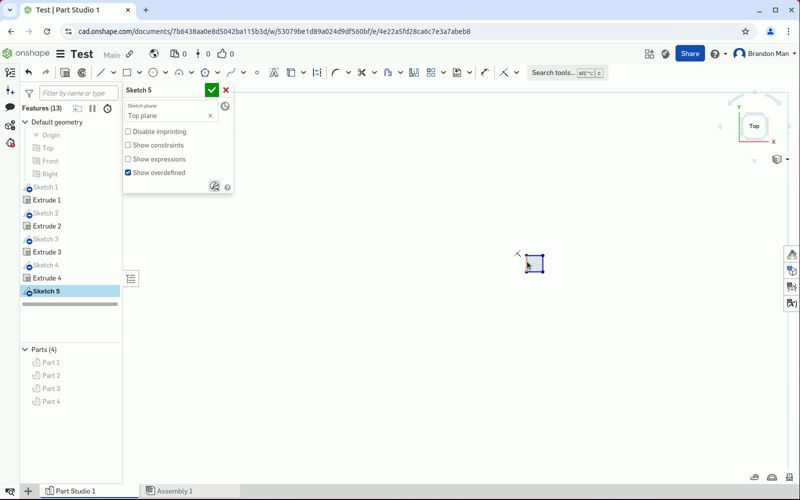
scroll(6)
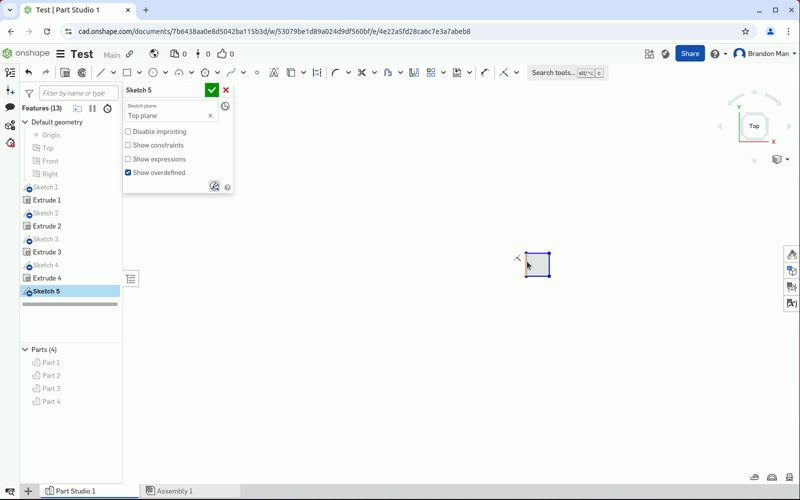
scroll(6)
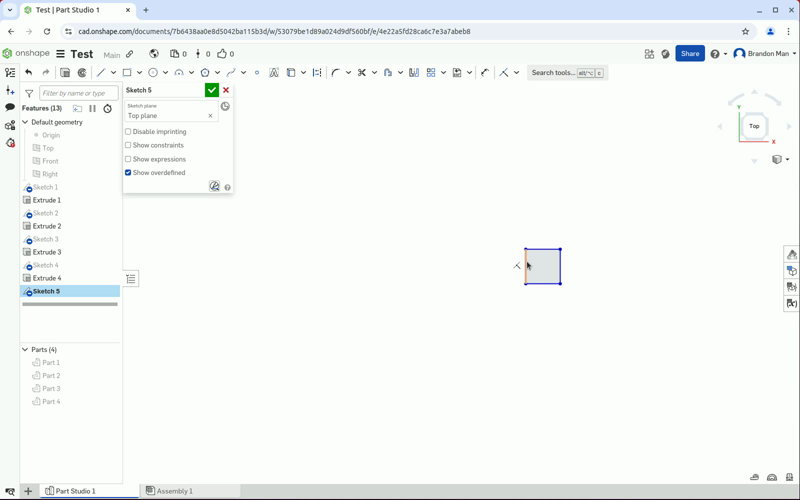
scroll(6)
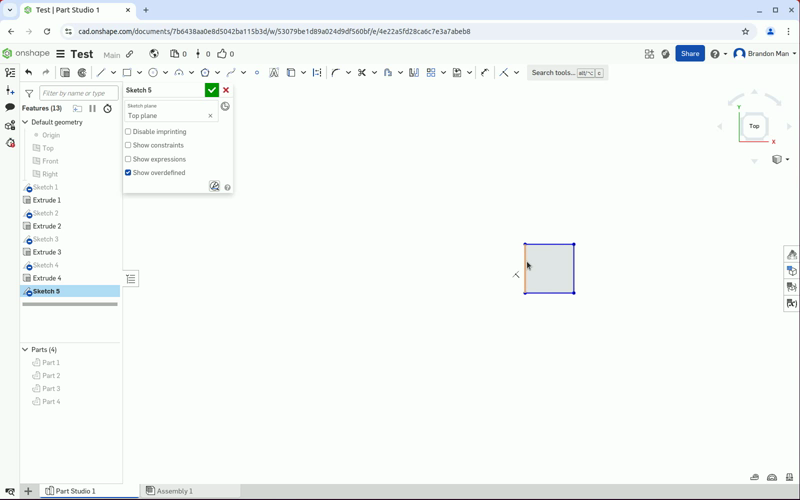
scroll(6)
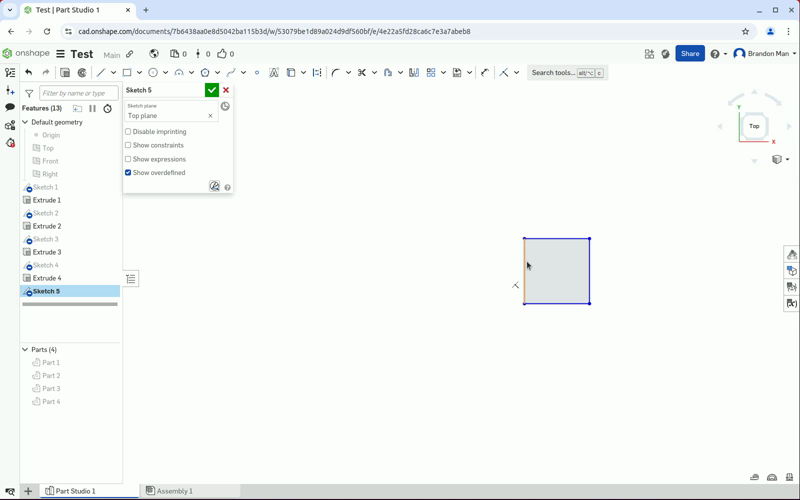
scroll(6)
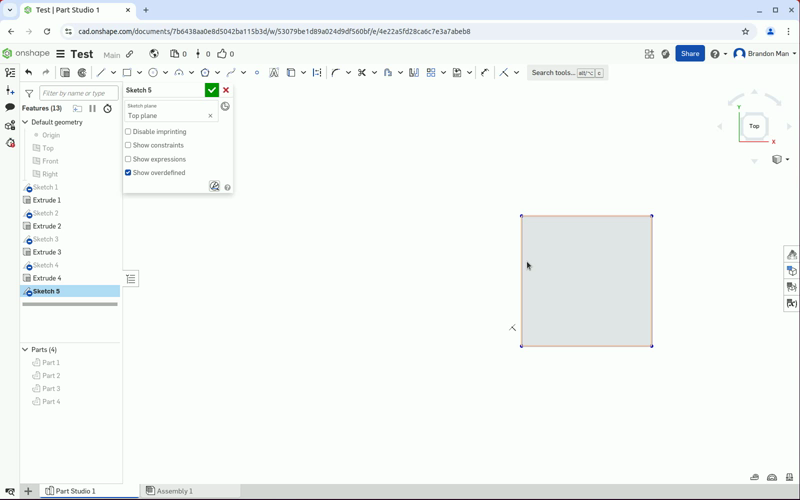
click(527, 261)
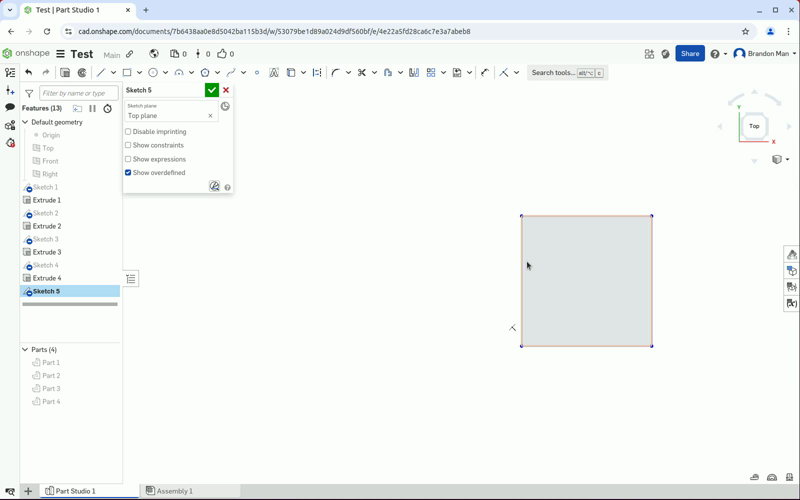
scroll(-6)
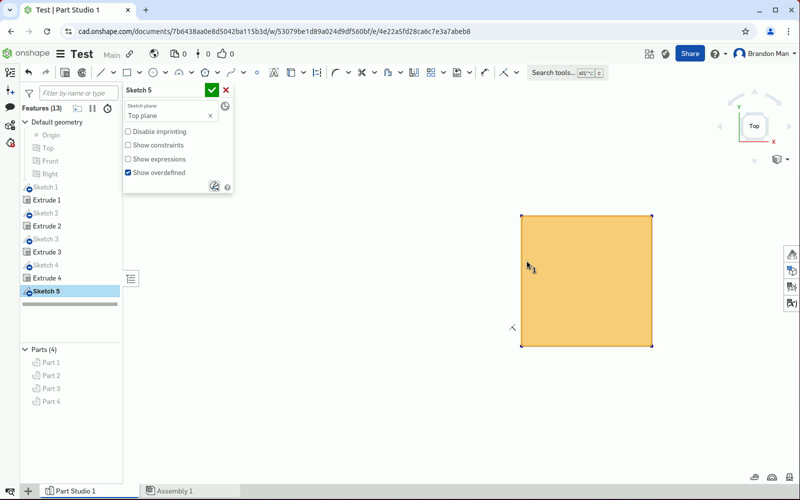
scroll(-6)
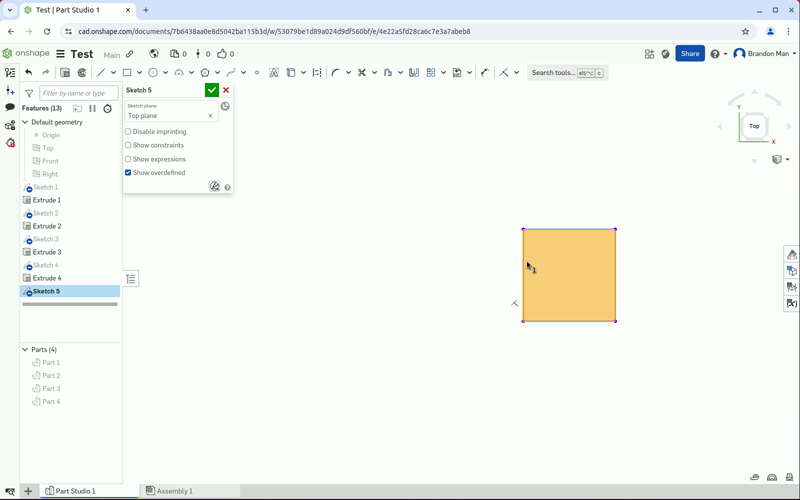
scroll(-6)
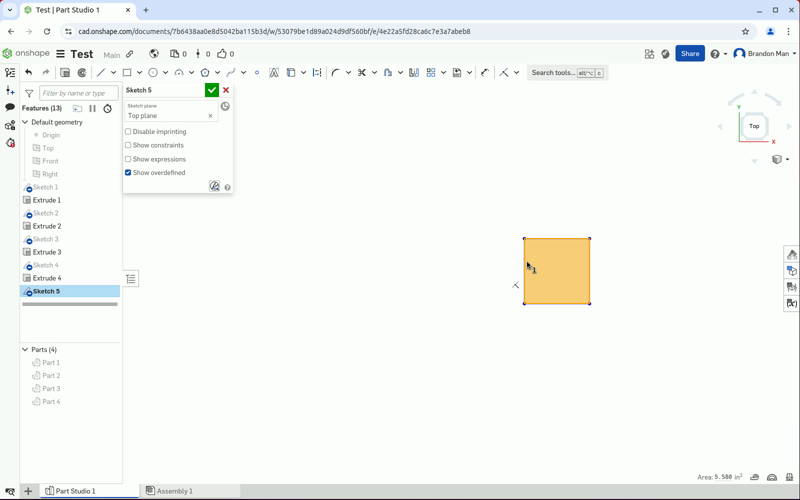
scroll(-6)
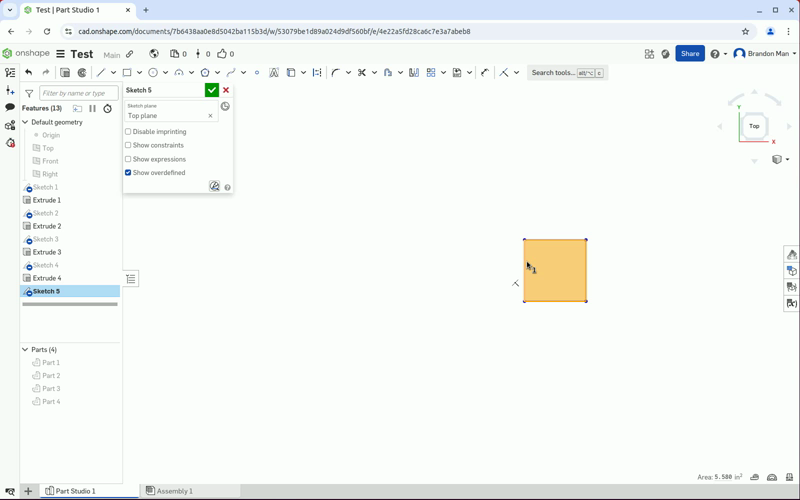
scroll(-6)
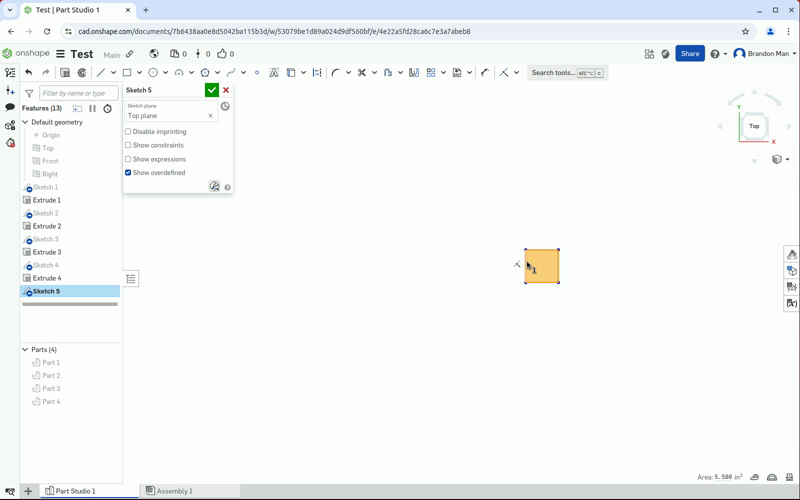
scroll(-6)
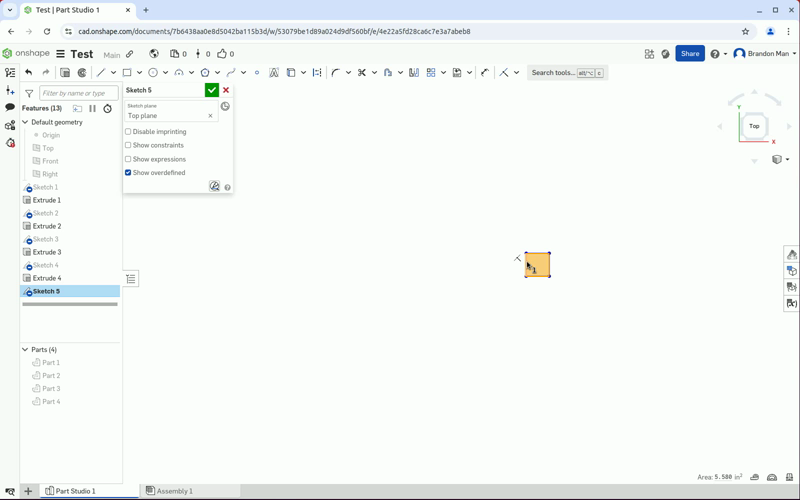
scroll(-6)
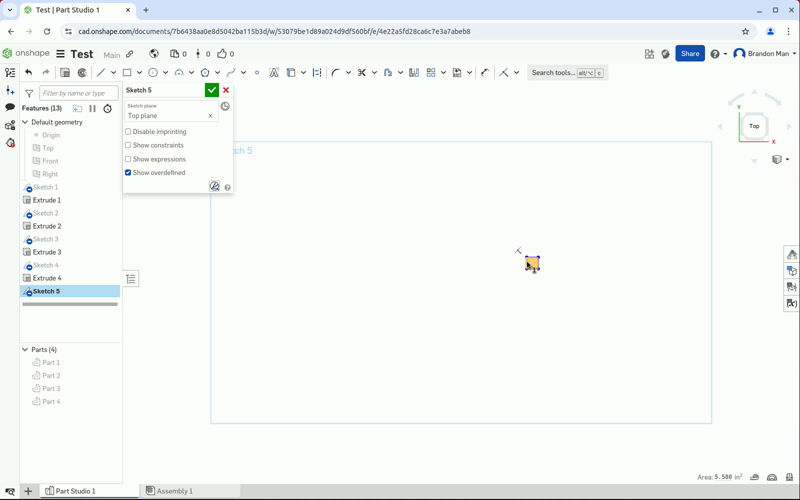
mouse_move(73, 352)
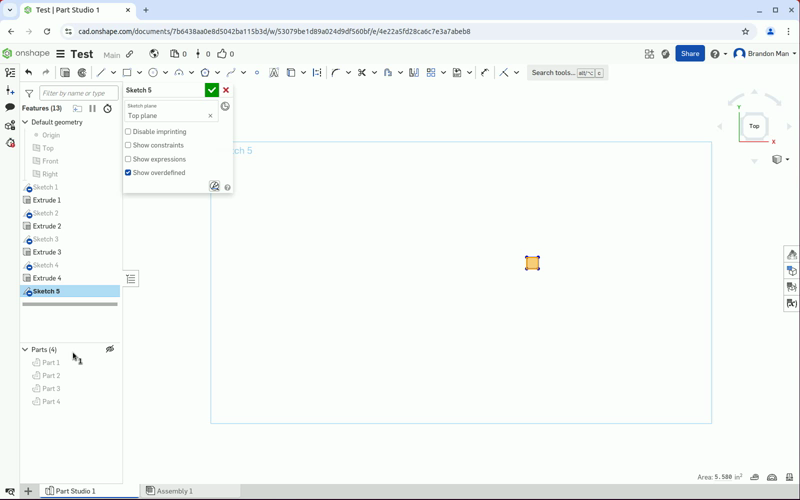
key(shift+y)
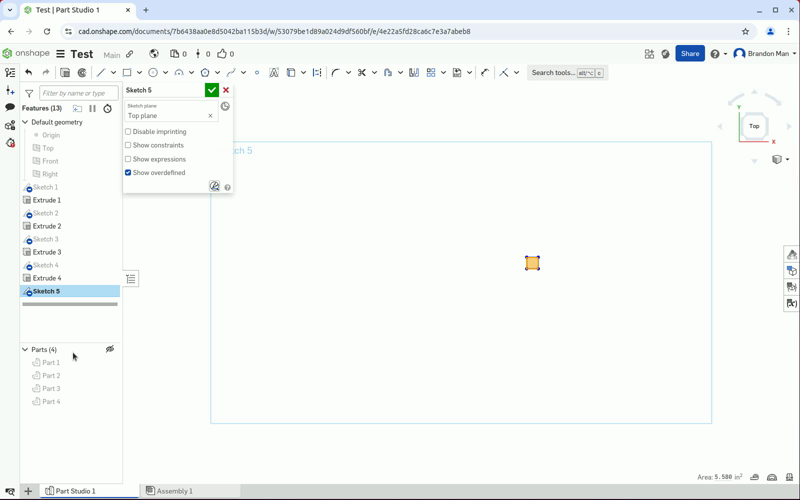
key(shift+e)
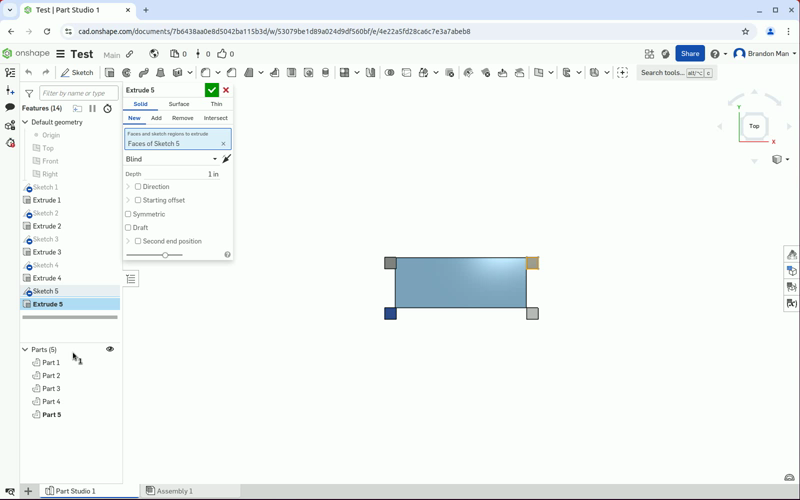
mouse_move(143, 106)
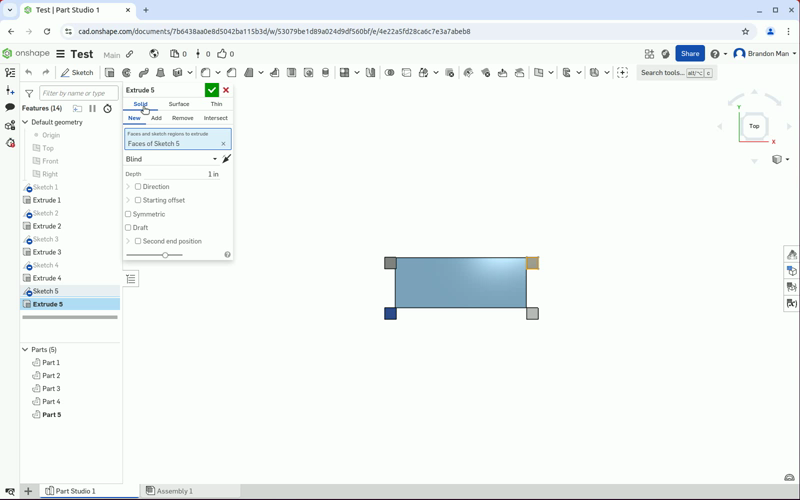
click(143, 106)
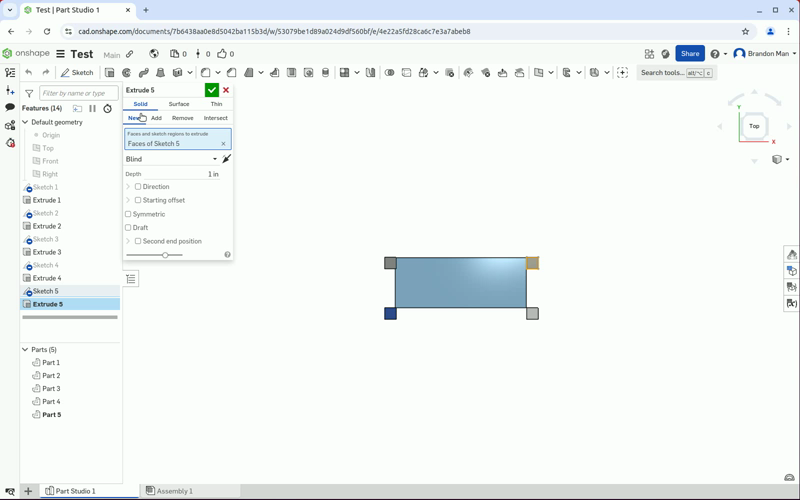
mouse_move(137, 120)
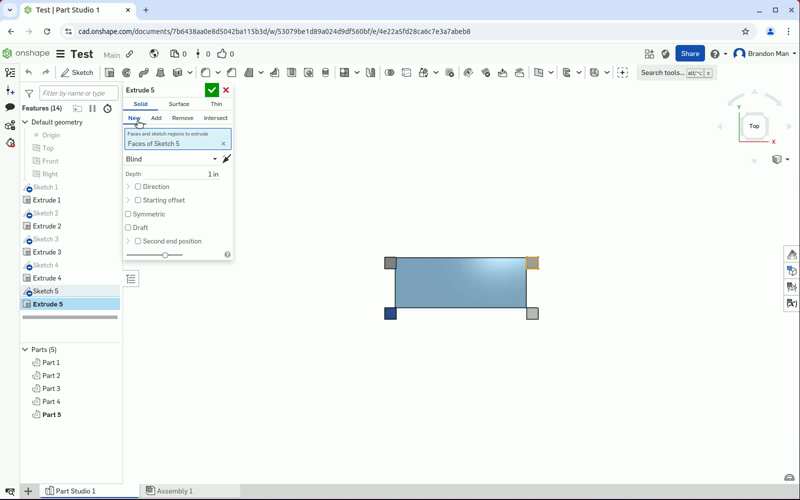
click(137, 120)
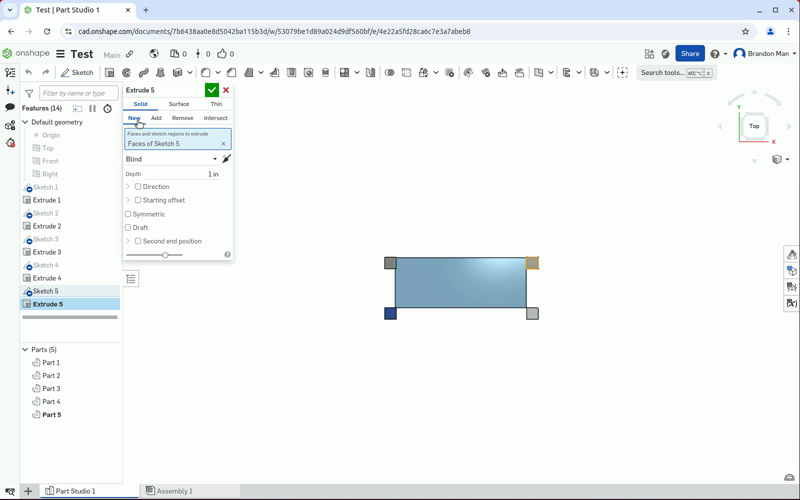
key(tab, 4)
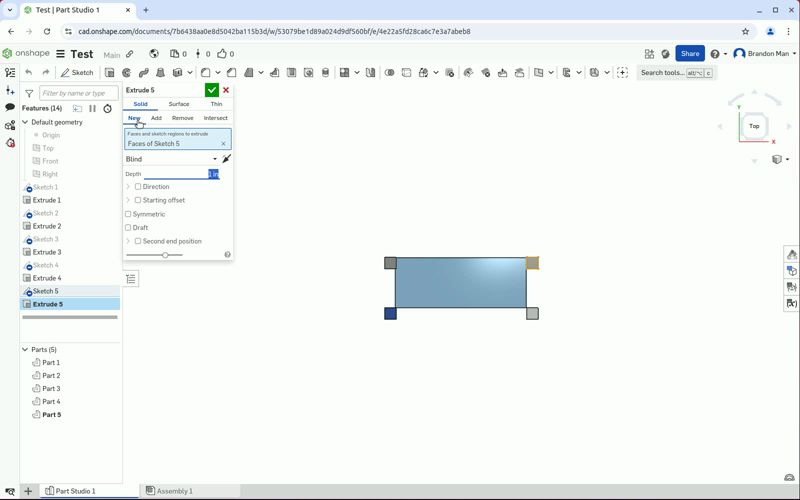
text(22.386)
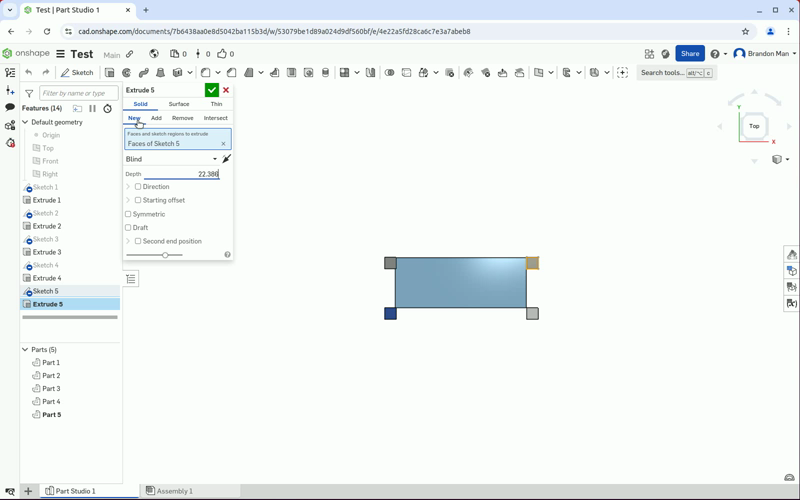
key(enter)
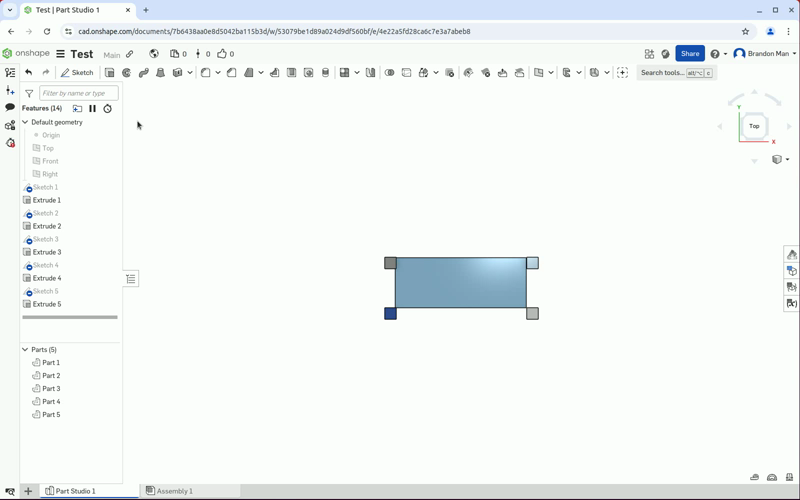
key(shift+h)
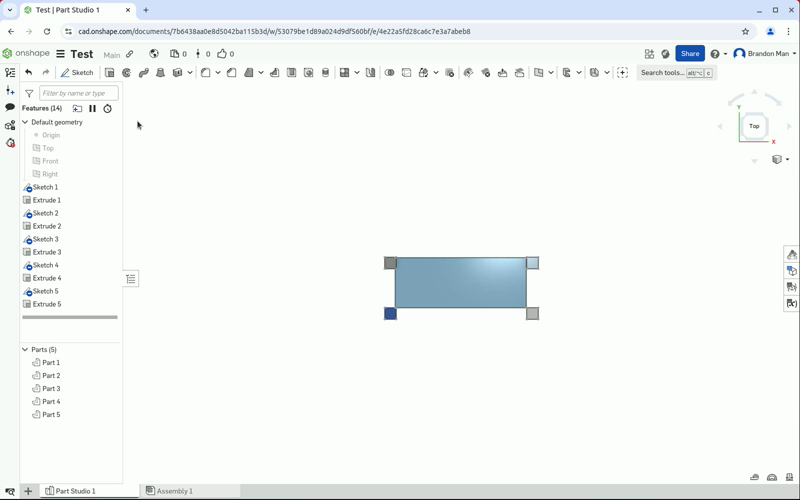
key(shift+h)
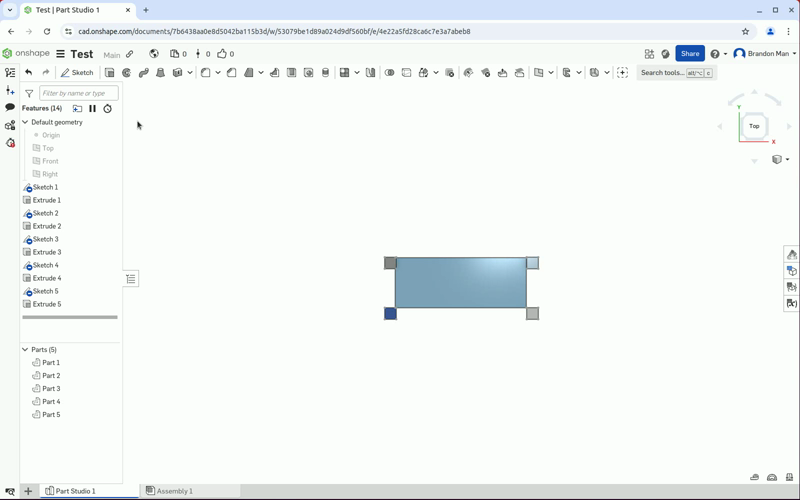
key(shift+7)
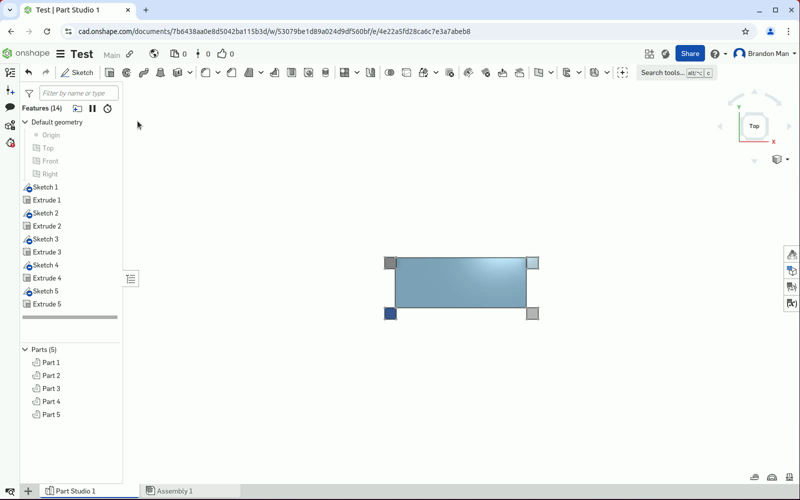
key(up, 3)
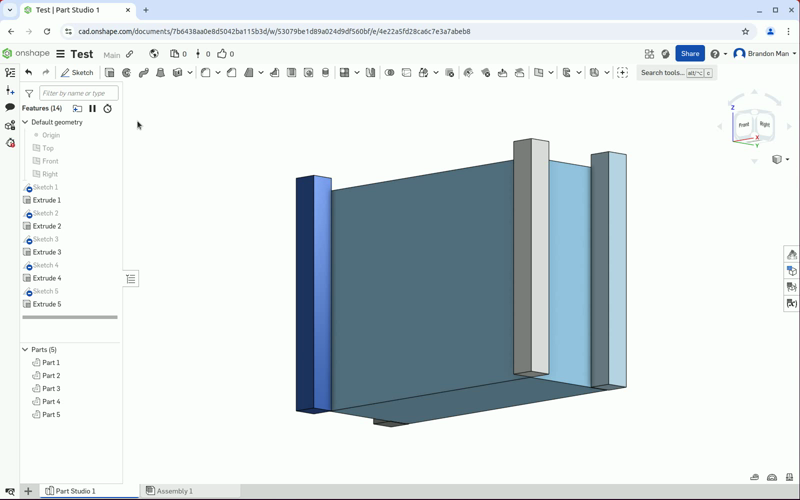
key(left, 3)
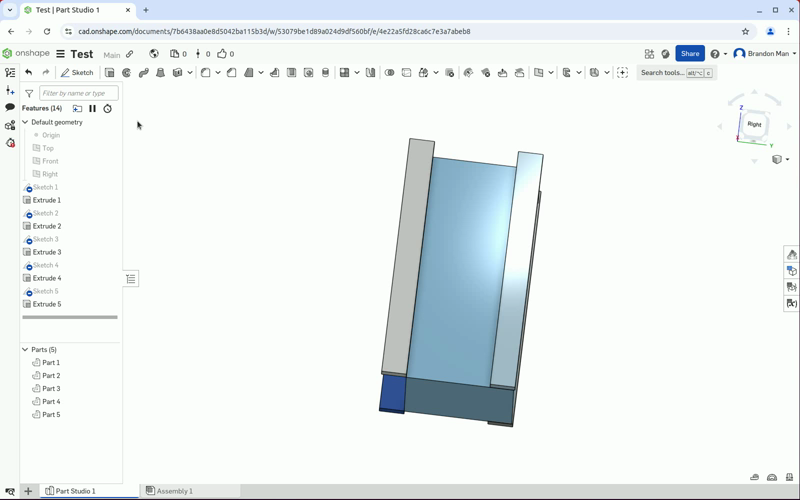
key(right, 3)
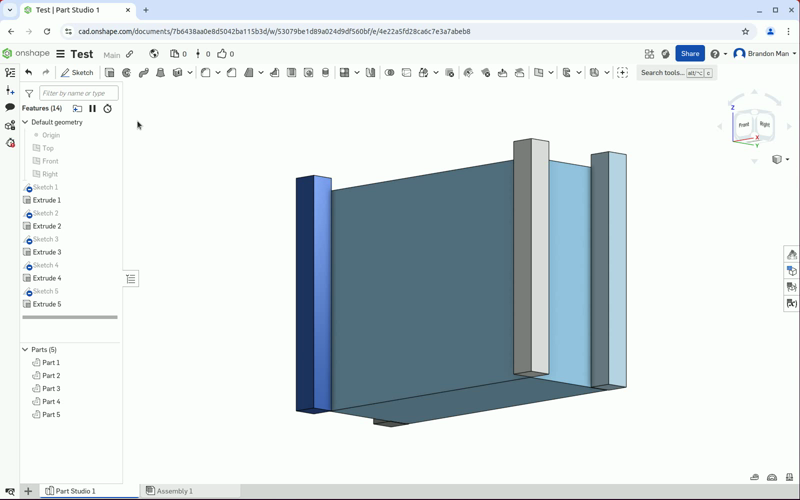
key(down, 3)
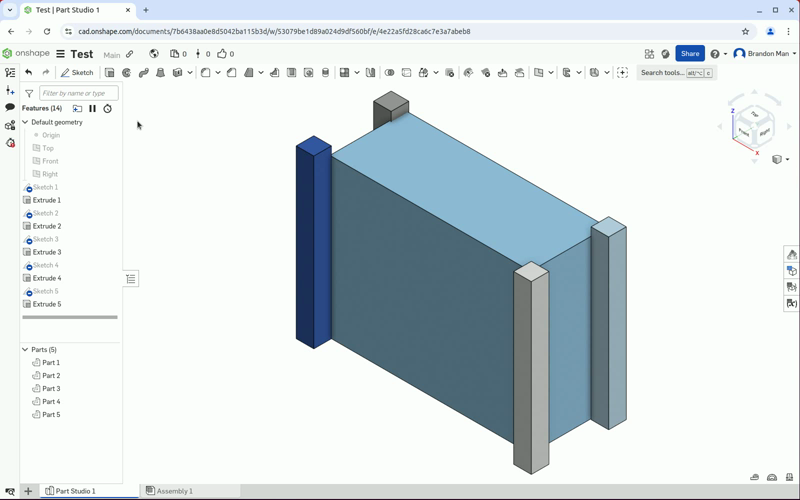
mouse_move(73, 189)
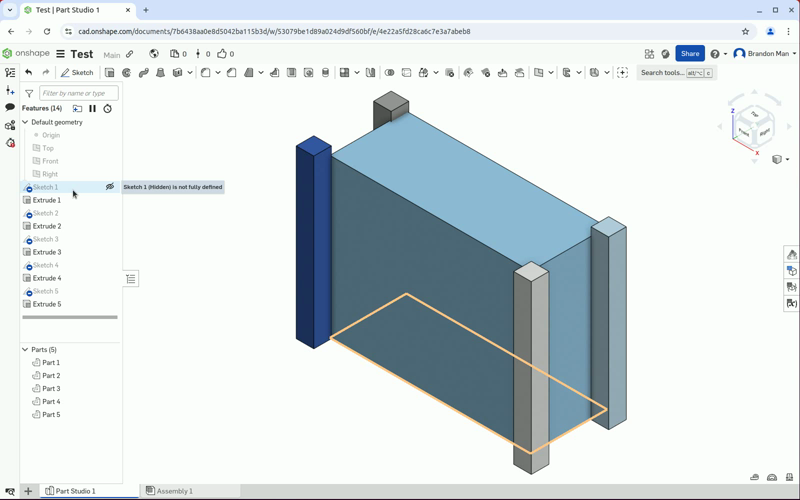
click(73, 189)